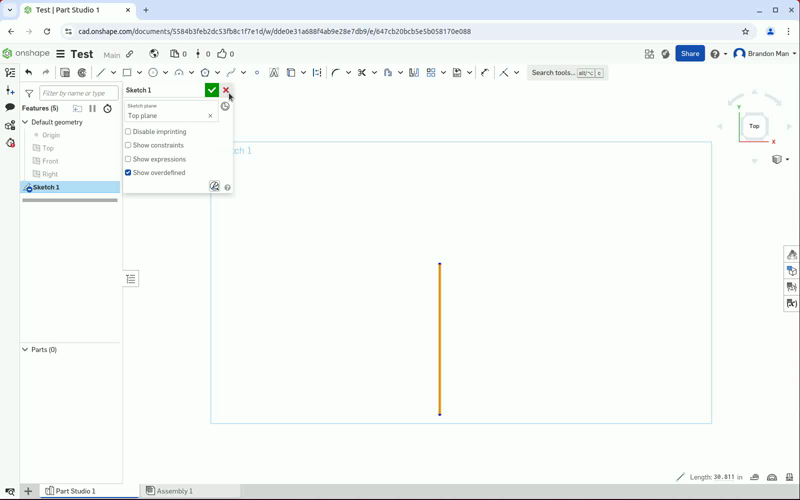
key(shift+h)
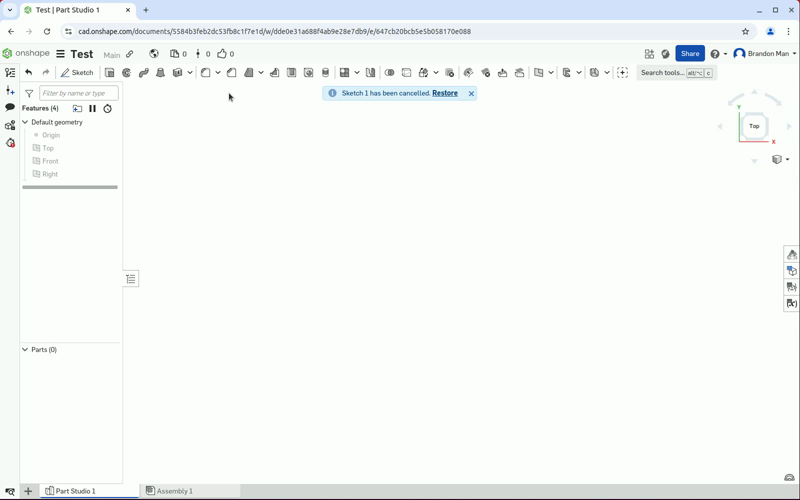
mouse_move(73, 352)
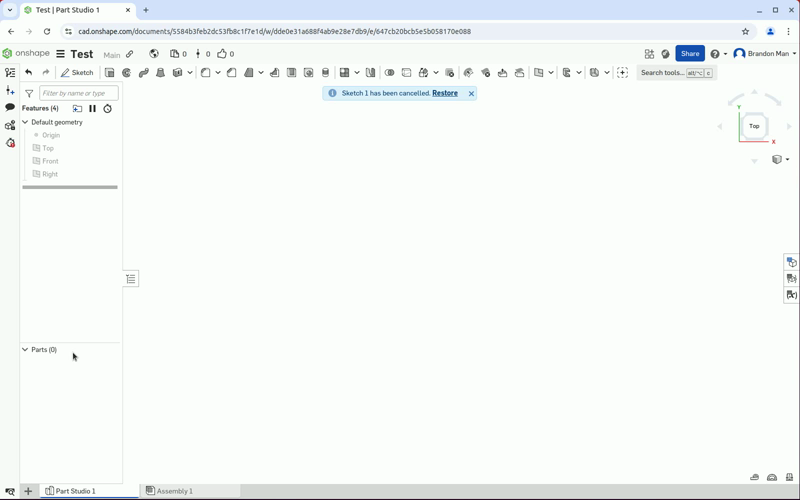
key(y)
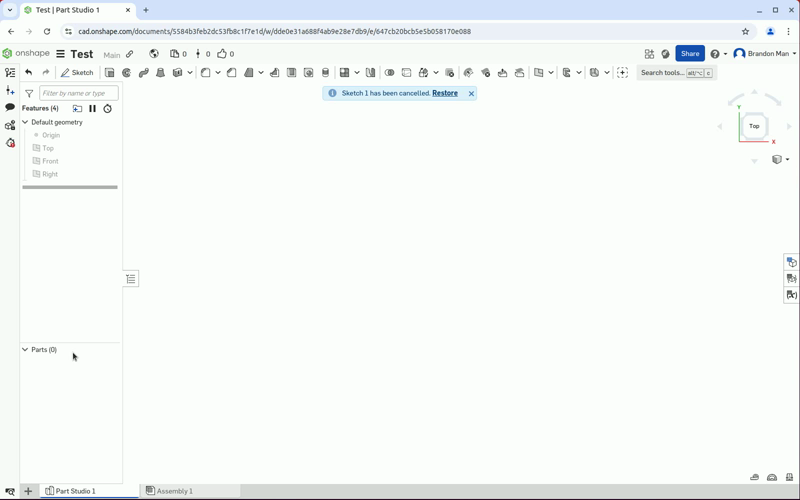
key(shift+p)
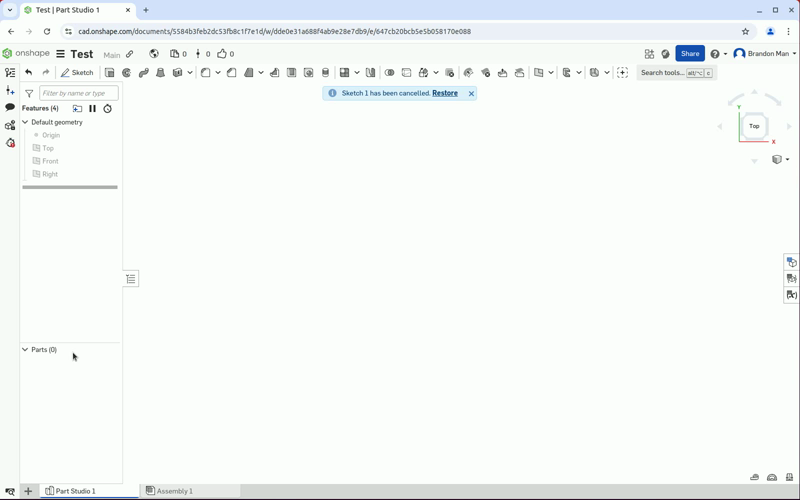
key(space)
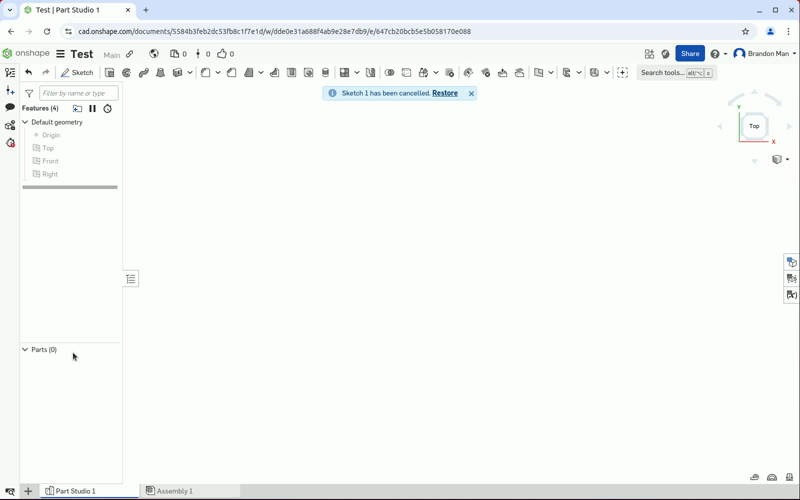
key_down(shift)
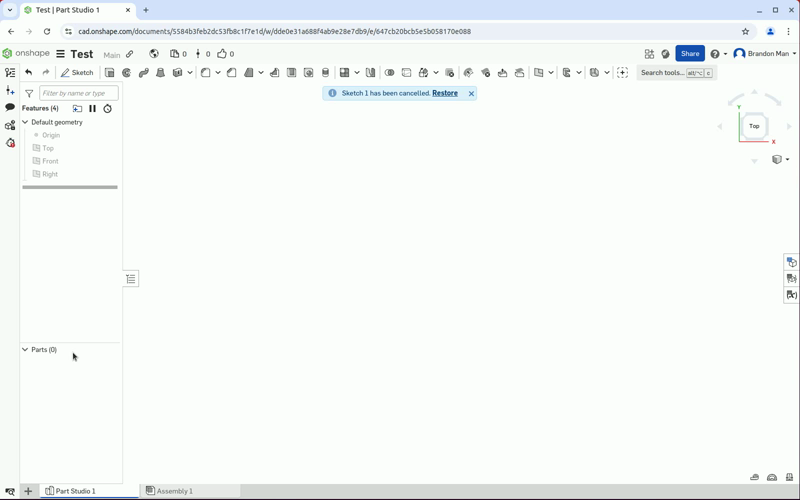
key(up)
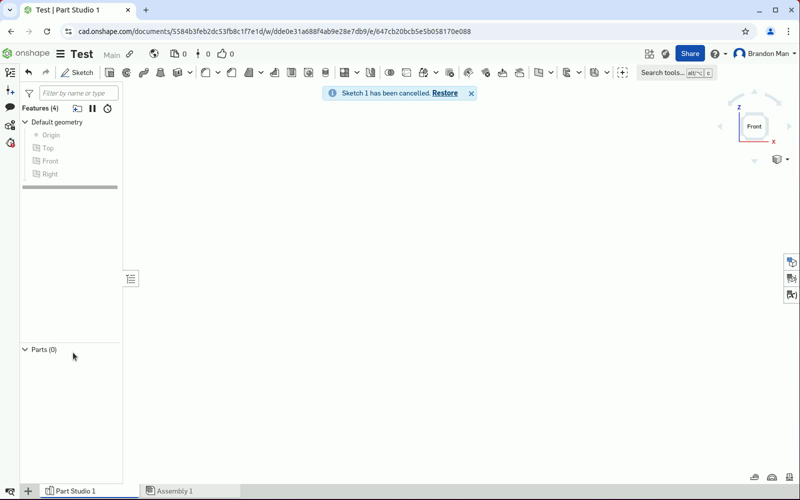
key_up(shift)
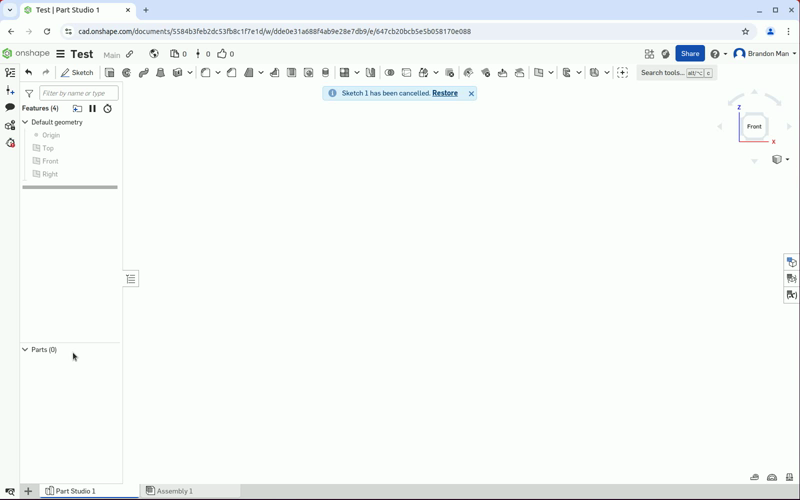
mouse_move(73, 352)
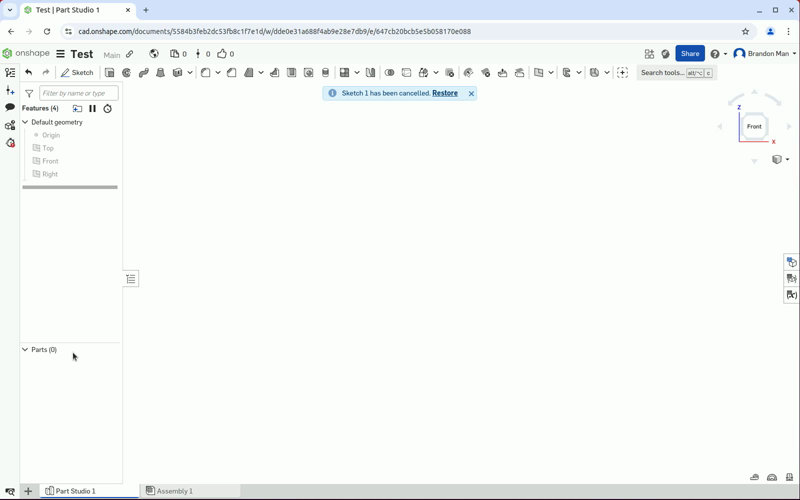
key(shift+y)
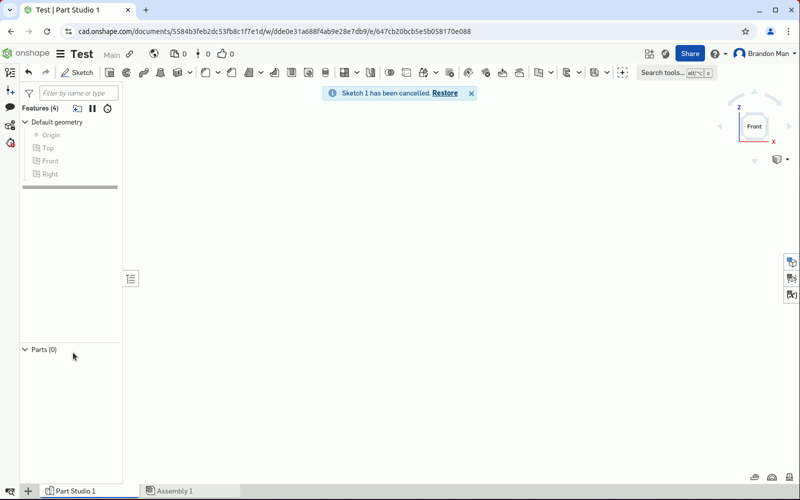
key(shift+s)
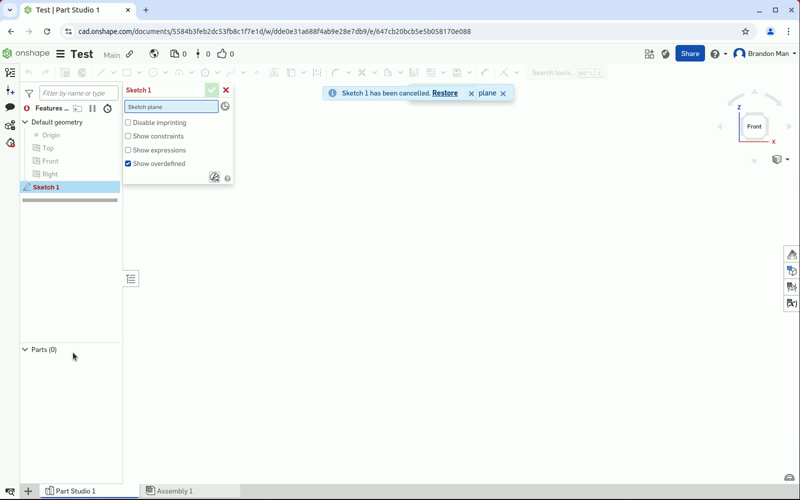
mouse_move(73, 163)
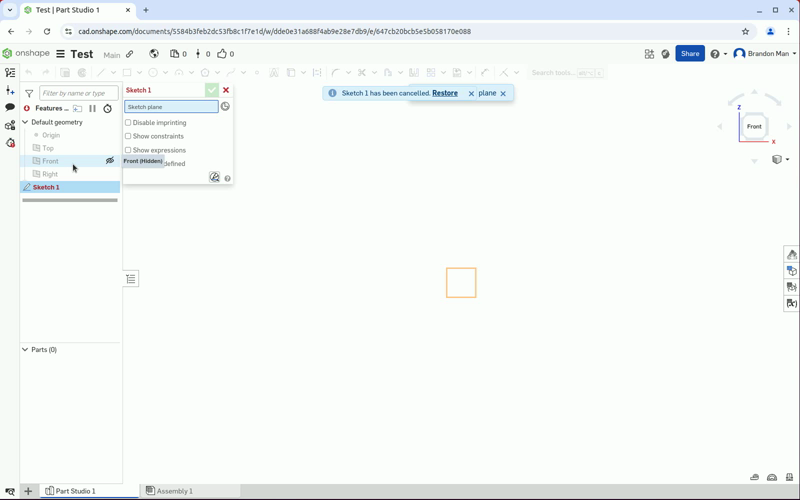
click(73, 163)
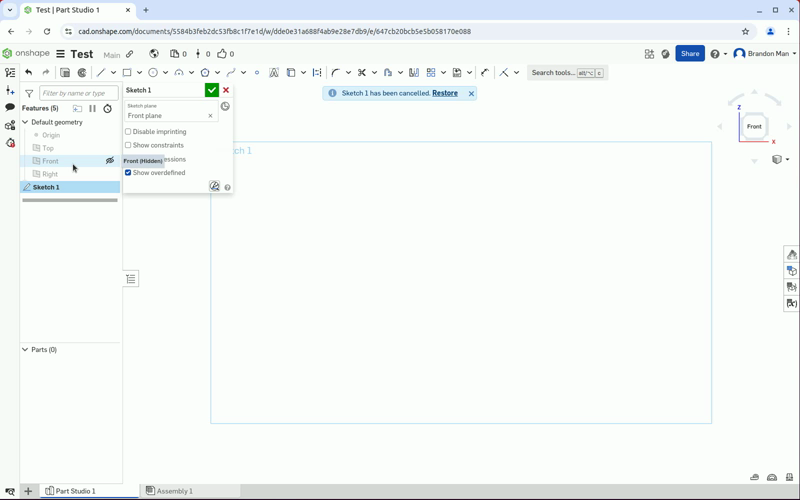
mouse_move(73, 352)
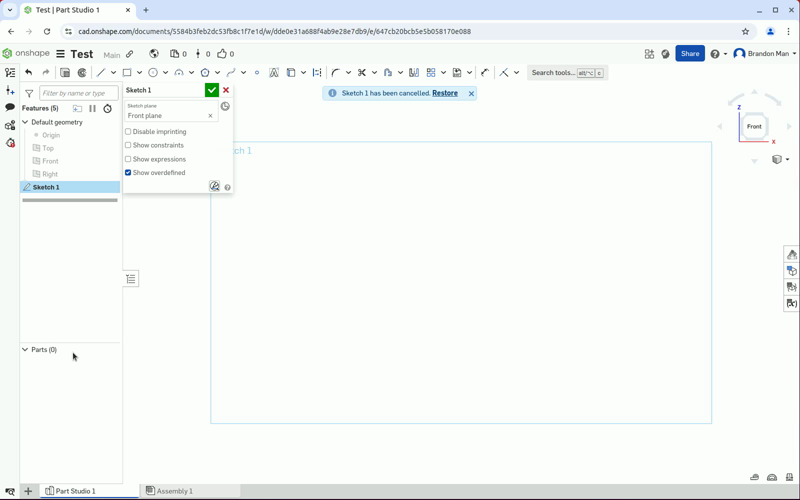
key(y)
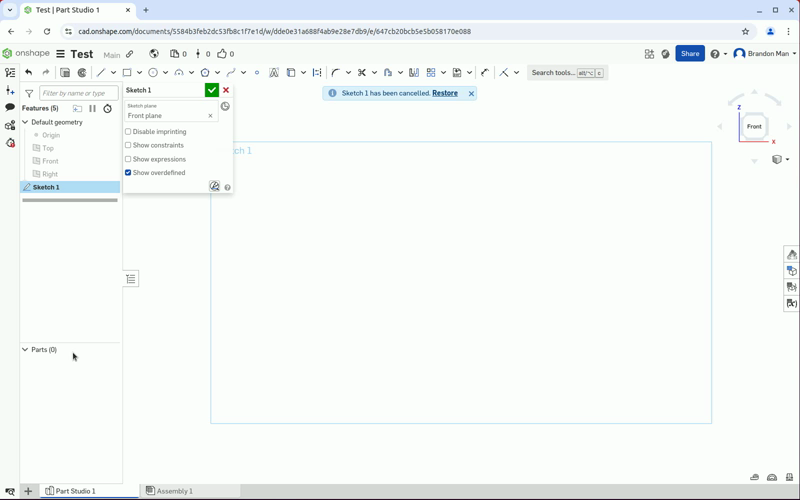
key(l)
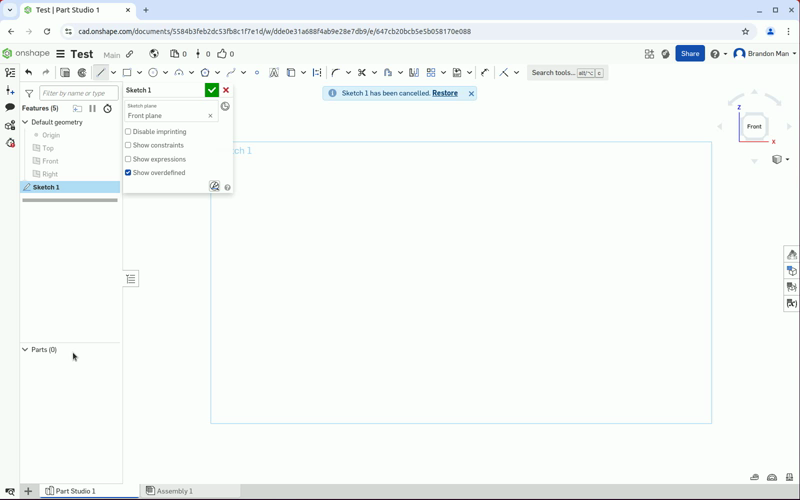
key_down(shift)
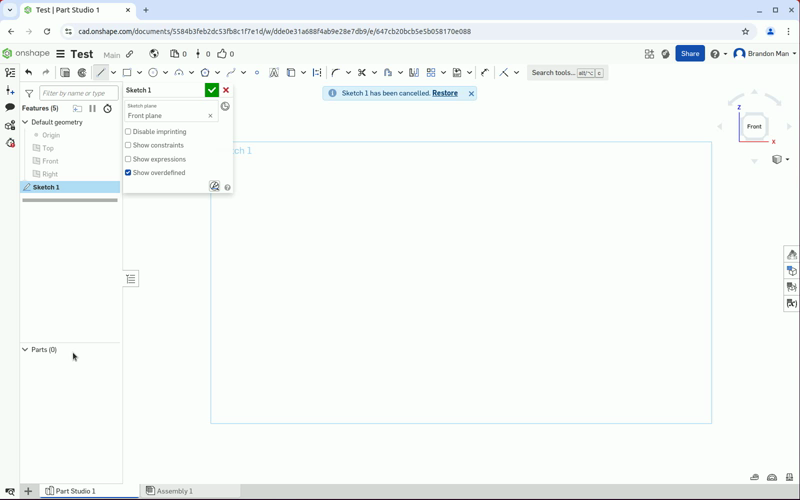
mouse_move(395, 290)
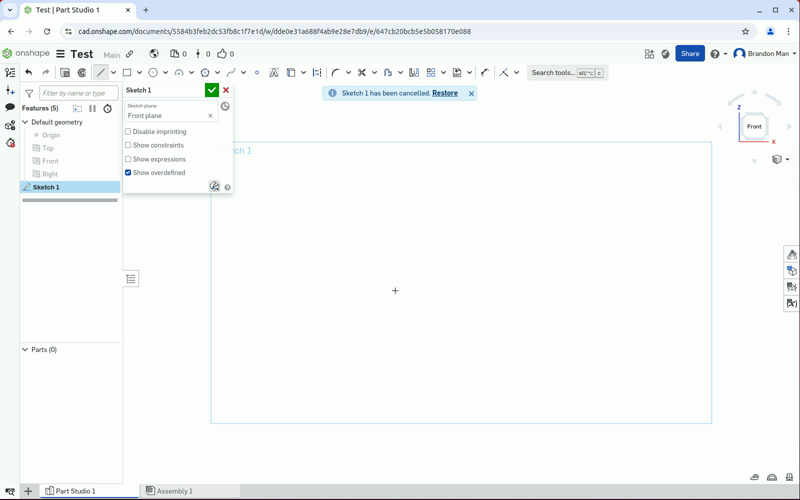
click(395, 290)
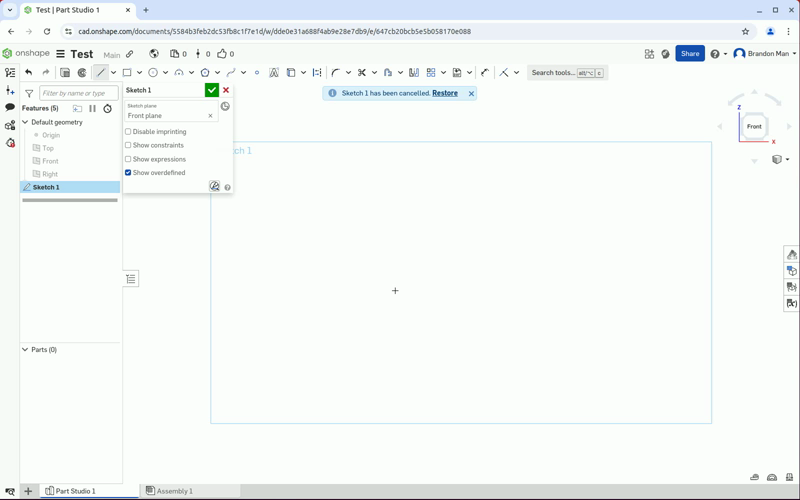
key_up(shift)
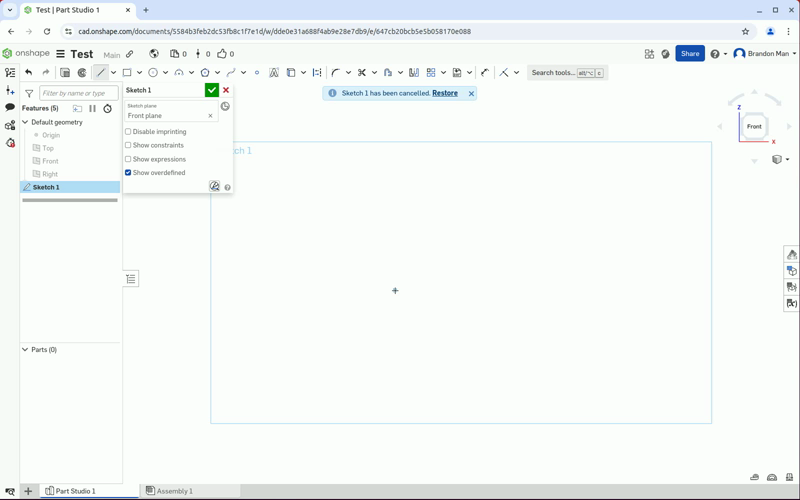
key_down(shift)
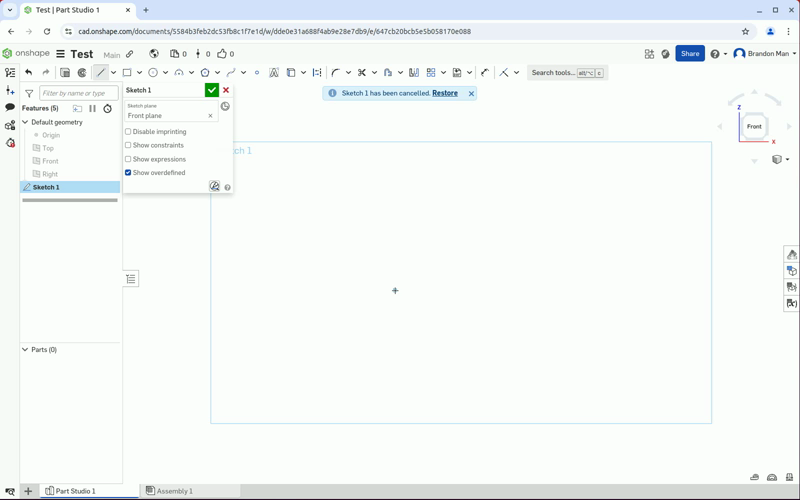
mouse_move(461, 290)
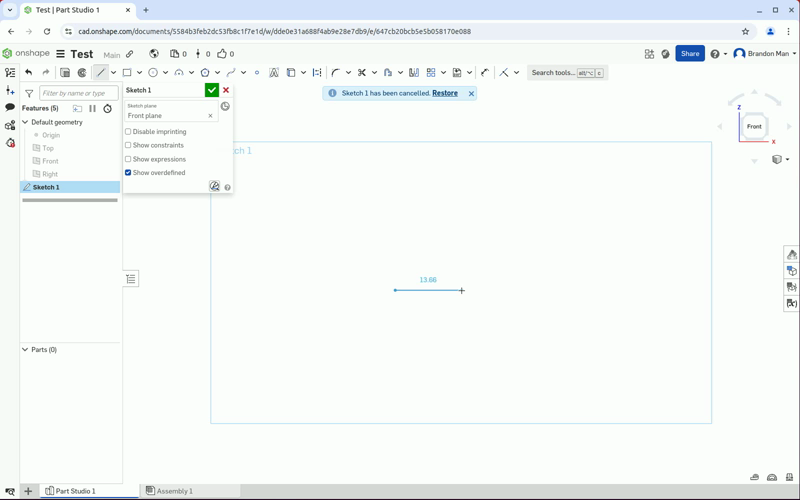
click(461, 290)
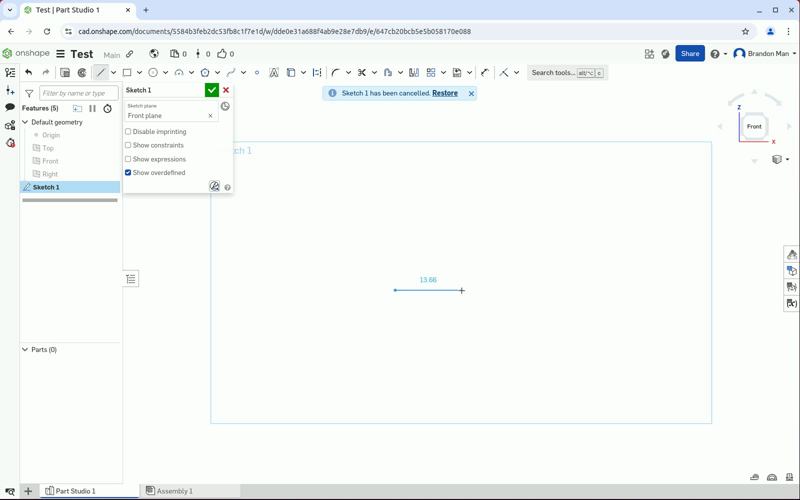
key_up(shift)
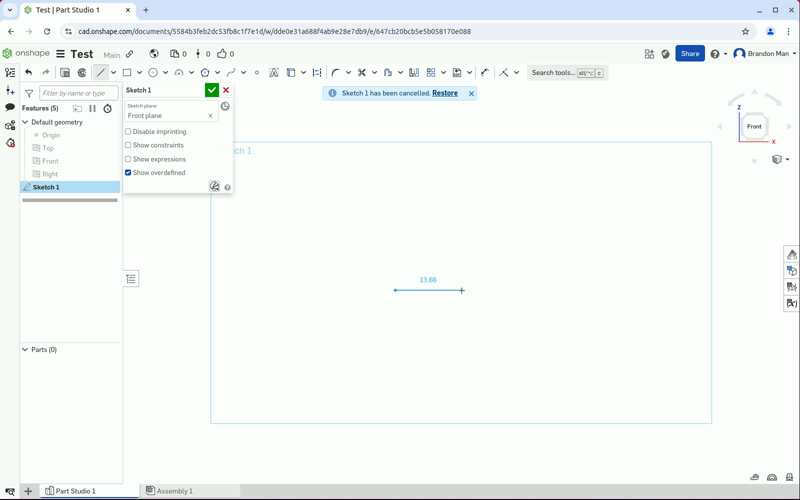
key_down(shift)
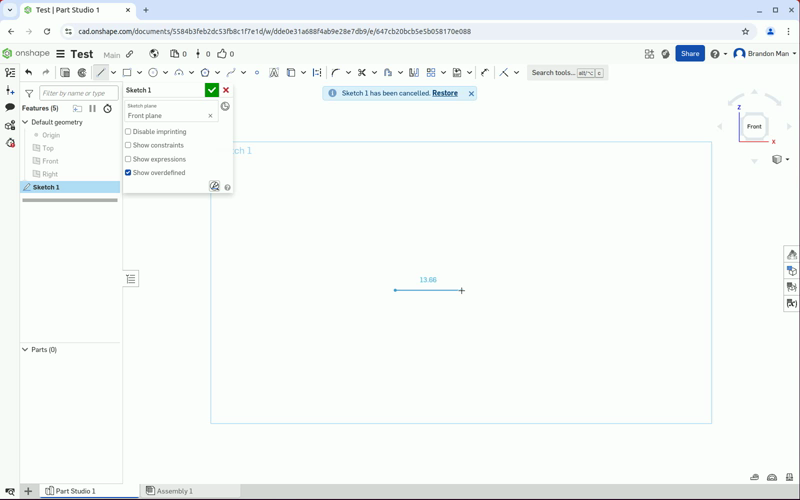
mouse_move(491, 290)
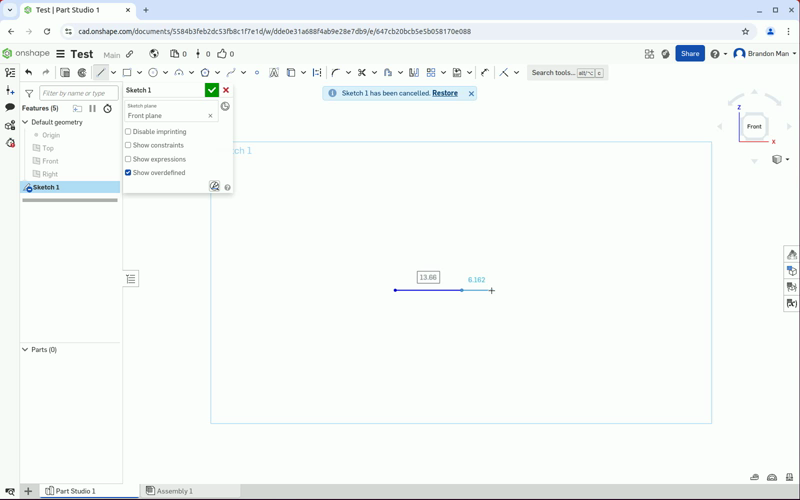
mouse_move(461, 282)
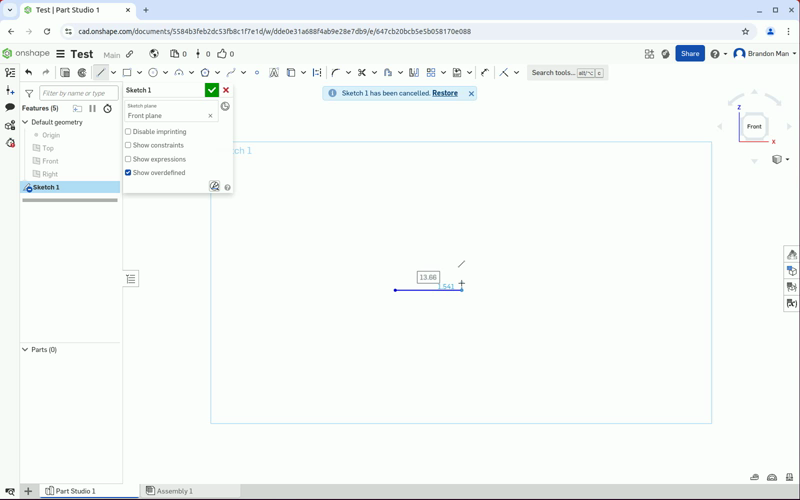
scroll(6)
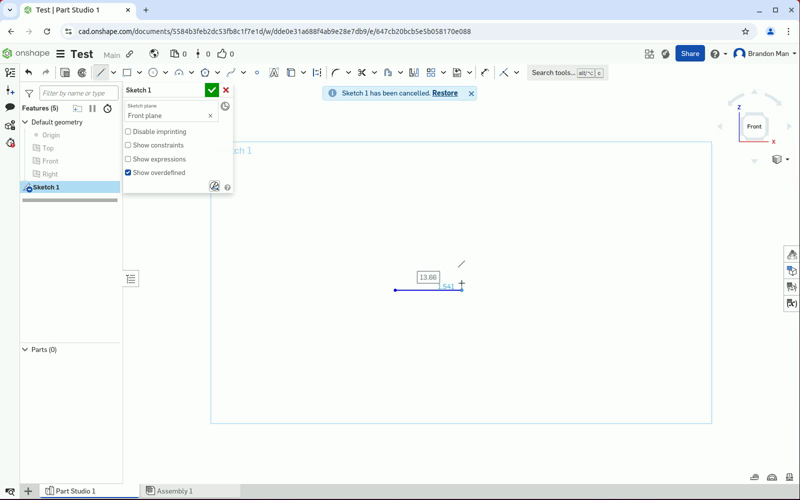
scroll(6)
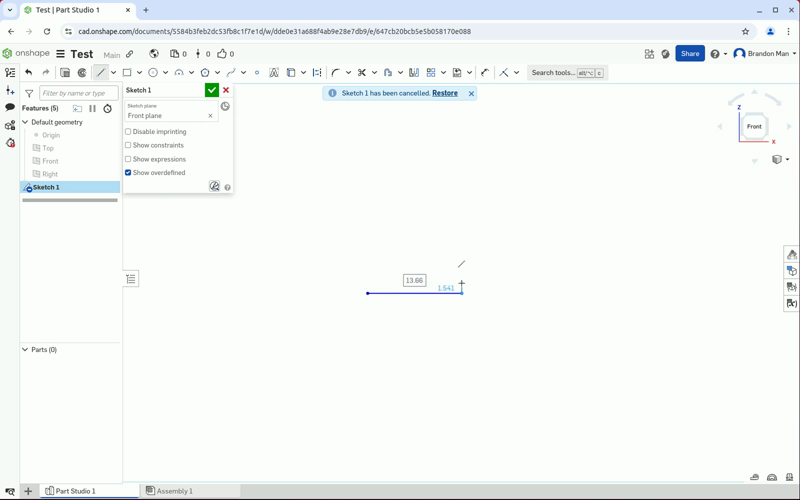
scroll(6)
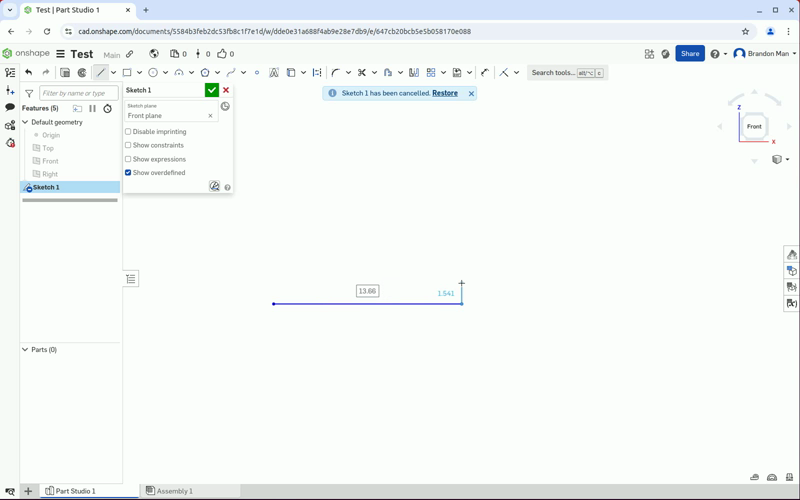
scroll(6)
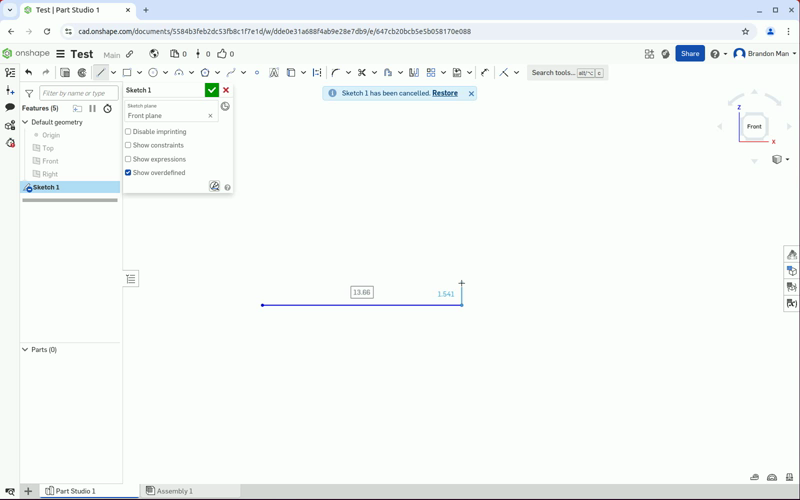
scroll(6)
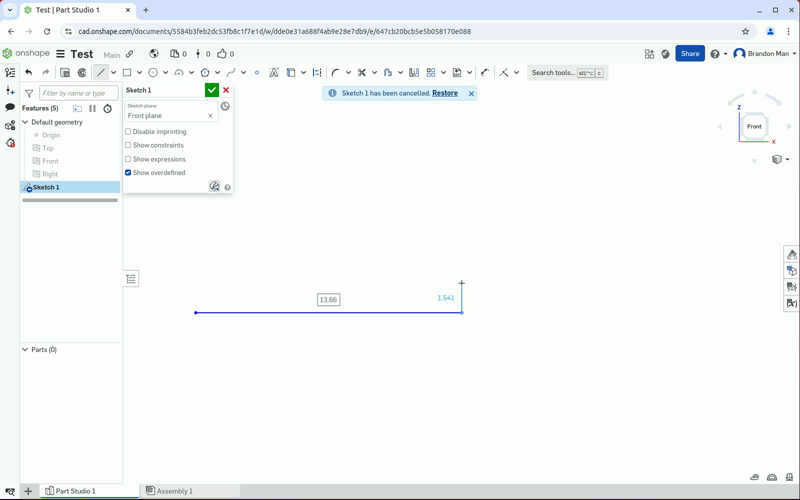
scroll(6)
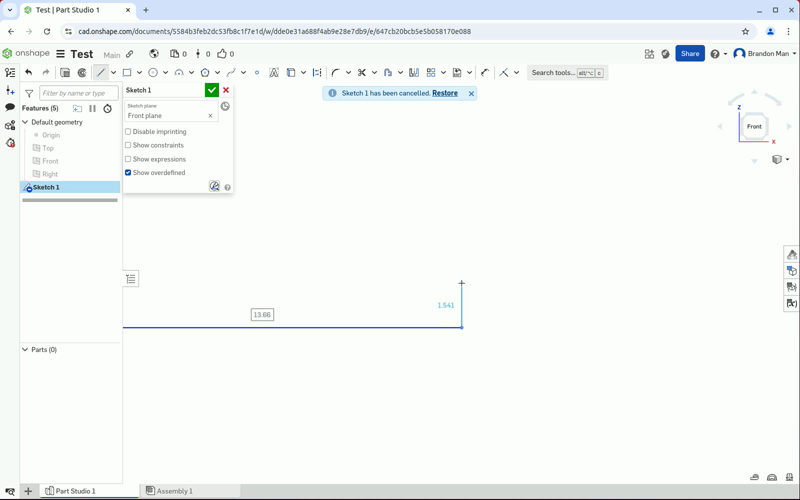
scroll(6)
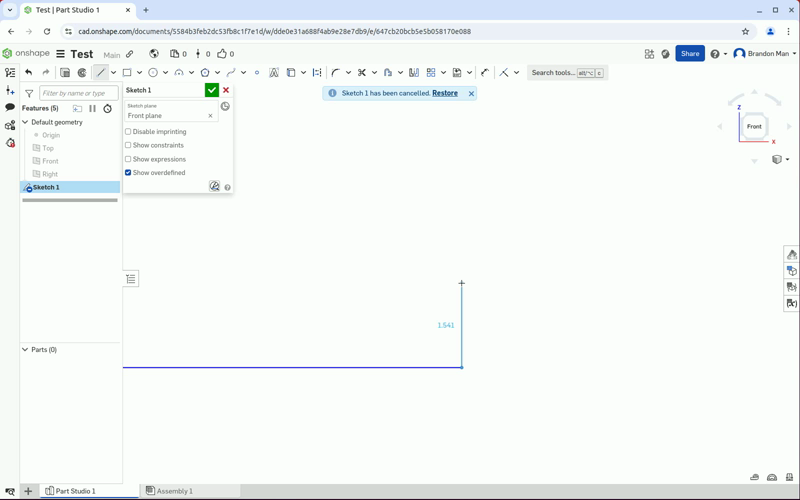
click(461, 282)
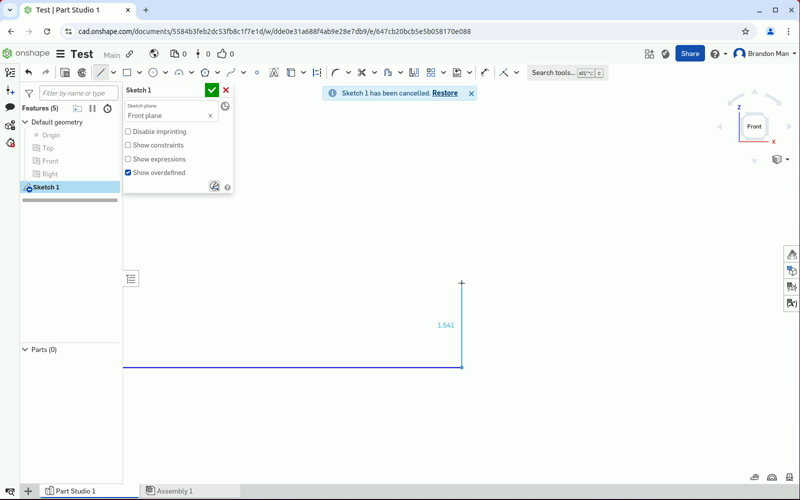
scroll(-6)
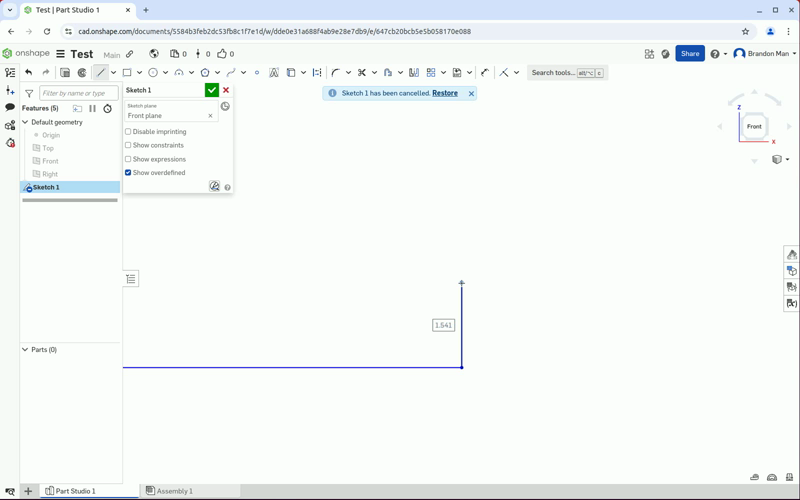
scroll(-6)
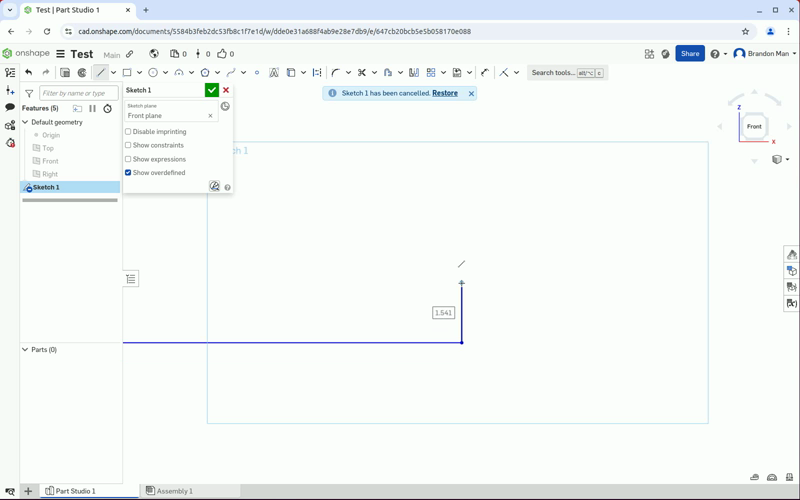
scroll(-6)
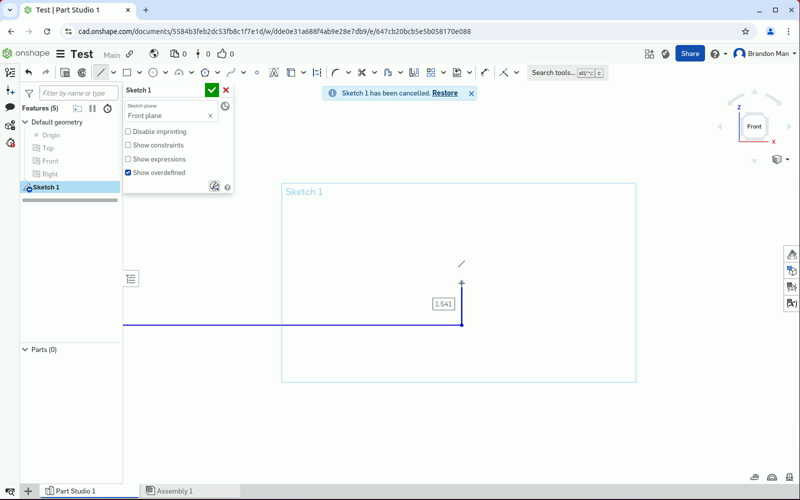
scroll(-6)
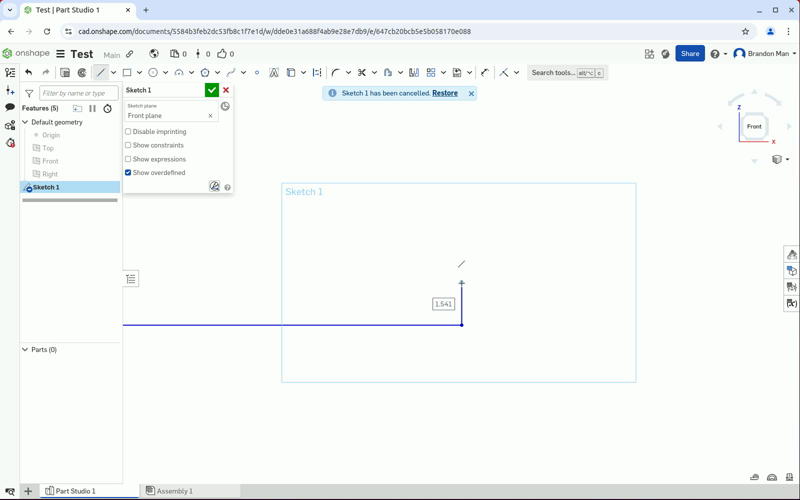
scroll(-6)
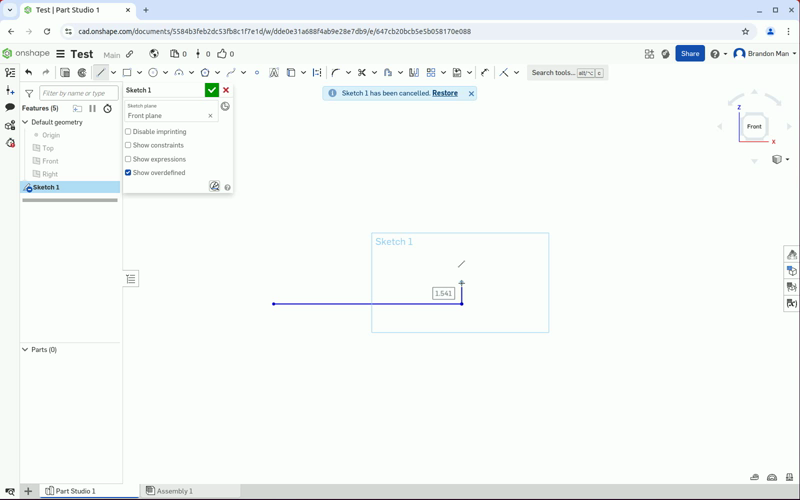
scroll(-6)
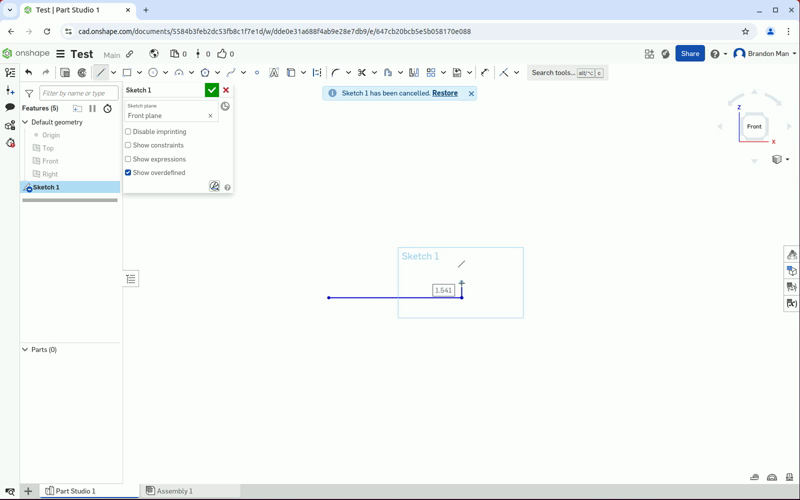
scroll(-6)
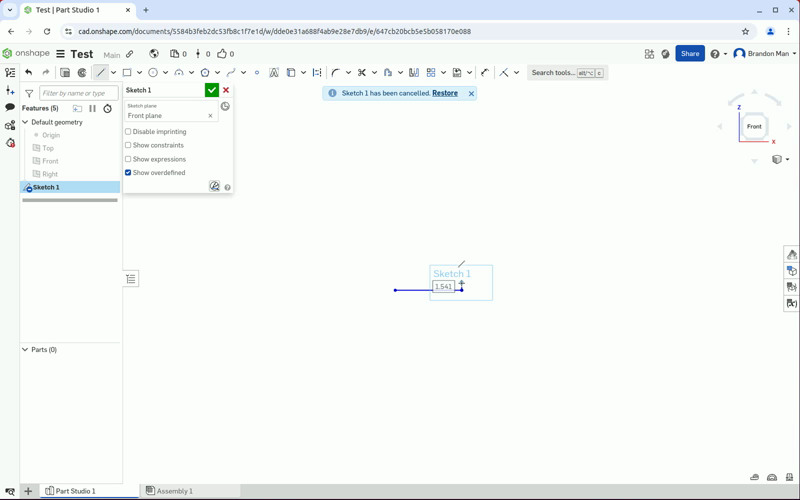
key_up(shift)
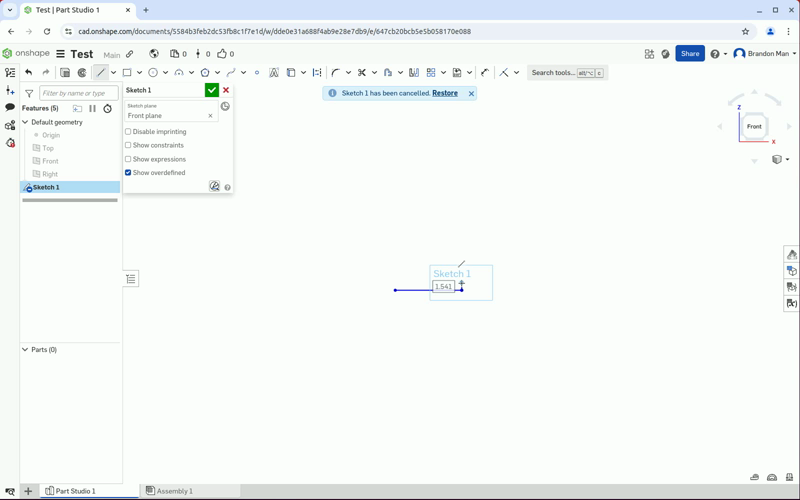
key_down(shift)
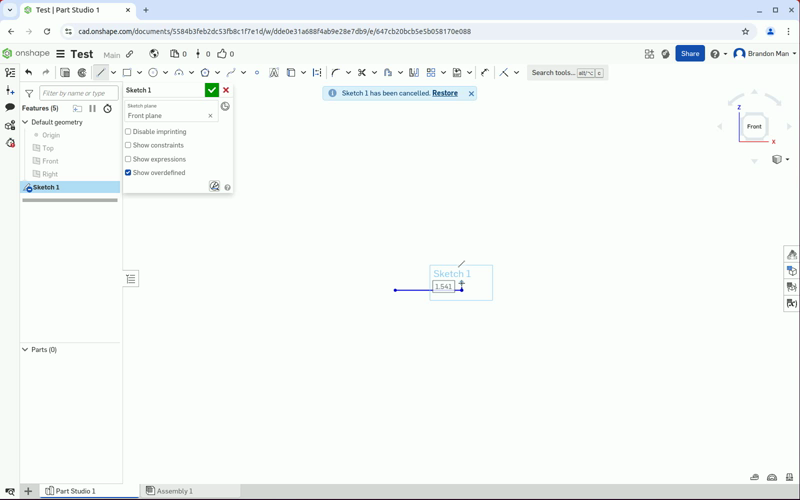
mouse_move(433, 222)
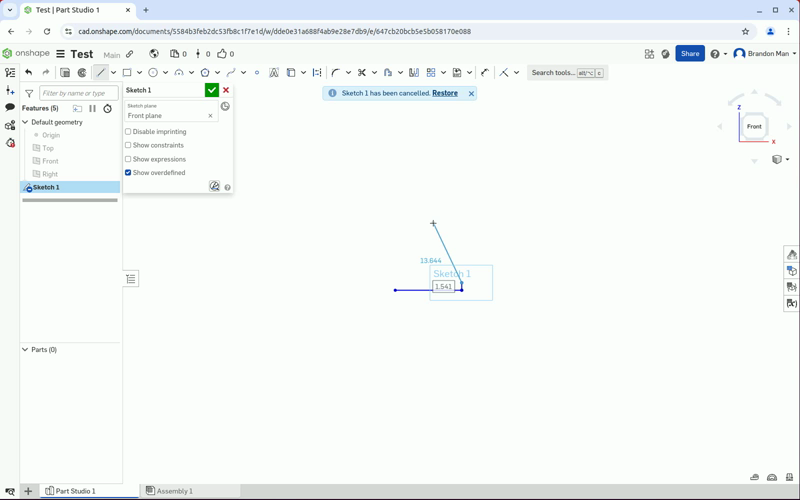
click(433, 222)
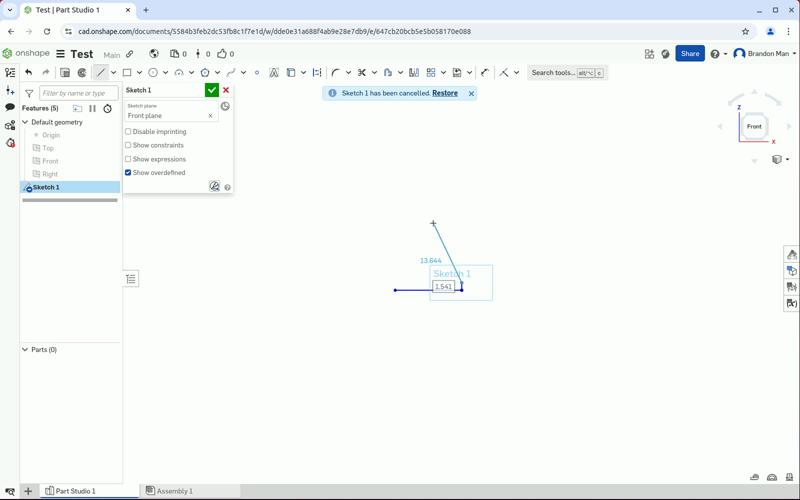
key_up(shift)
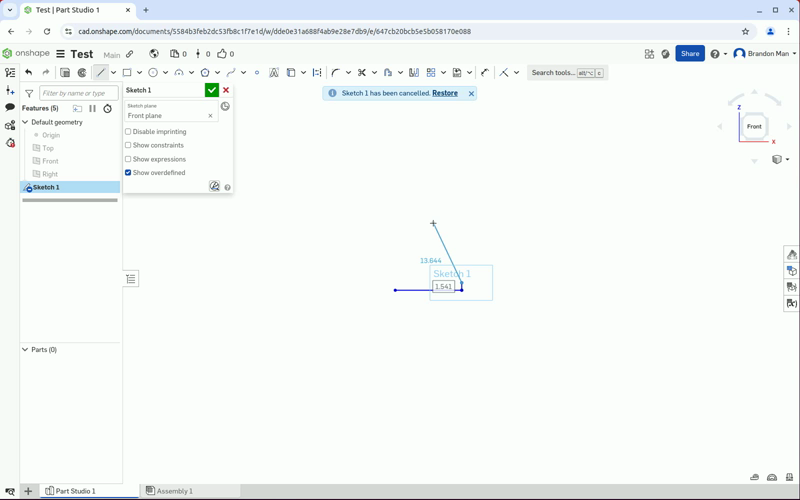
key_down(shift)
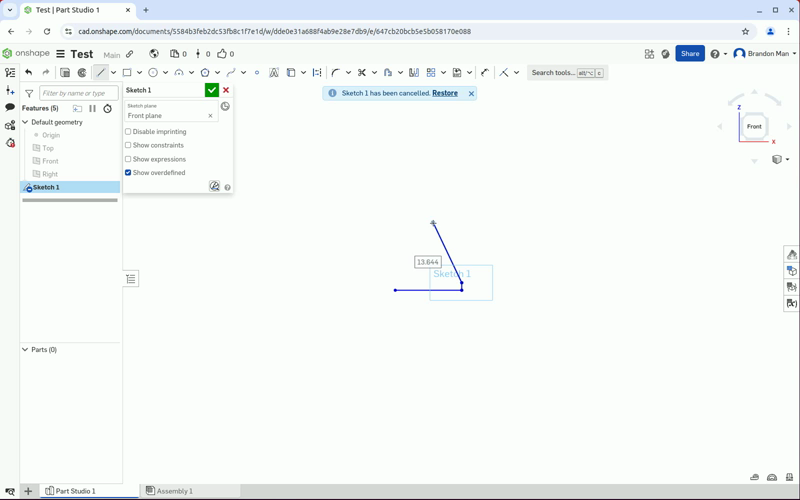
mouse_move(463, 222)
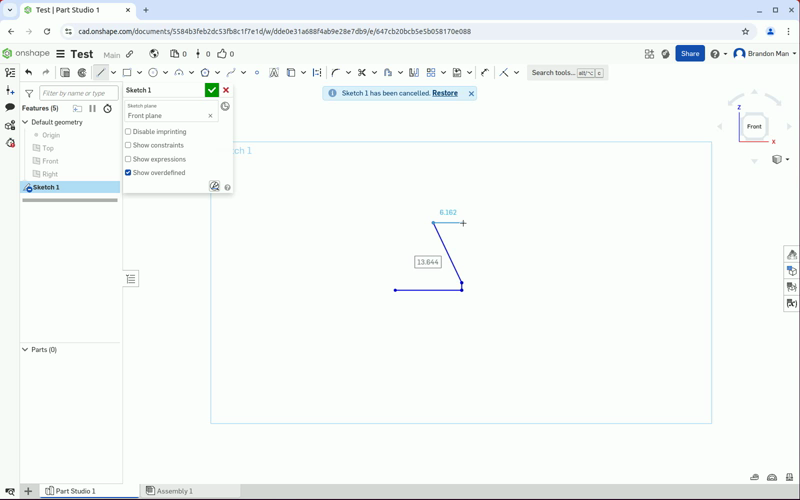
mouse_move(419, 229)
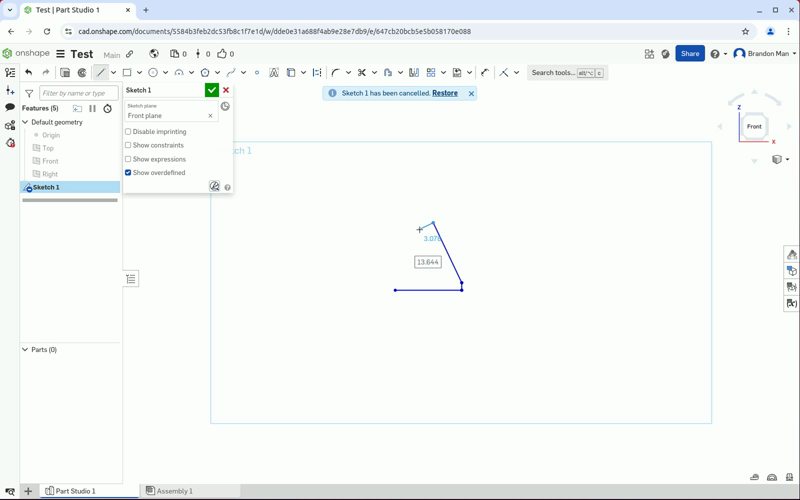
click(419, 229)
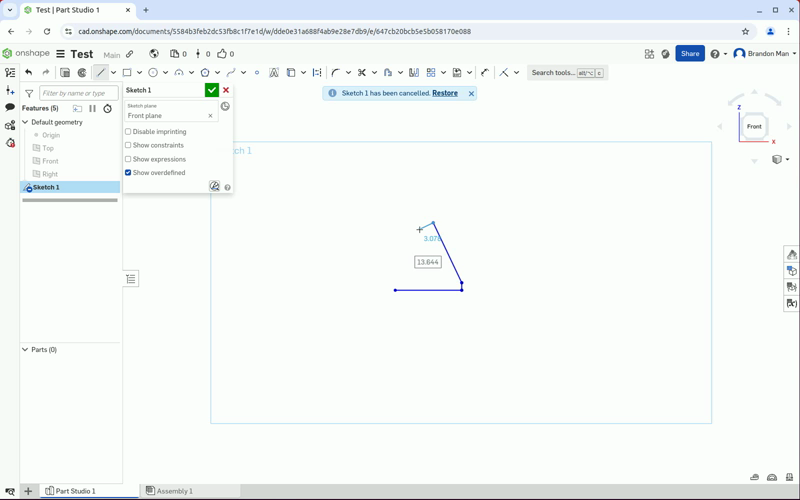
key_up(shift)
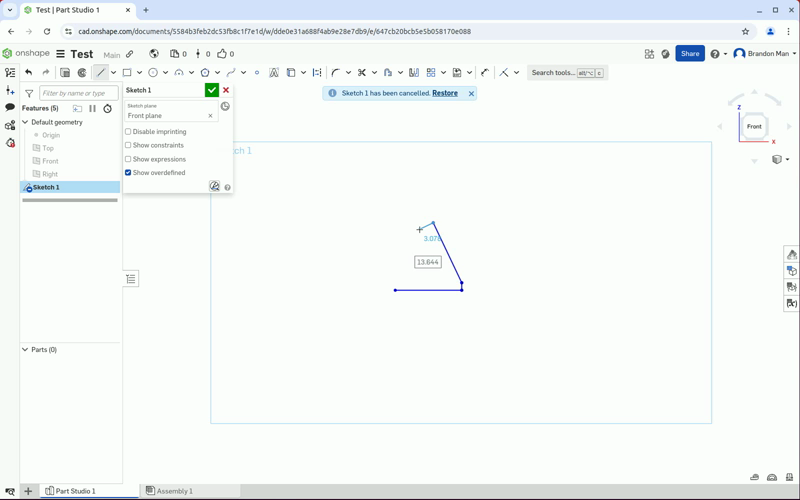
key_down(shift)
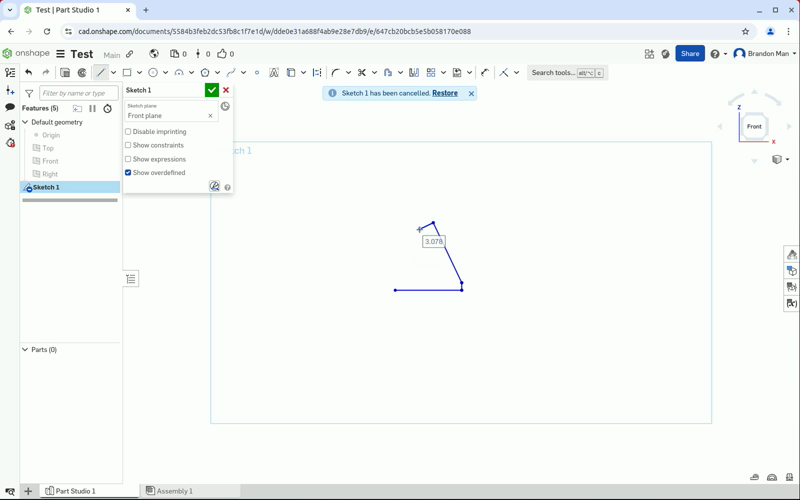
mouse_move(450, 229)
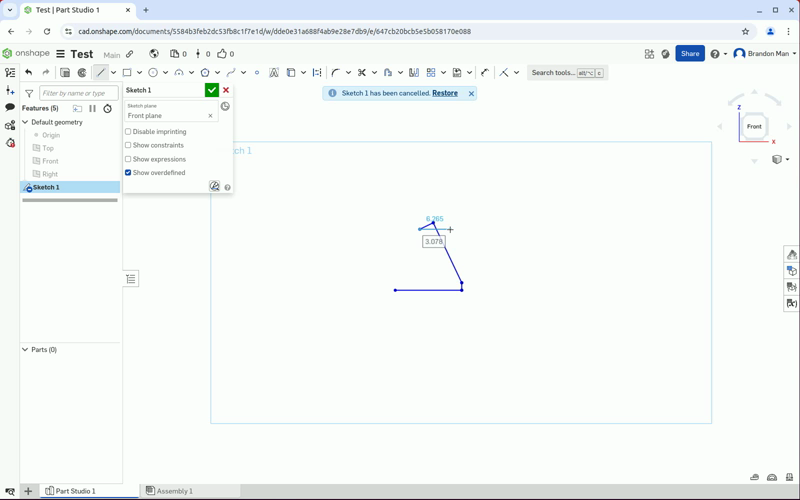
mouse_move(445, 282)
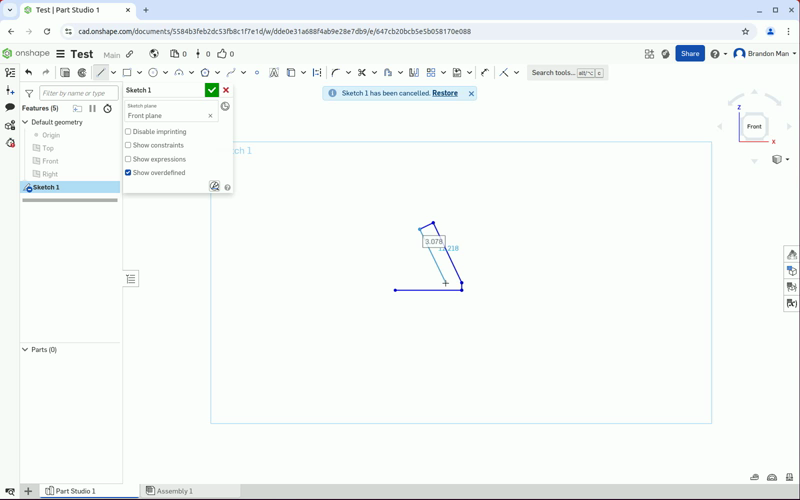
click(445, 282)
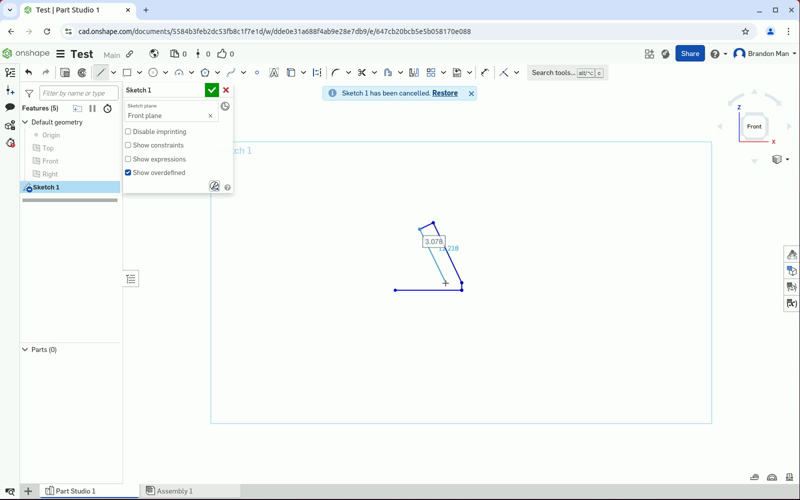
key_up(shift)
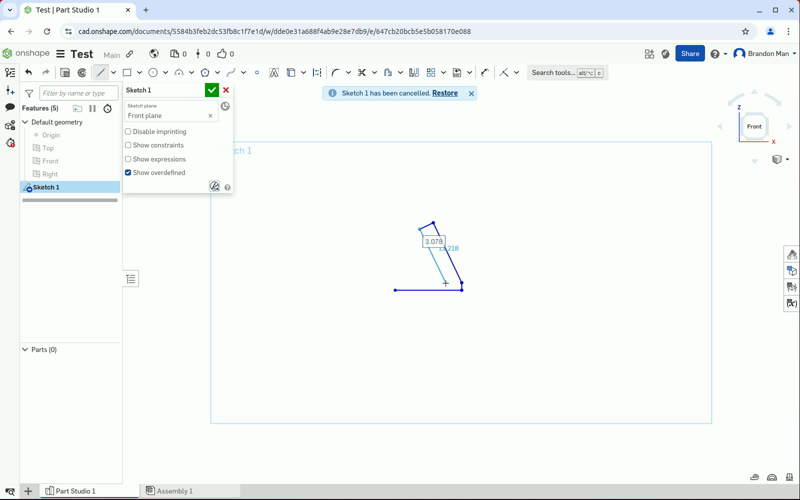
key_down(shift)
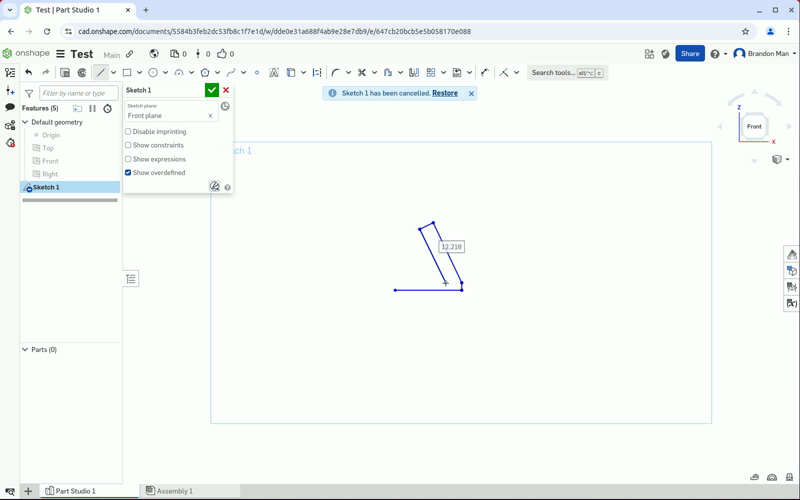
mouse_move(475, 282)
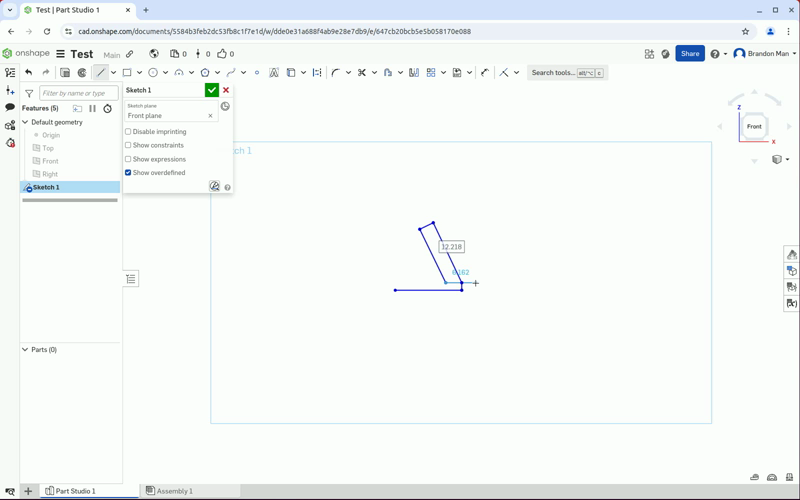
mouse_move(395, 282)
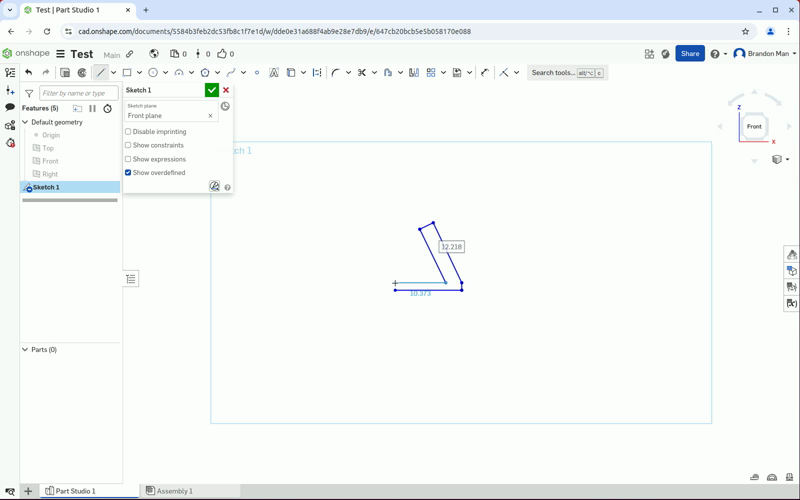
click(395, 282)
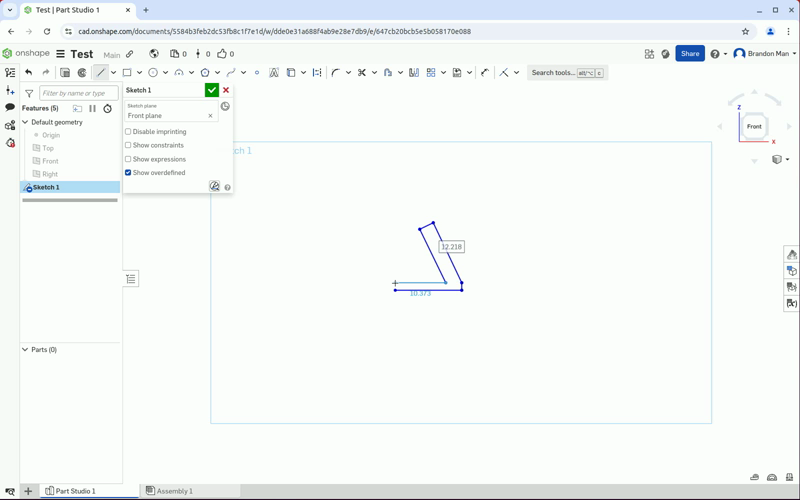
key_up(shift)
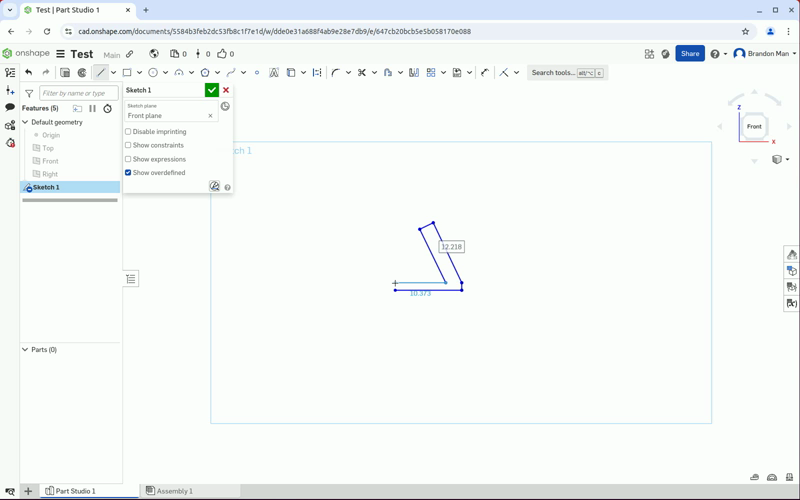
mouse_move(425, 282)
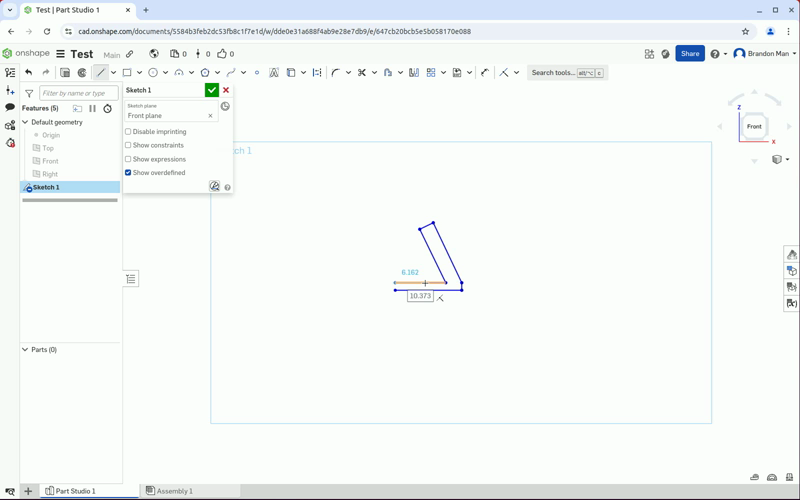
key_down(shift)
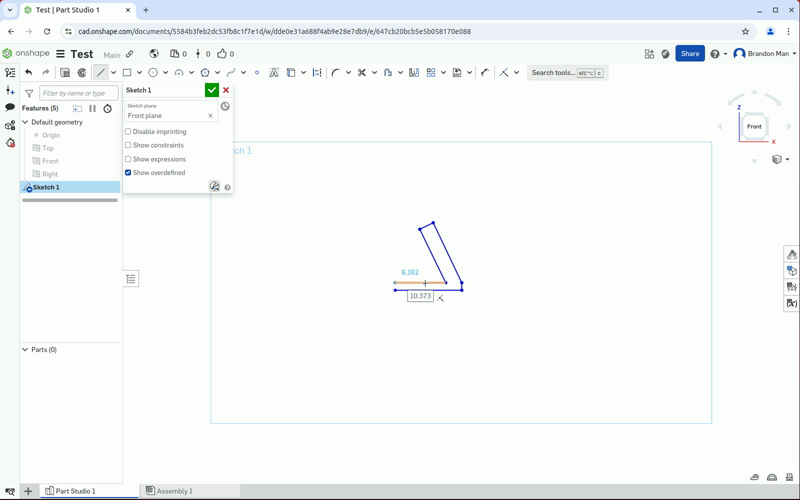
mouse_move(395, 290)
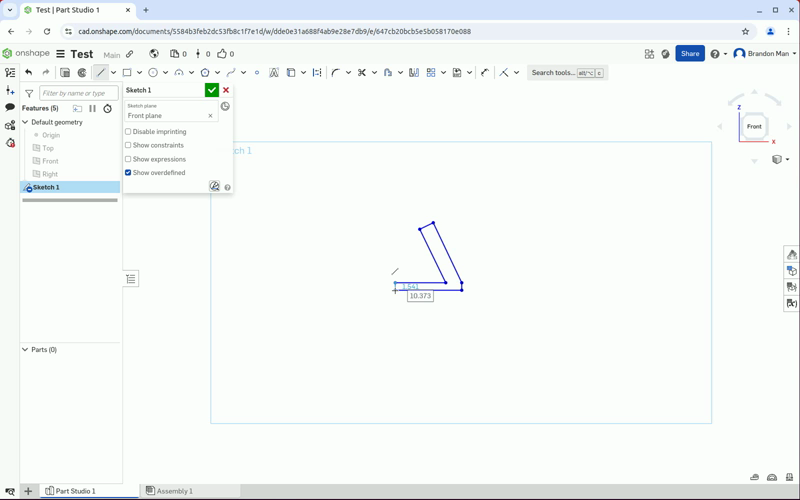
scroll(6)
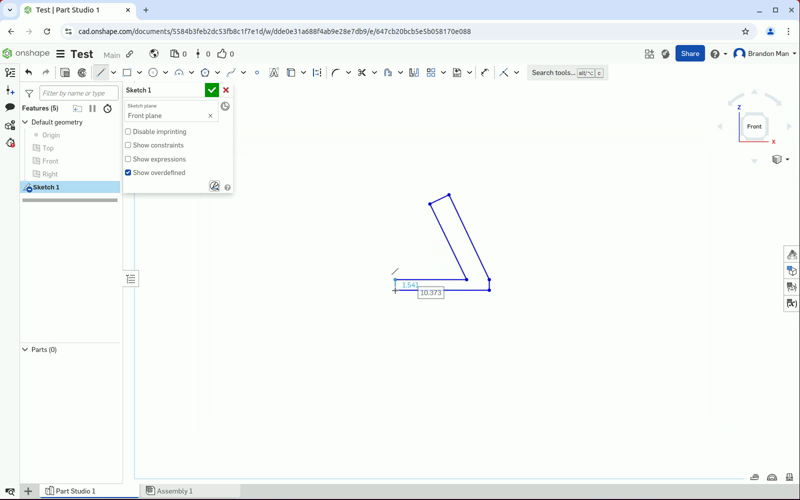
scroll(6)
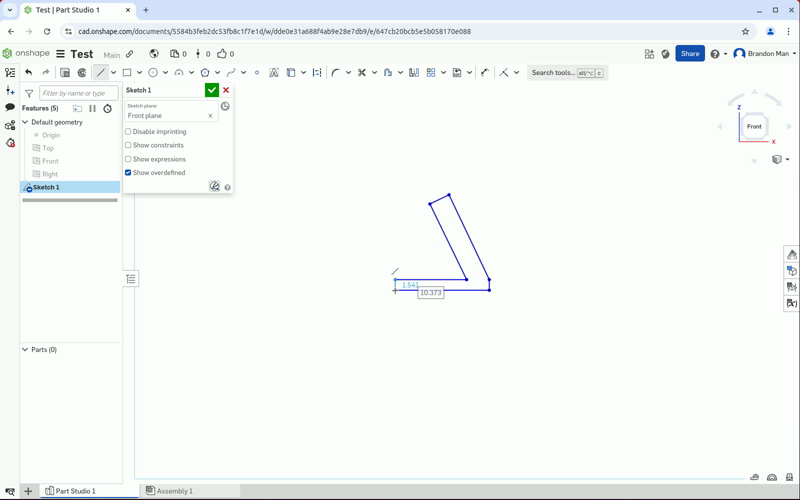
scroll(6)
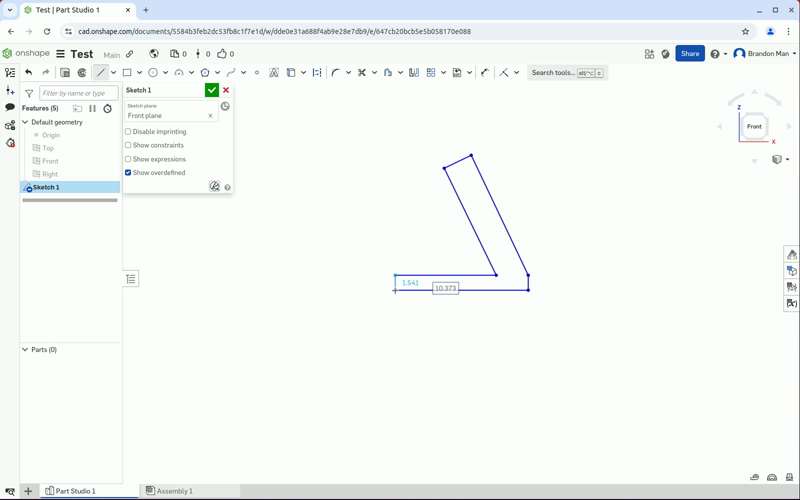
scroll(6)
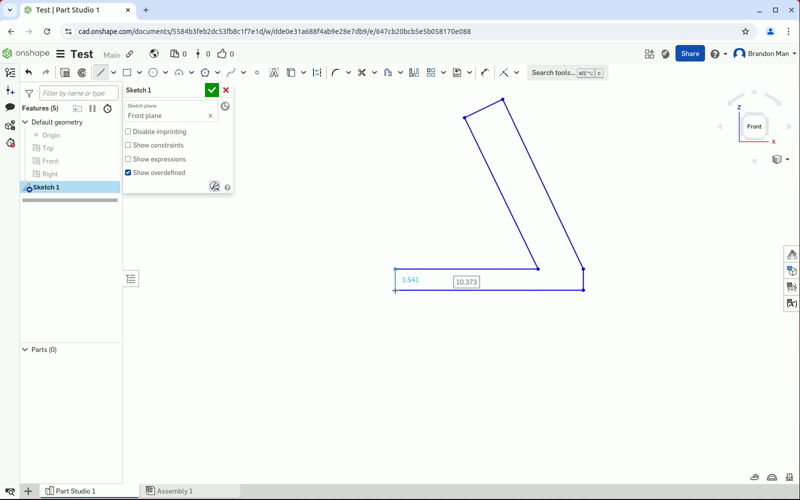
scroll(6)
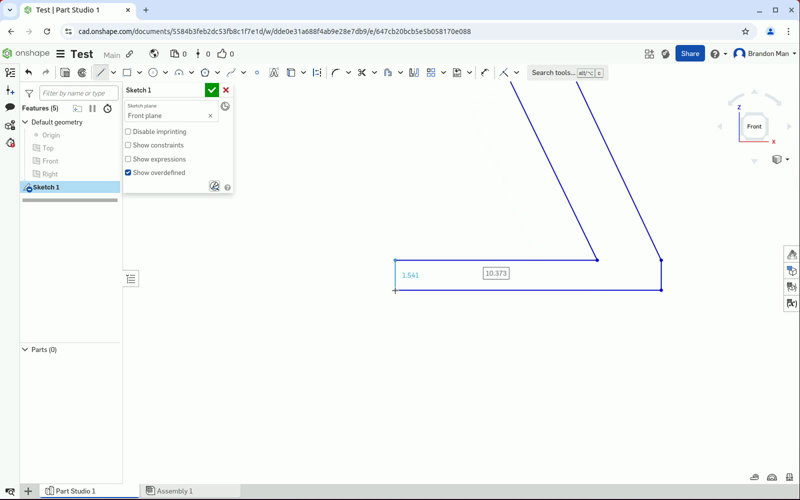
scroll(6)
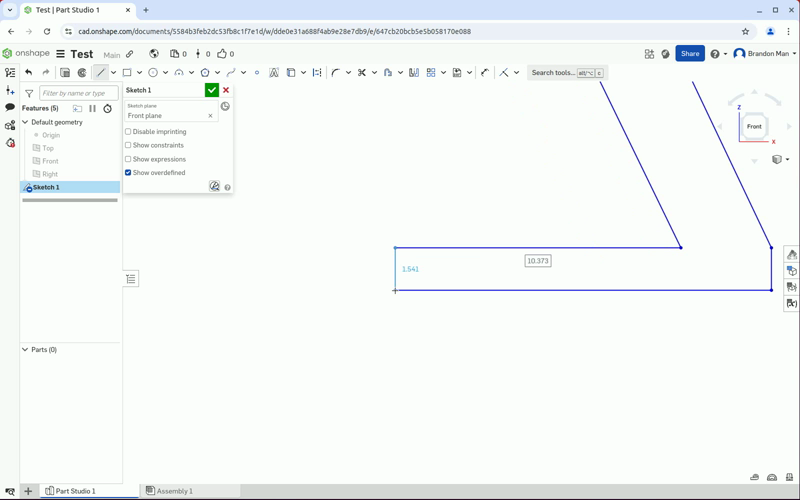
scroll(6)
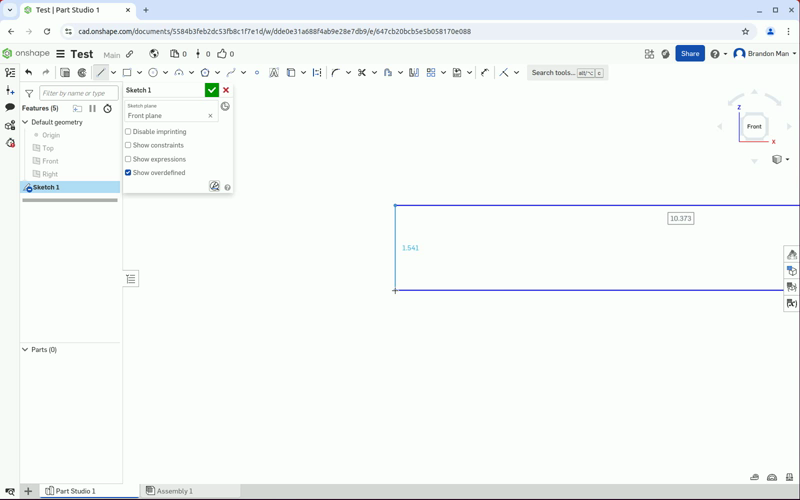
key_up(shift)
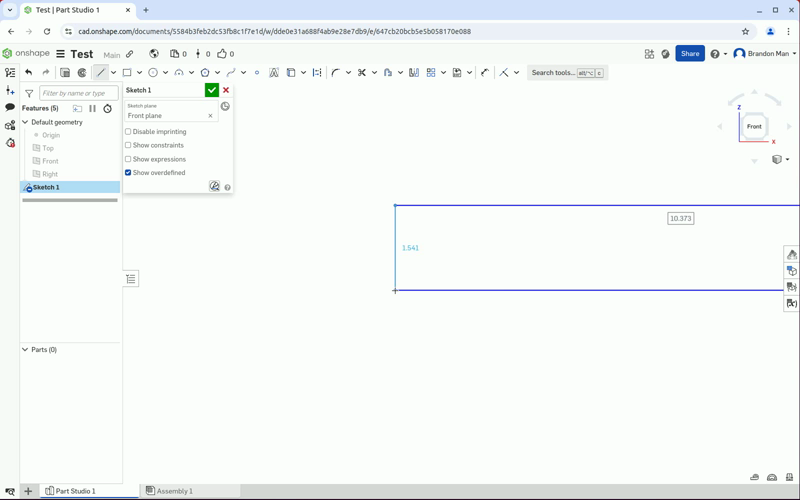
click(395, 290)
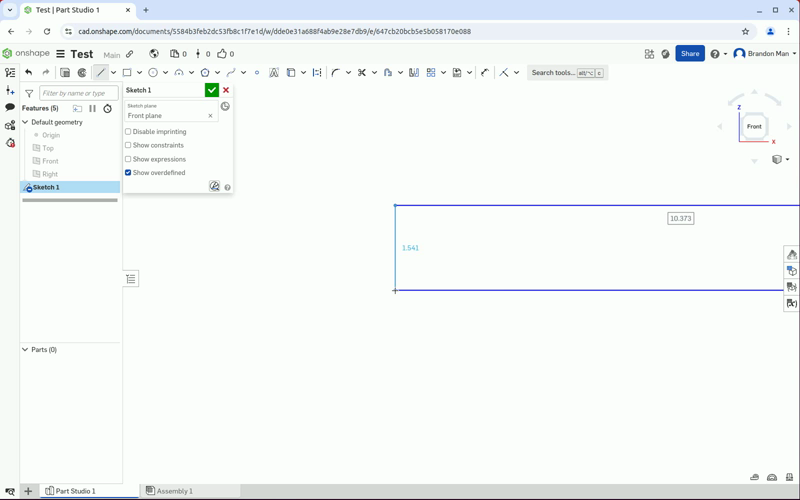
scroll(-6)
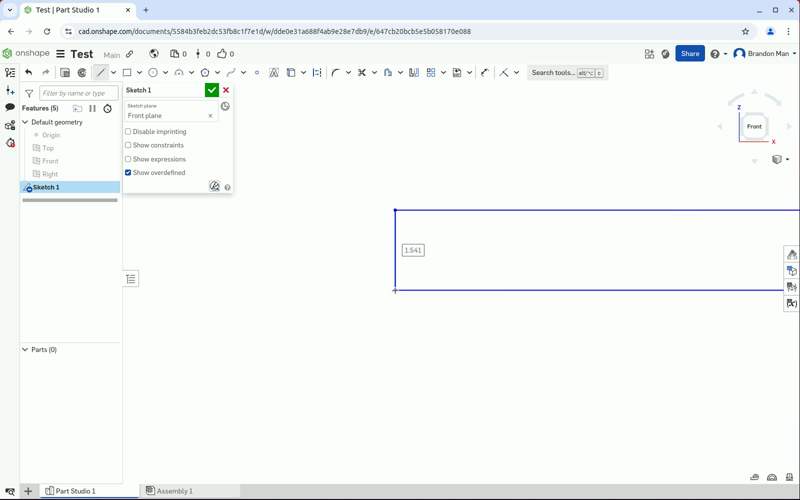
scroll(-6)
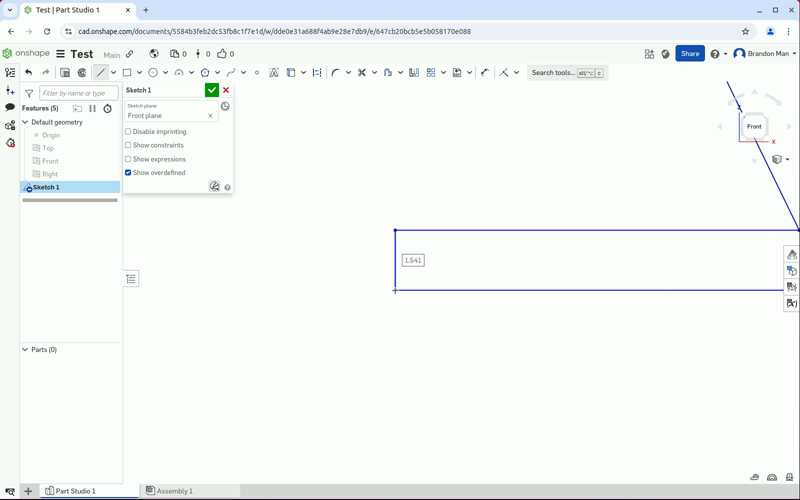
scroll(-6)
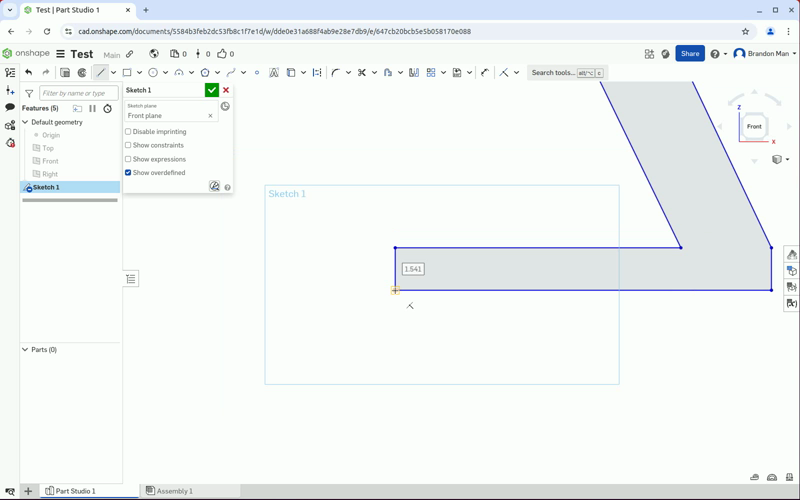
scroll(-6)
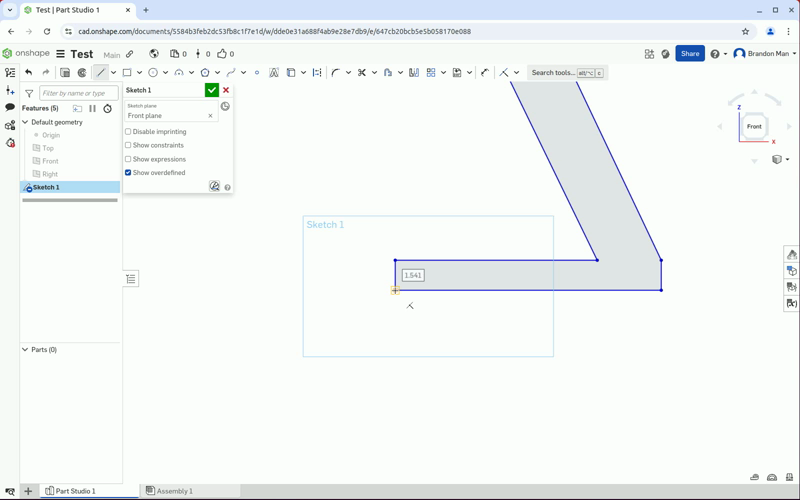
scroll(-6)
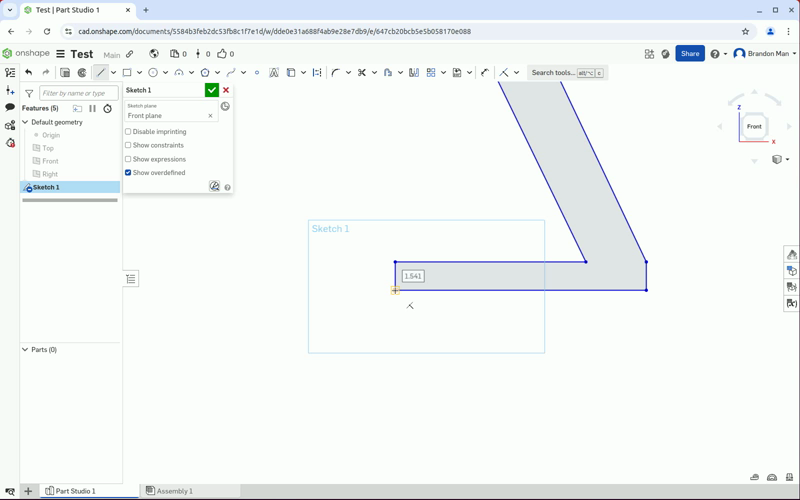
scroll(-6)
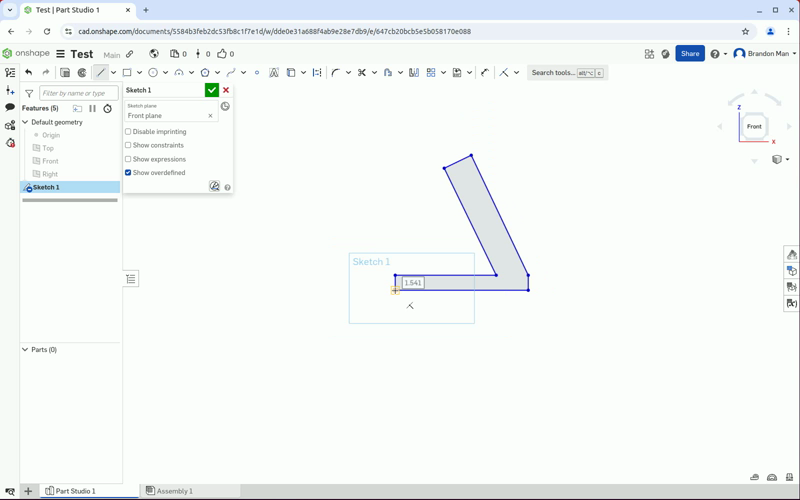
scroll(-6)
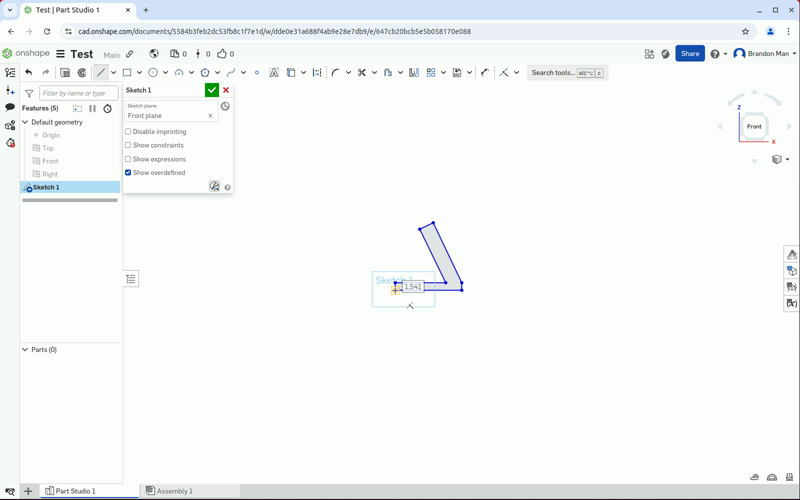
key(esc)
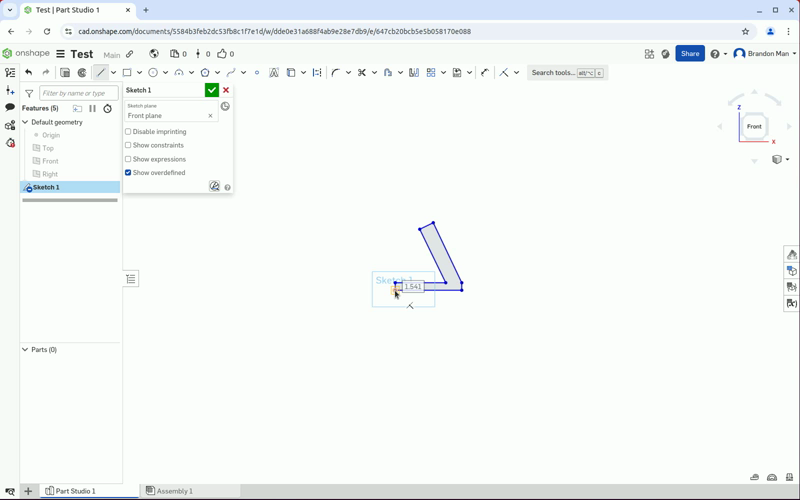
key(c)
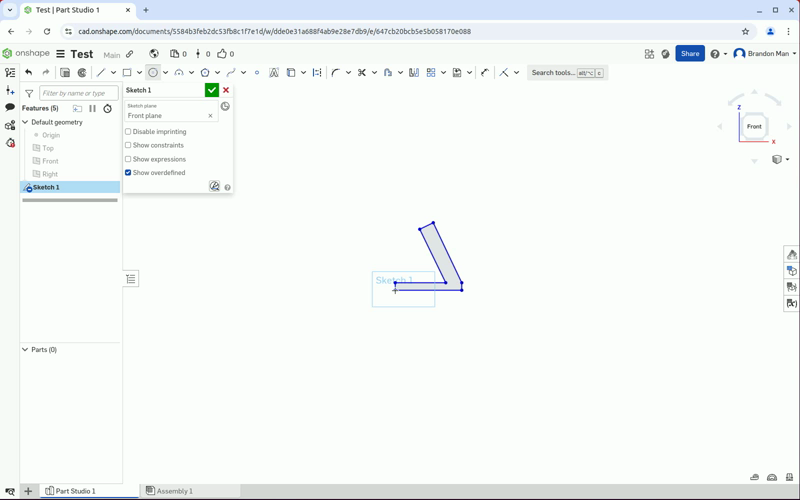
key_down(shift)
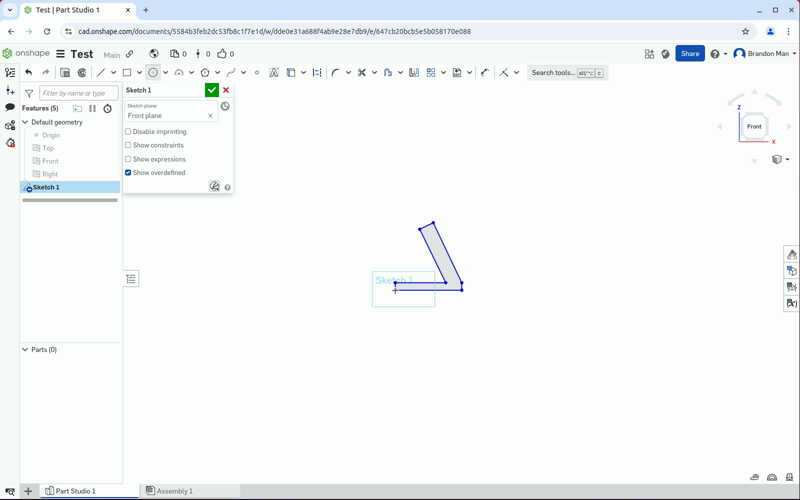
mouse_move(449, 274)
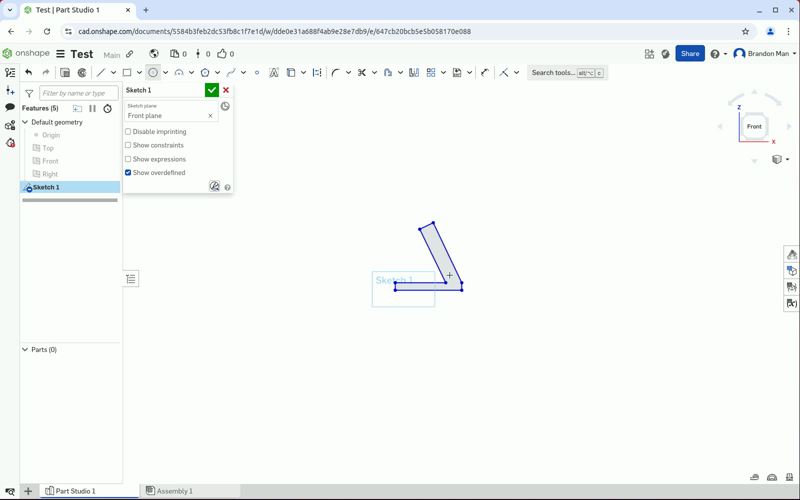
click(449, 274)
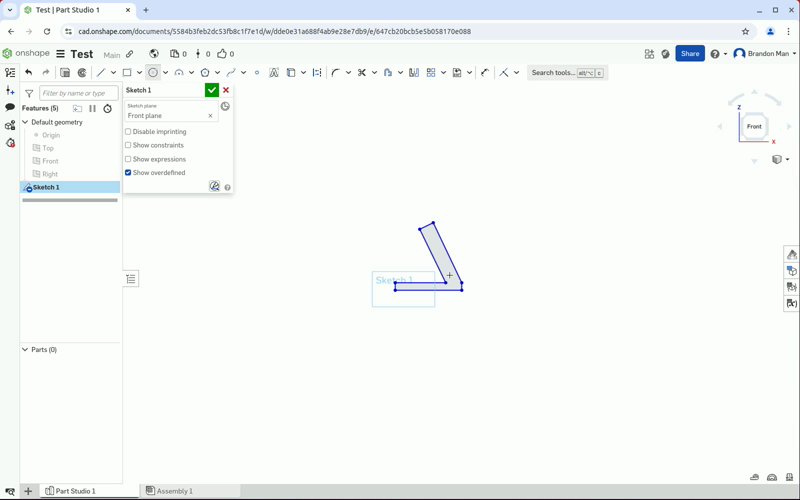
key_up(shift)
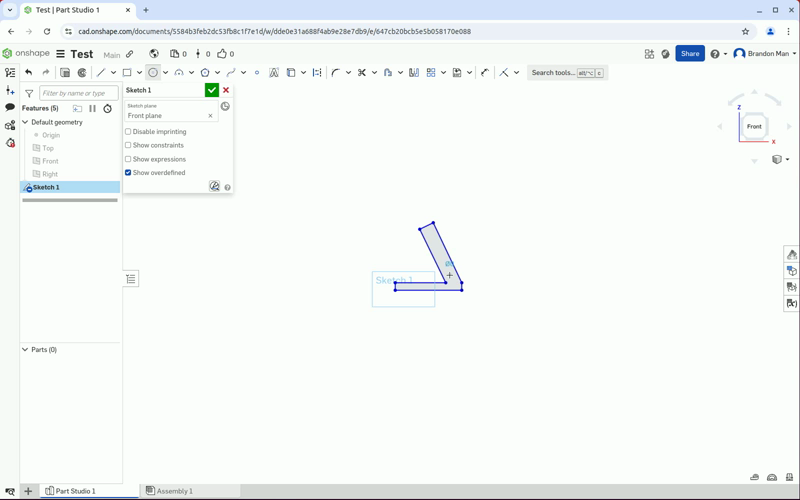
mouse_move(453, 274)
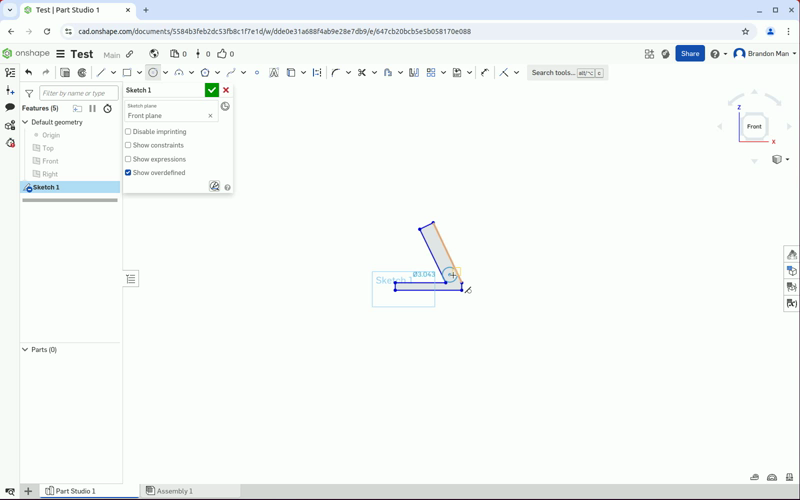
click(453, 274)
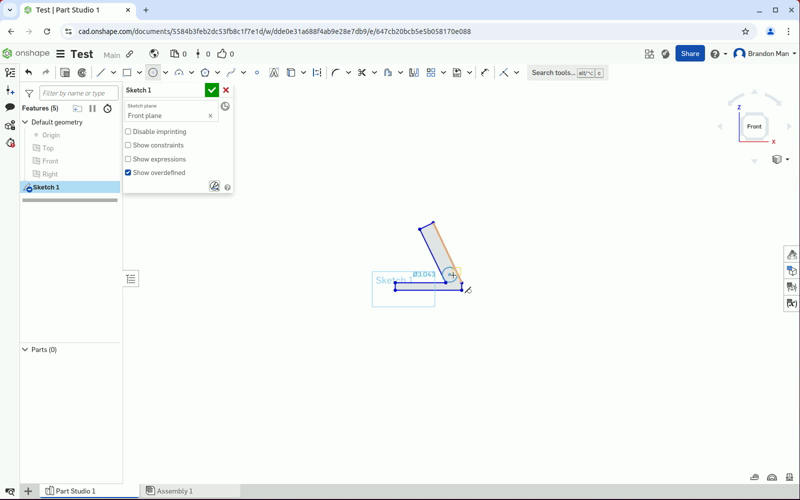
key(esc)
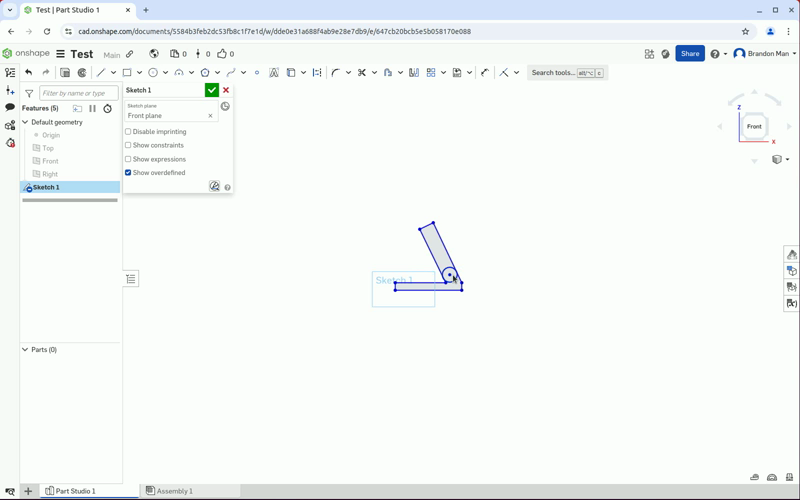
mouse_move(431, 237)
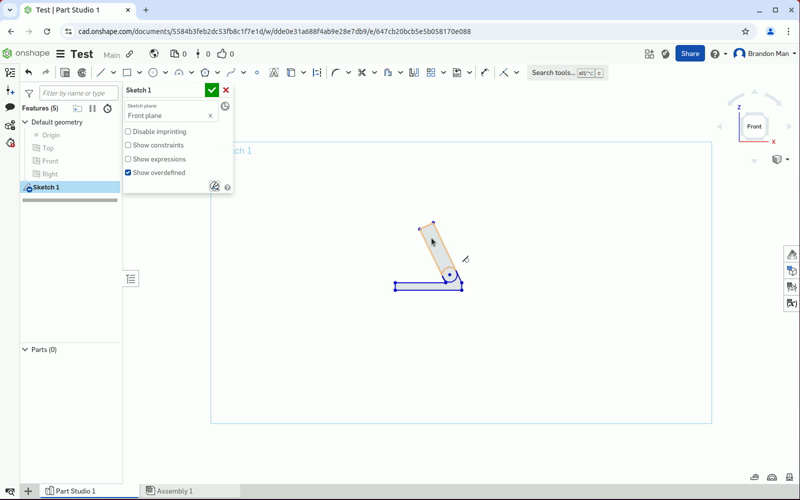
scroll(6)
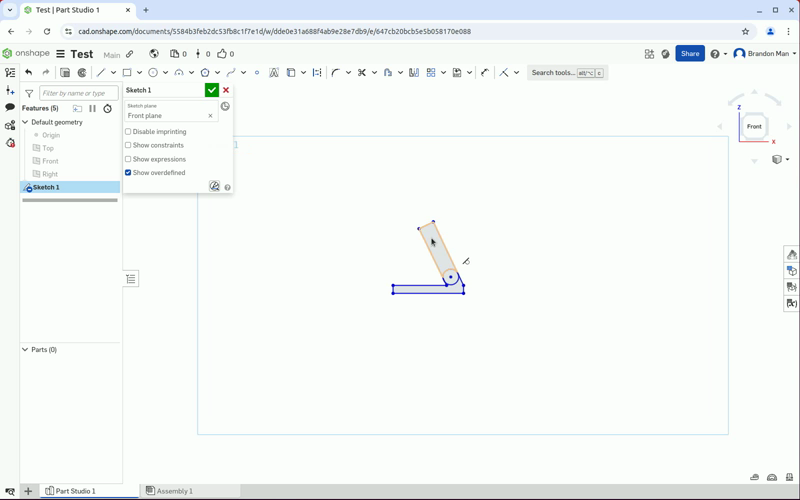
scroll(6)
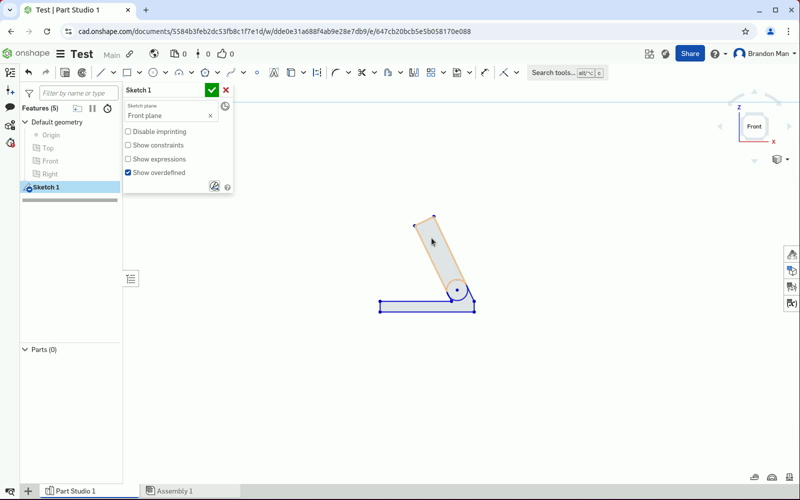
scroll(6)
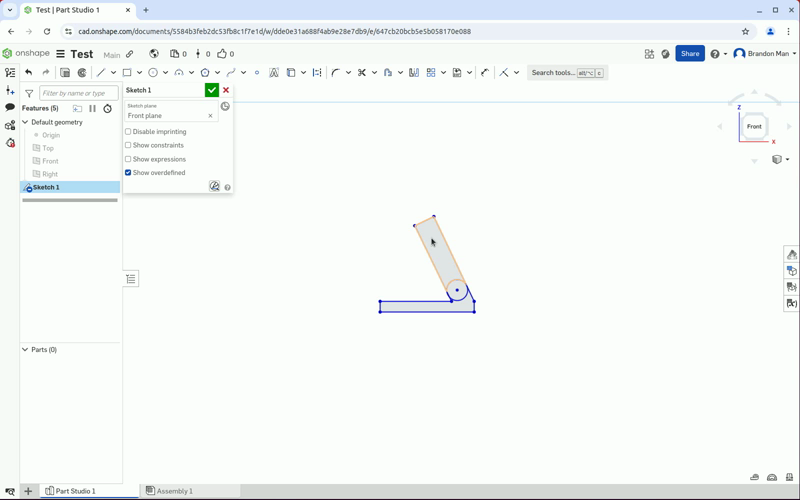
scroll(6)
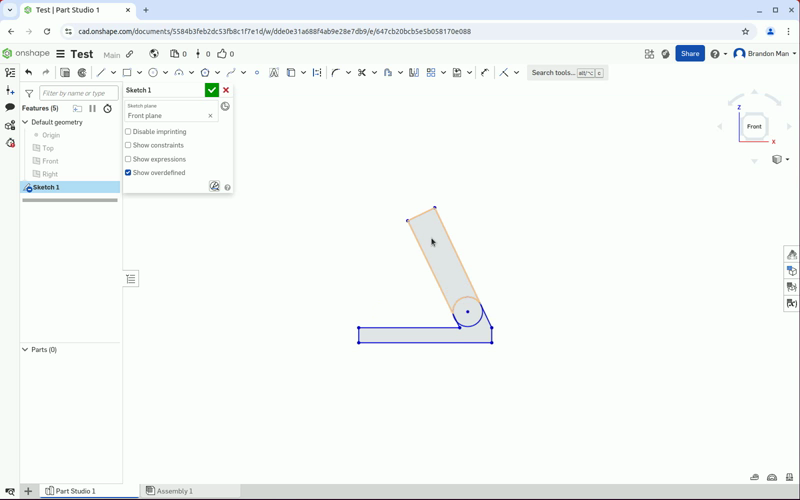
scroll(6)
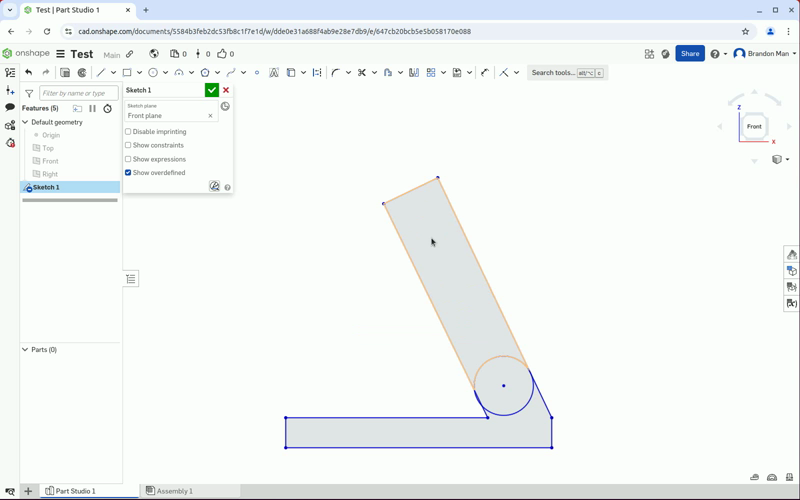
scroll(6)
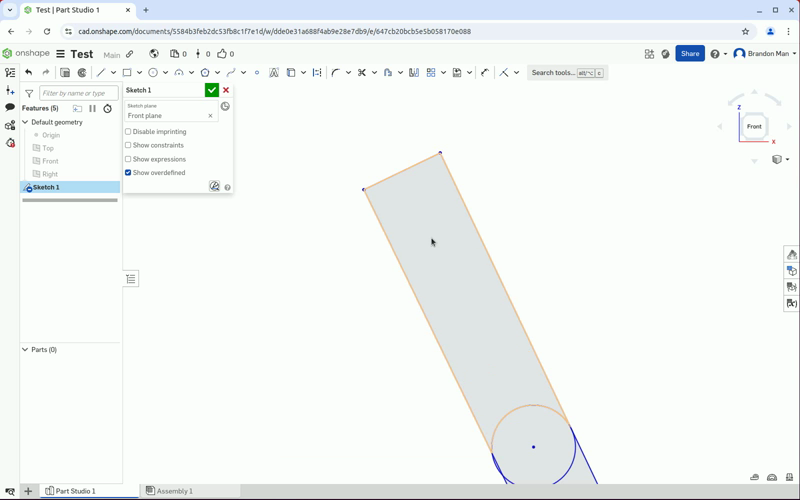
scroll(6)
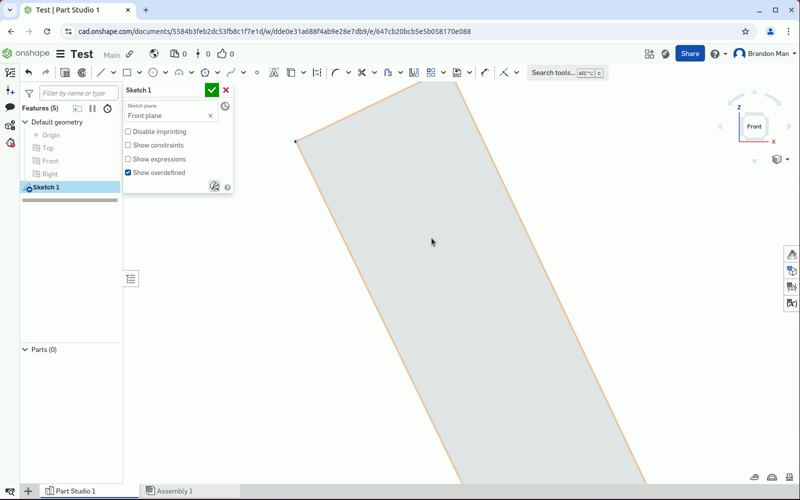
click(431, 237)
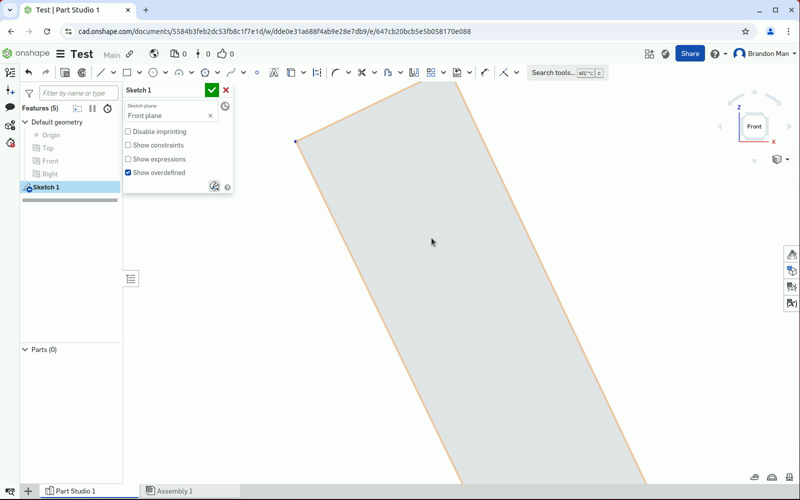
scroll(-6)
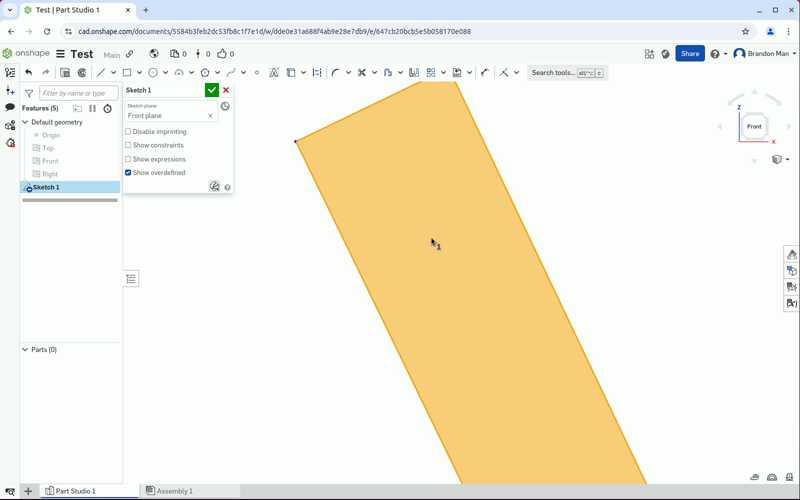
scroll(-6)
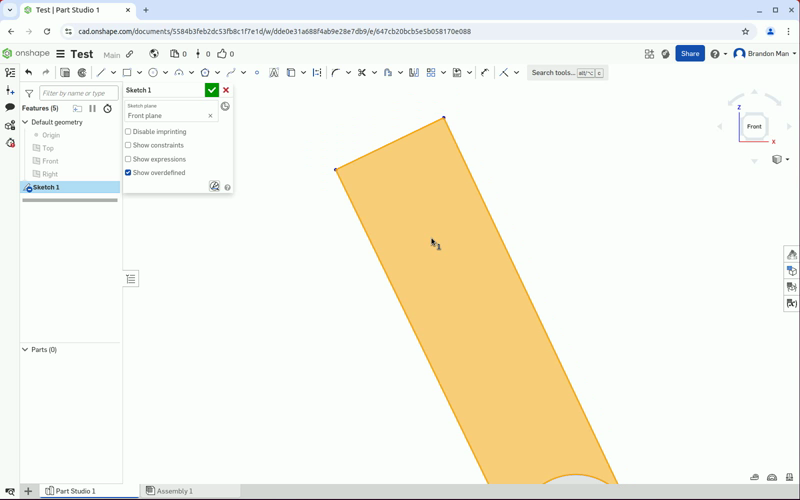
scroll(-6)
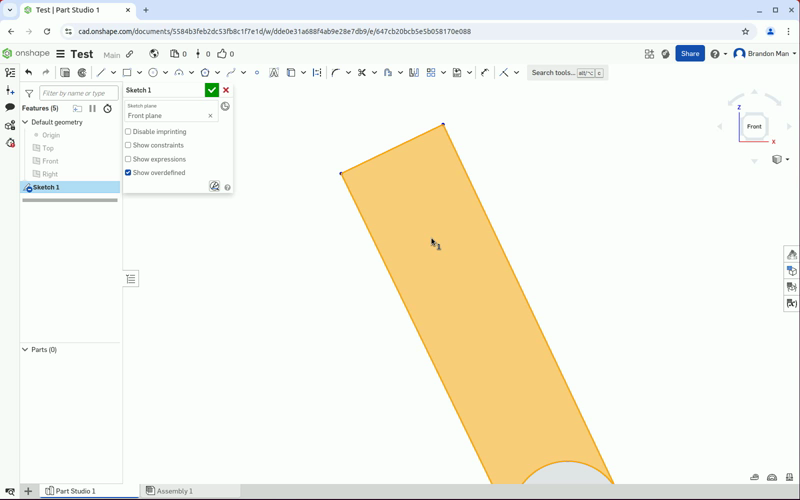
scroll(-6)
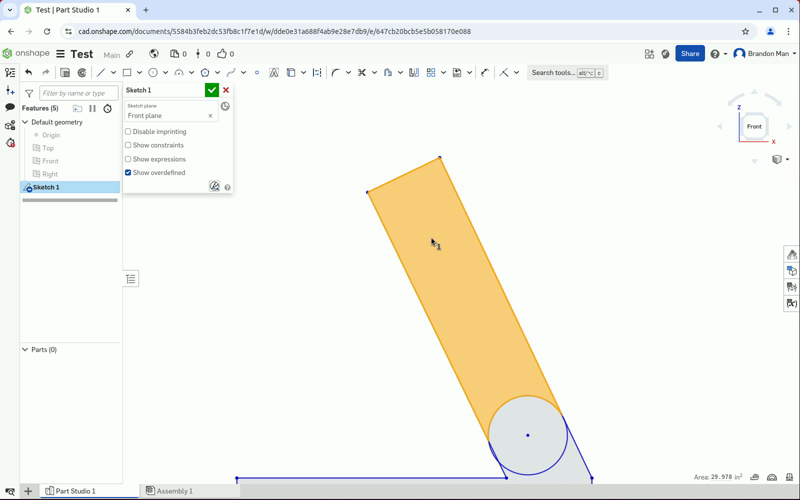
scroll(-6)
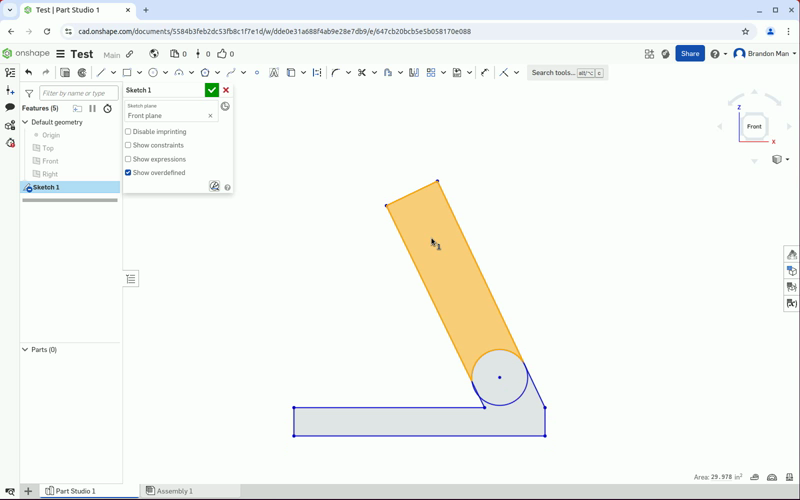
scroll(-6)
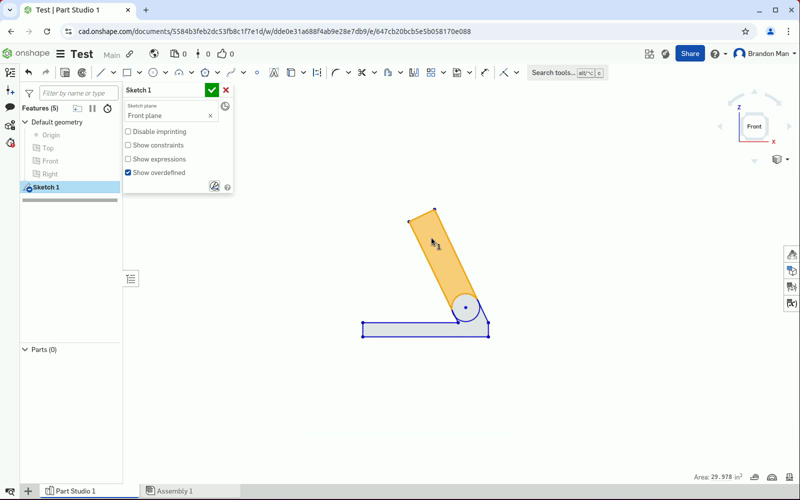
scroll(-6)
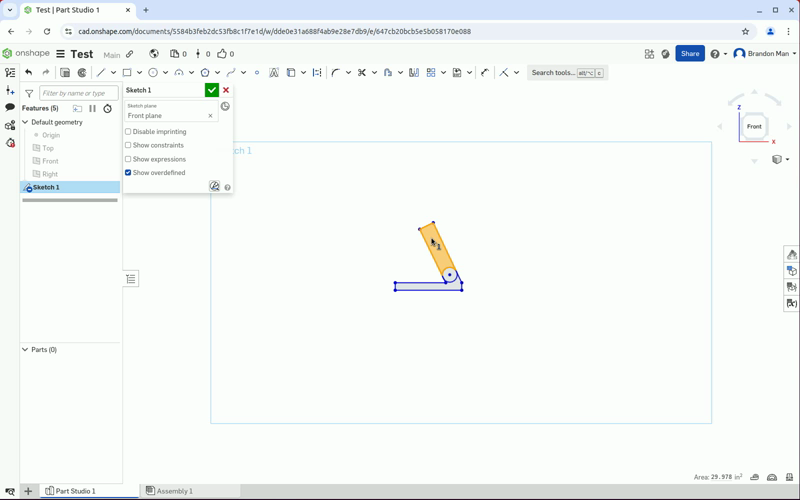
mouse_move(73, 352)
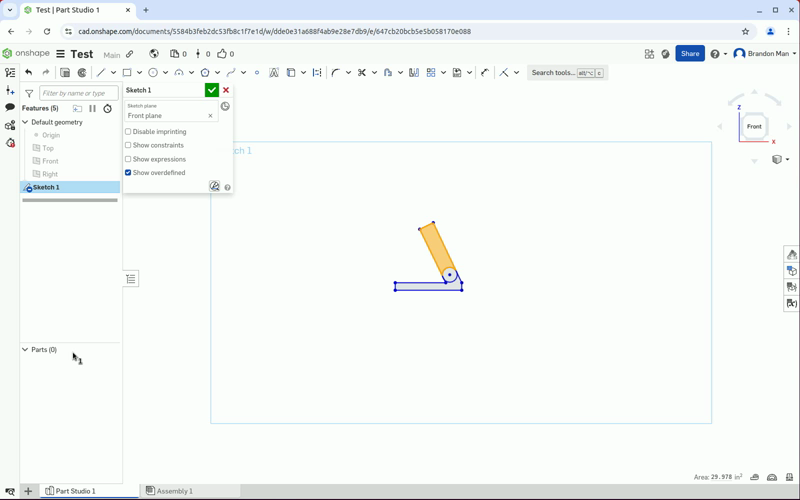
key(shift+y)
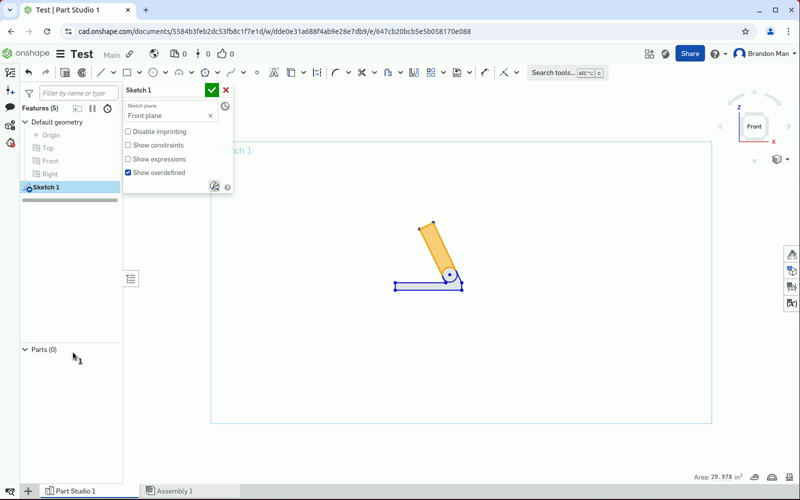
key(shift+e)
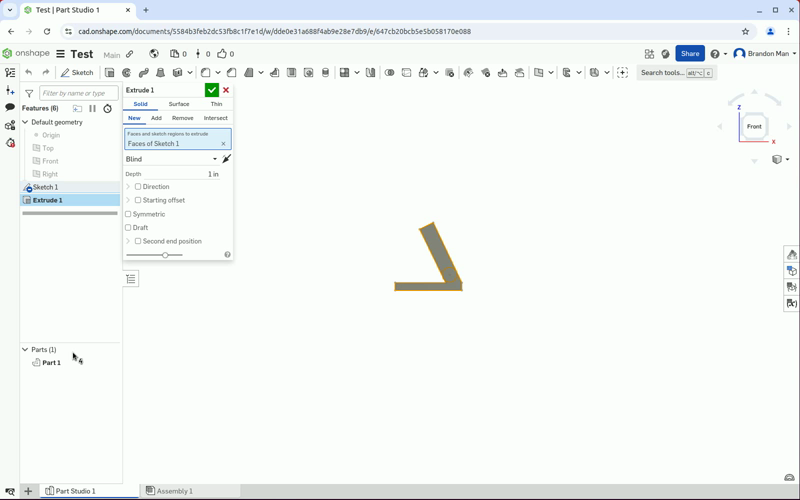
mouse_move(143, 106)
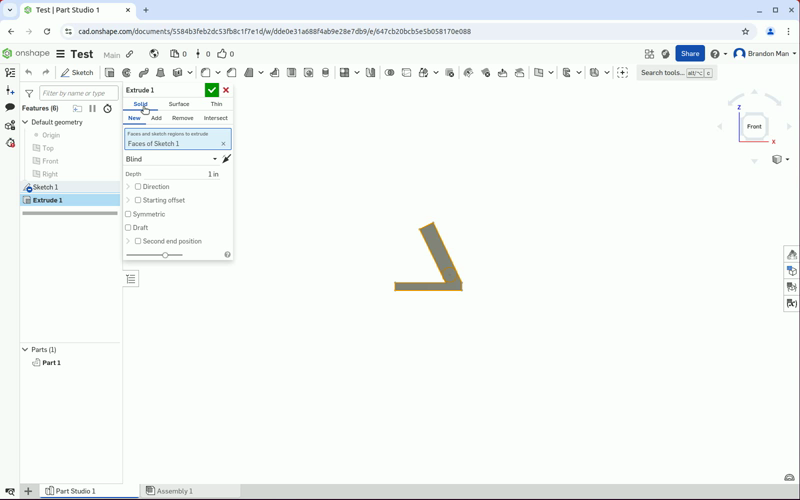
click(143, 106)
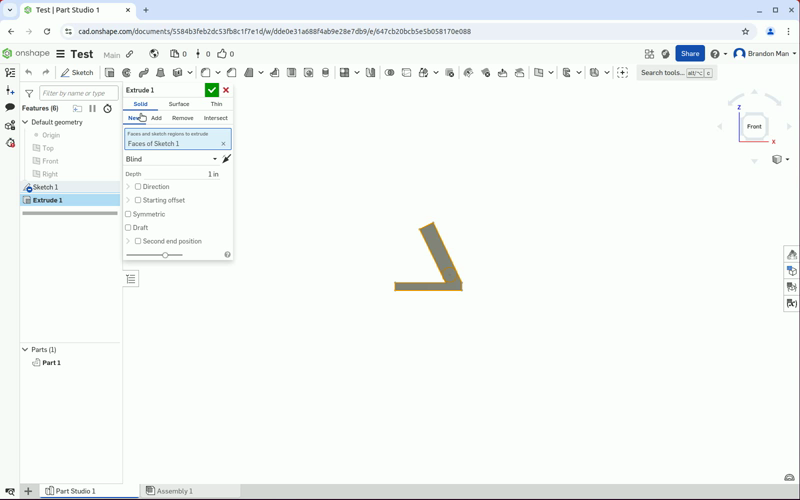
mouse_move(137, 120)
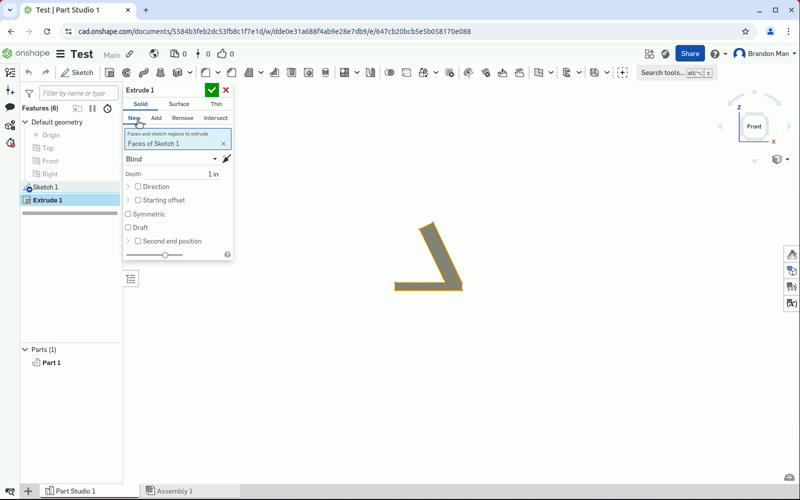
click(137, 120)
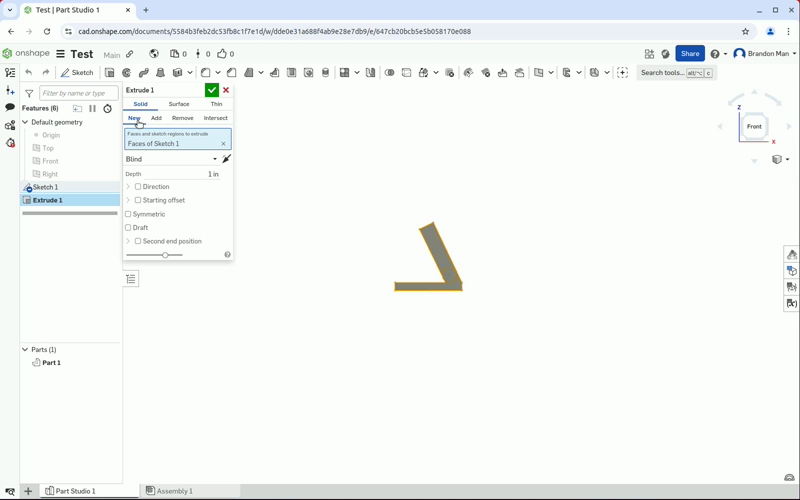
key(tab, 4)
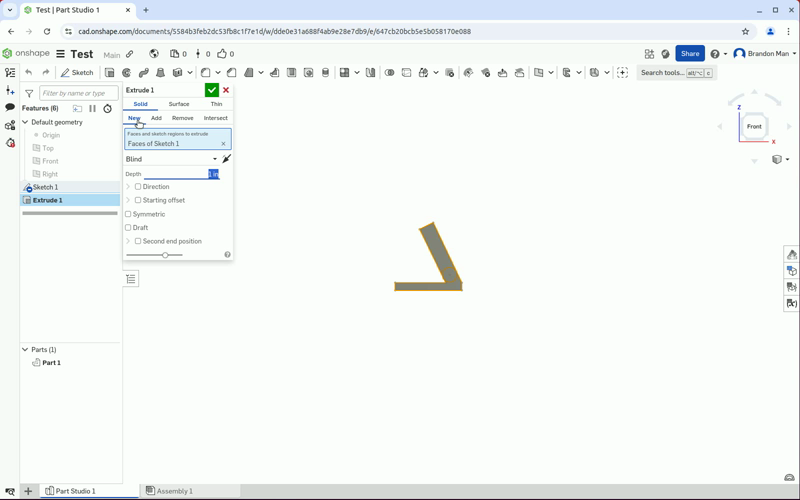
text(1.926)
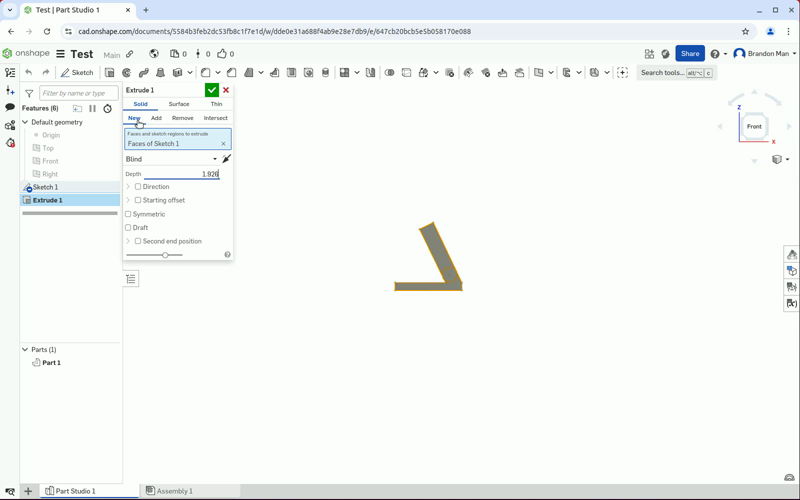
key(enter)
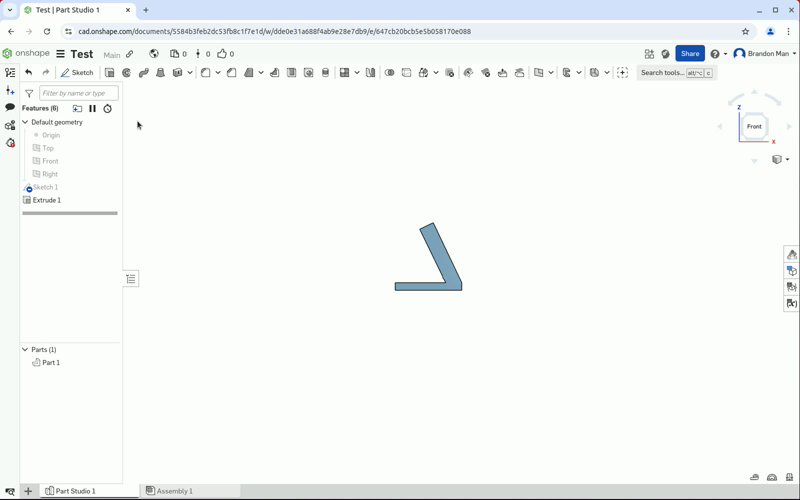
key(shift+h)
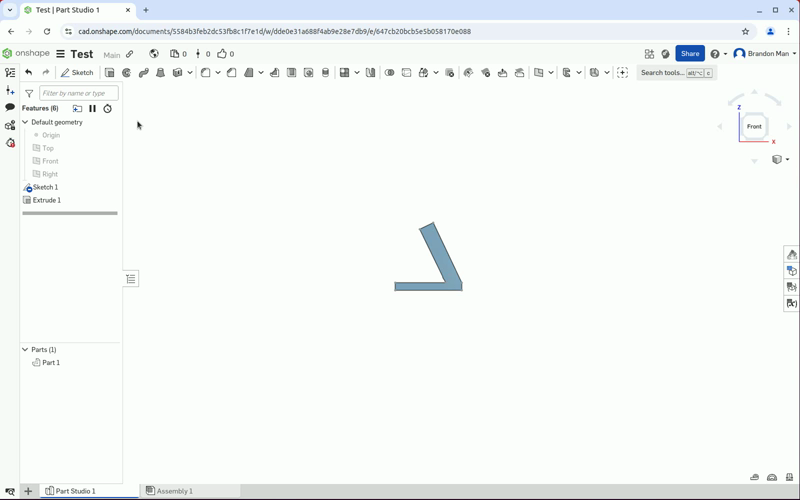
key(shift+h)
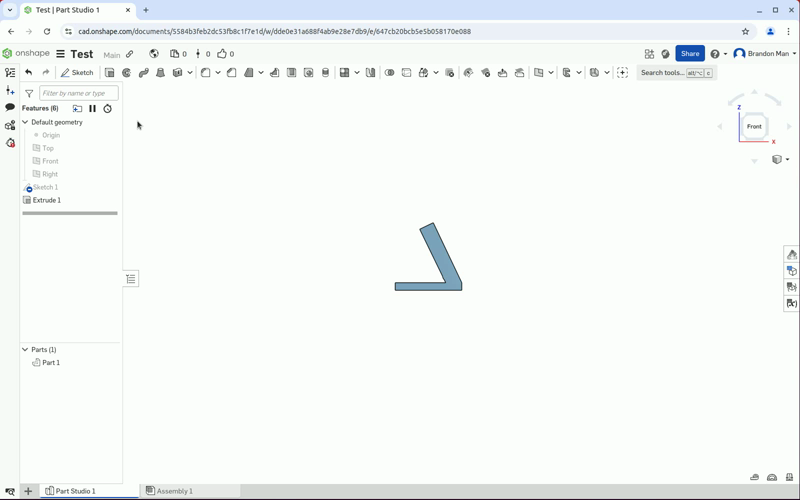
mouse_move(73, 189)
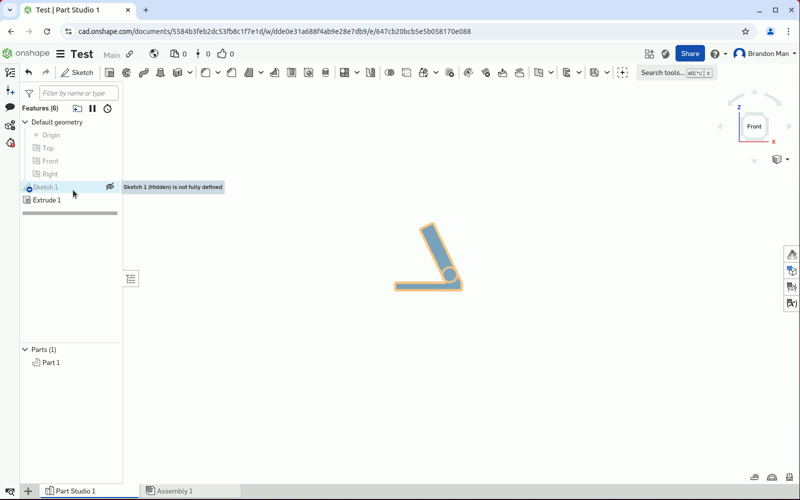
click(73, 189)
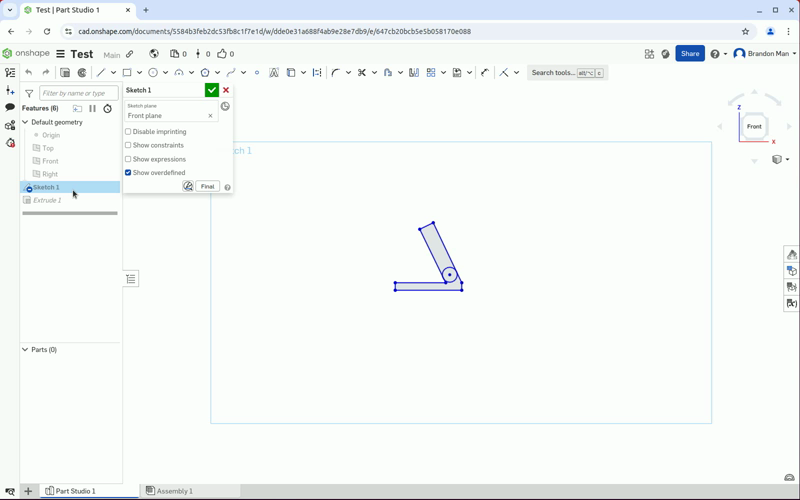
mouse_move(229, 92)
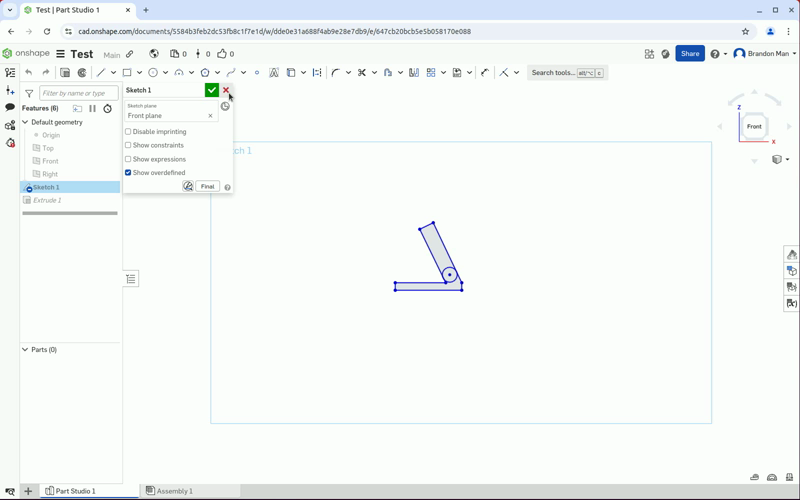
click(229, 92)
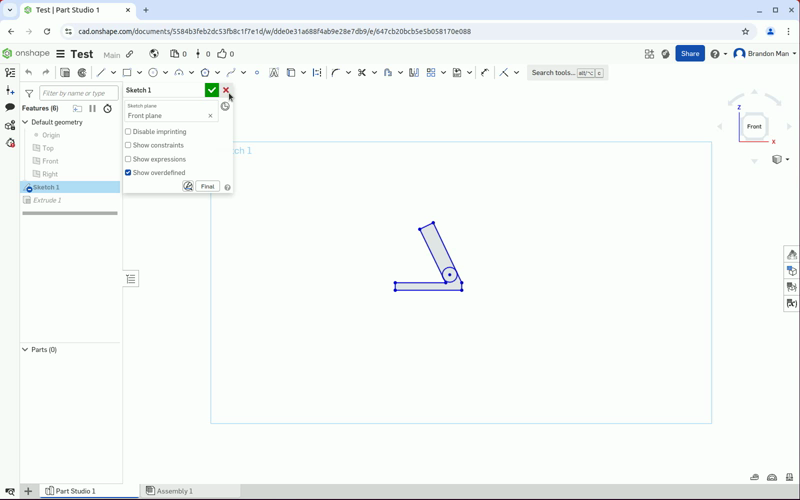
key(shift+s)
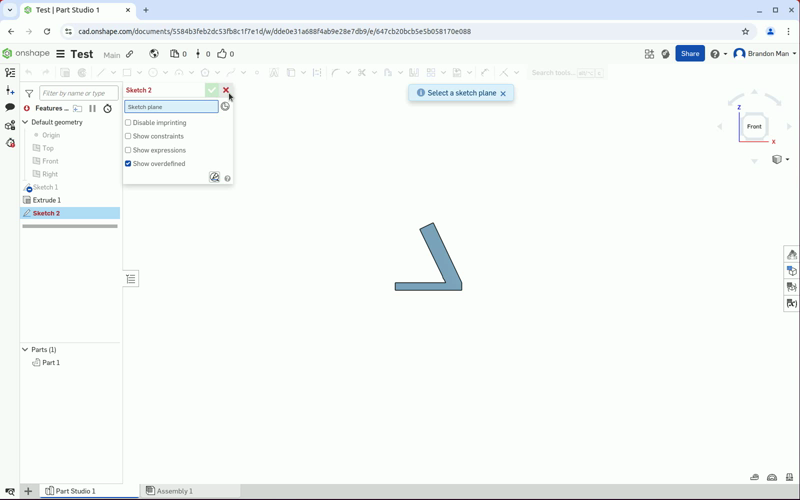
mouse_move(73, 163)
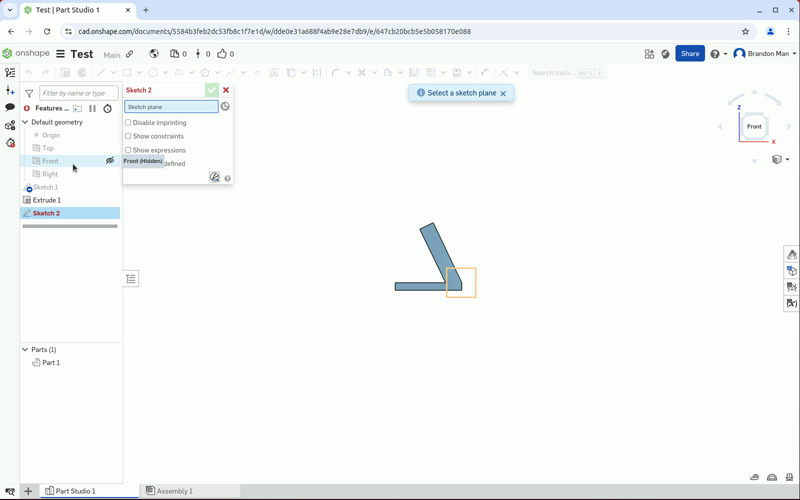
click(73, 163)
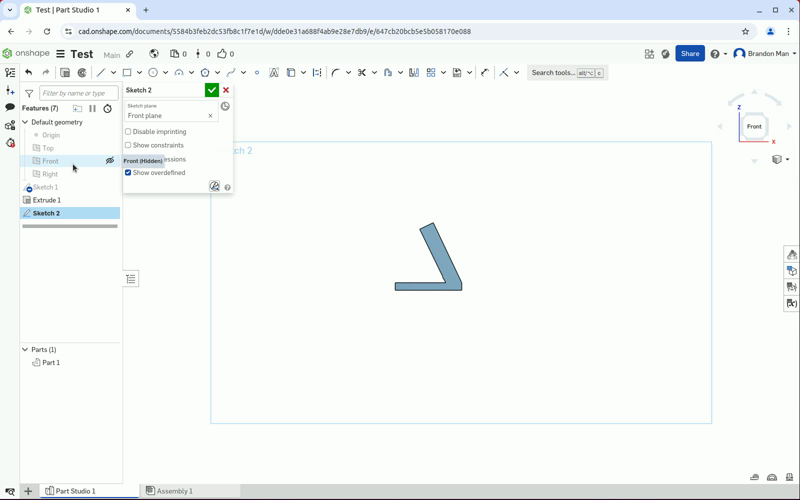
mouse_move(73, 352)
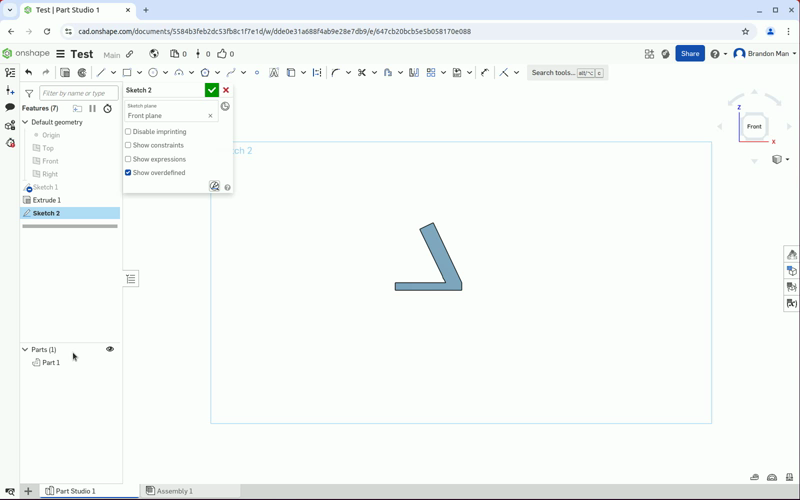
key(y)
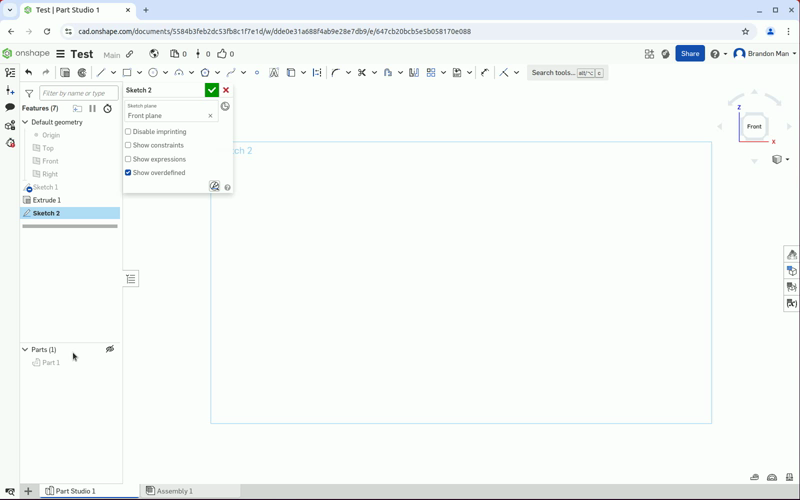
key(l)
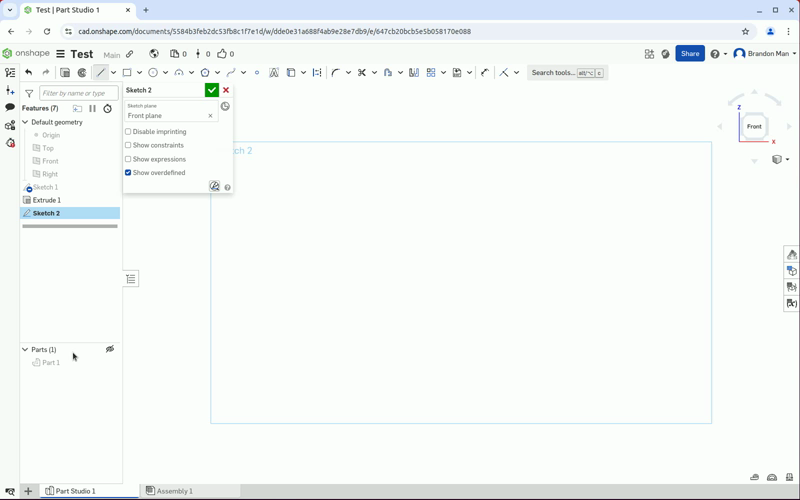
key_down(shift)
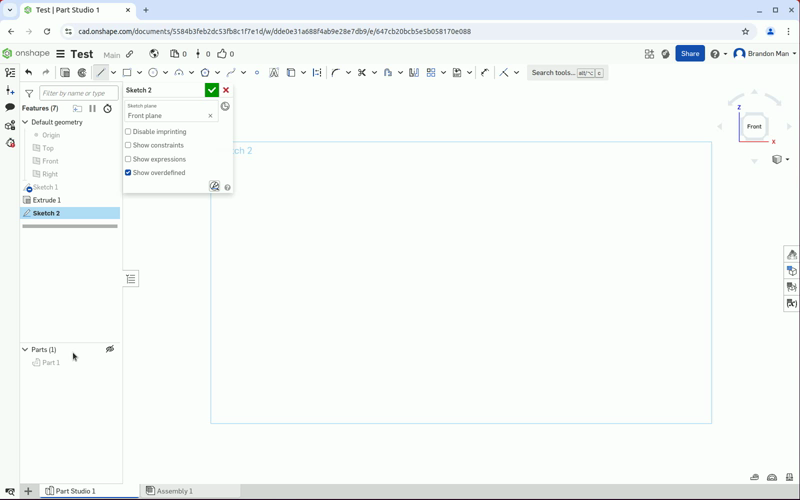
mouse_move(395, 176)
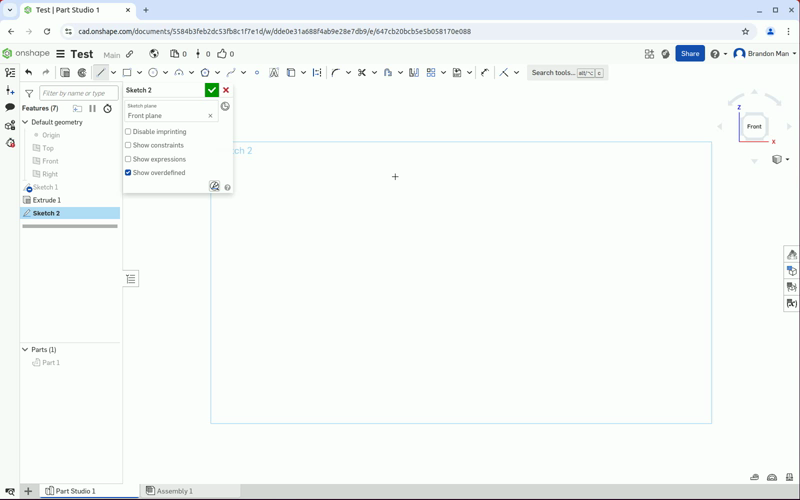
click(395, 176)
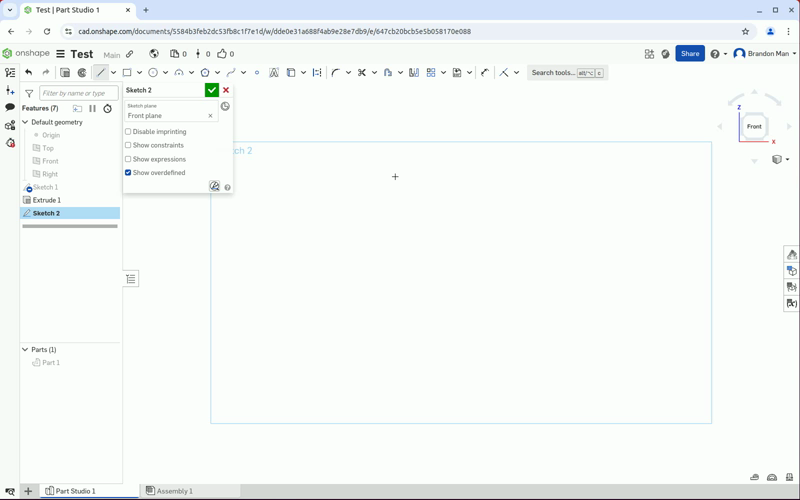
key_up(shift)
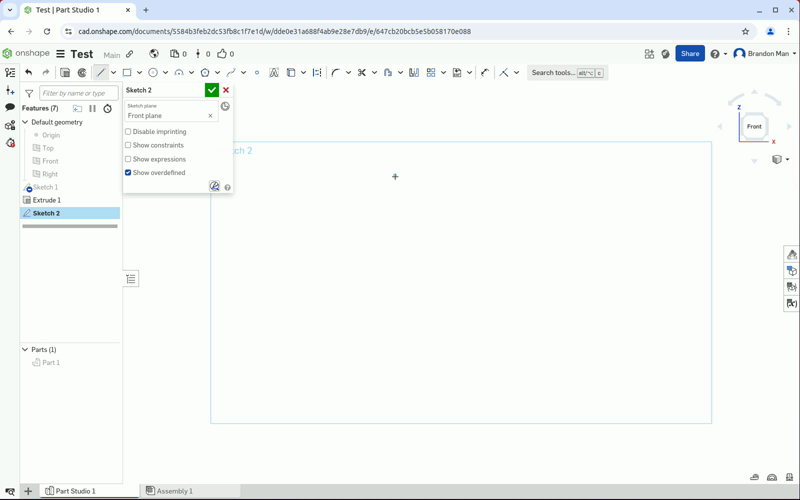
key_down(shift)
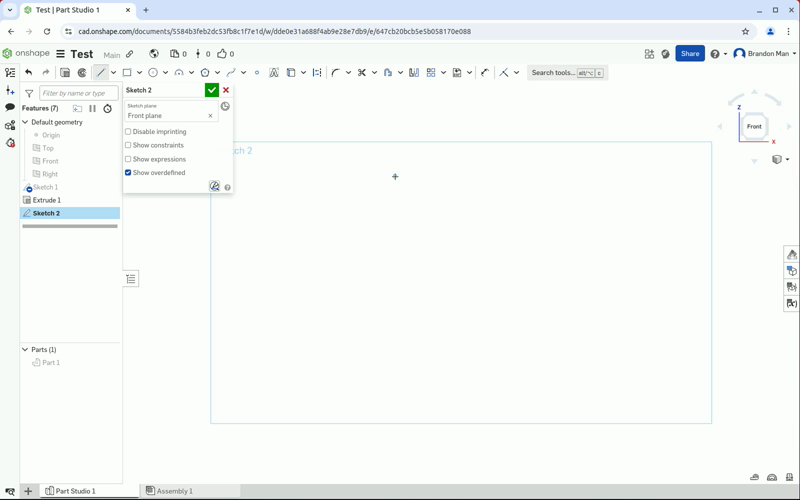
mouse_move(425, 176)
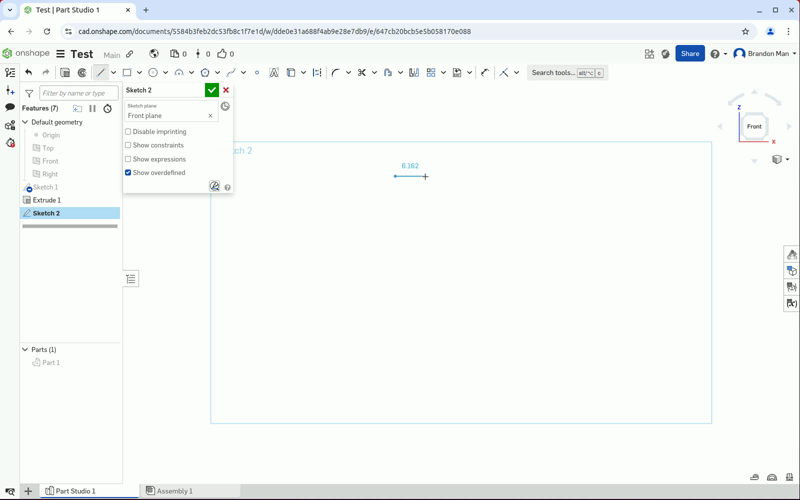
mouse_move(419, 229)
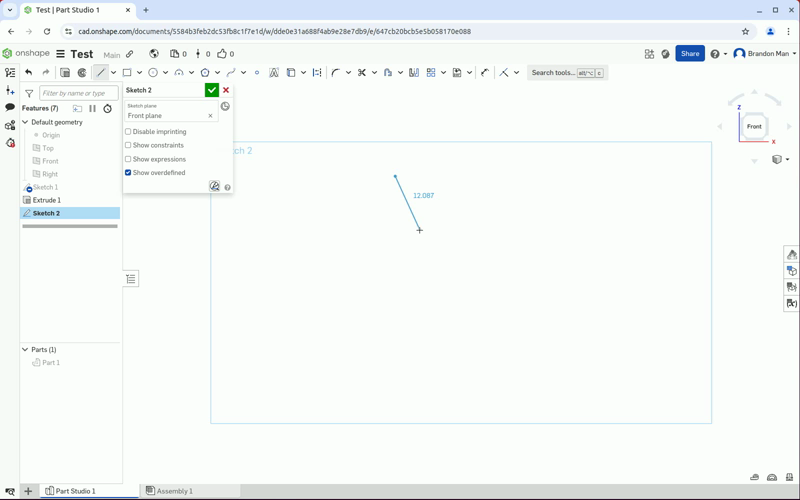
click(419, 229)
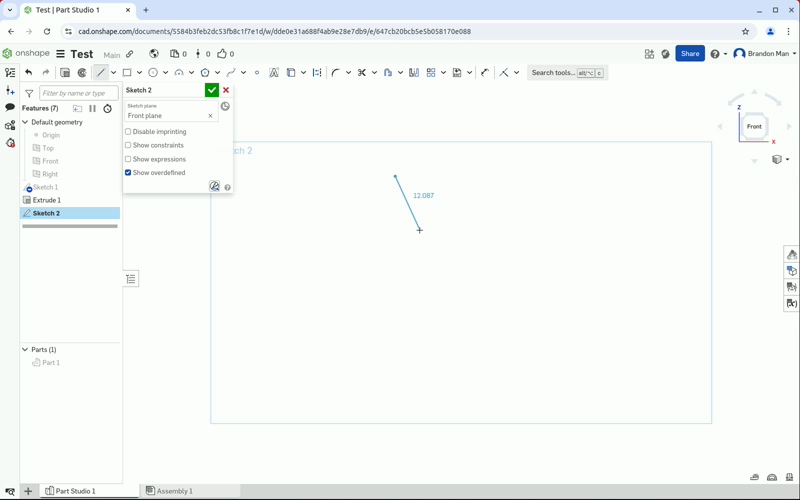
key_up(shift)
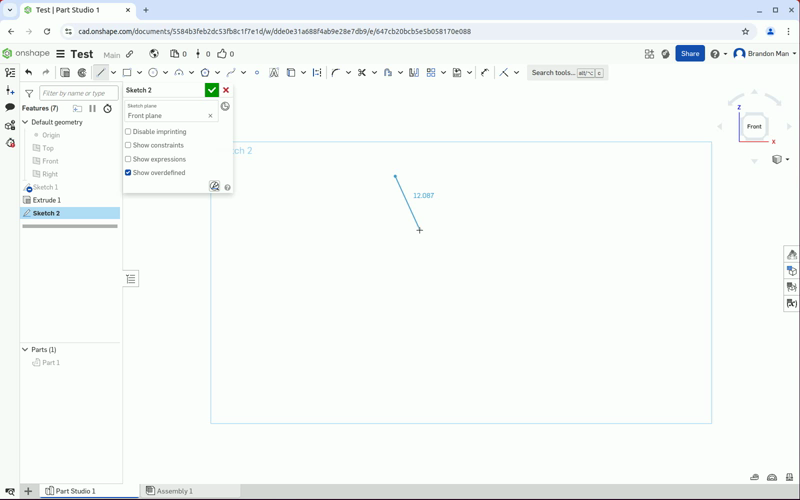
key_down(shift)
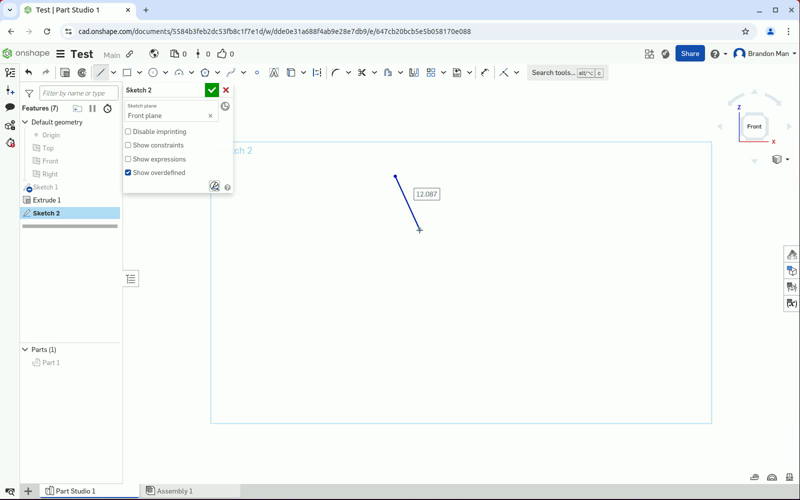
mouse_move(449, 229)
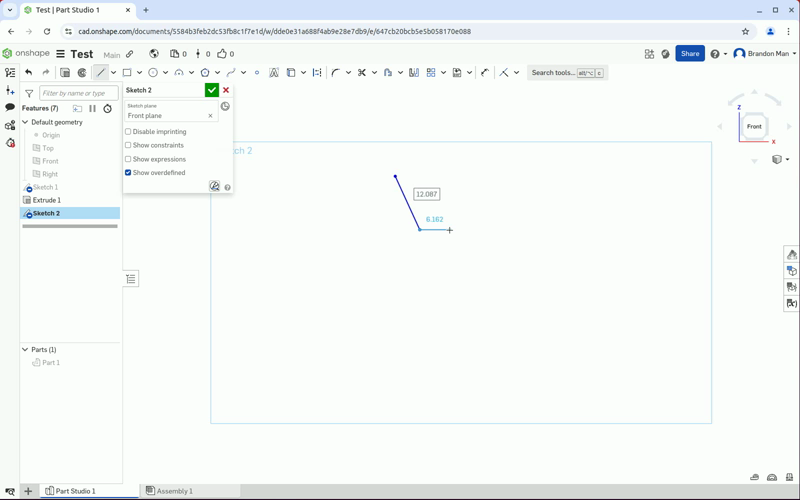
mouse_move(433, 223)
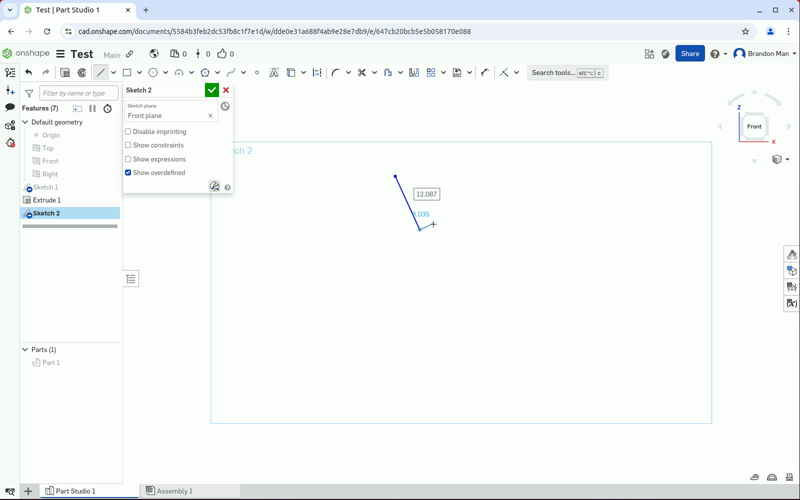
click(433, 223)
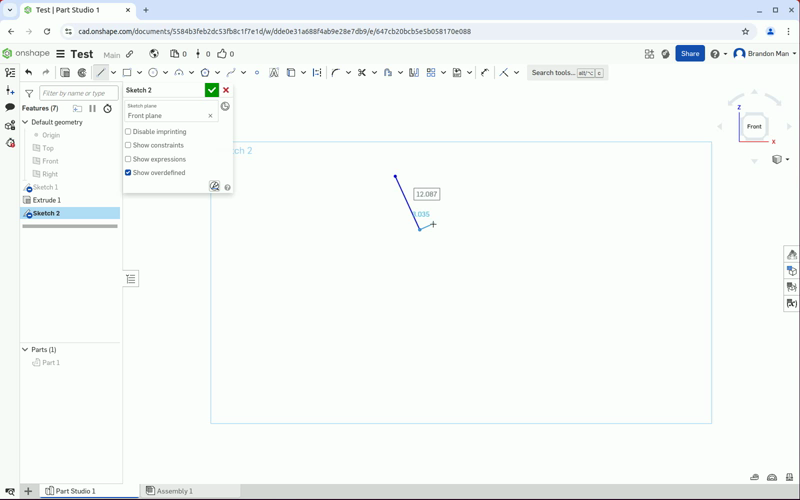
key_up(shift)
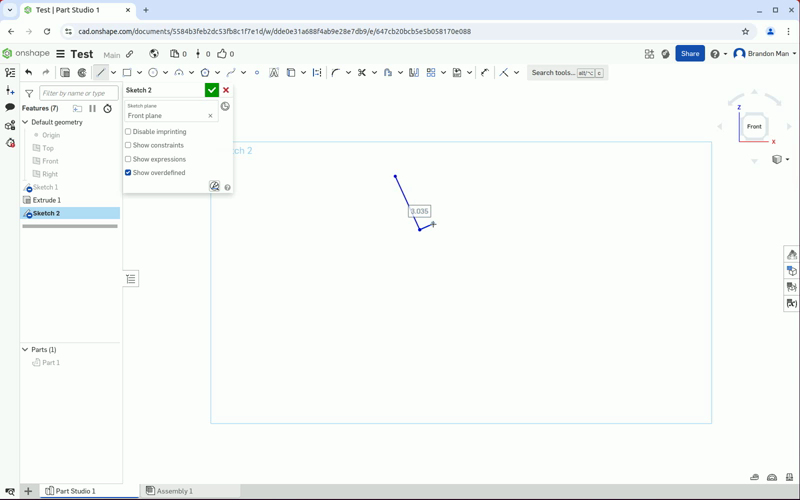
key_down(shift)
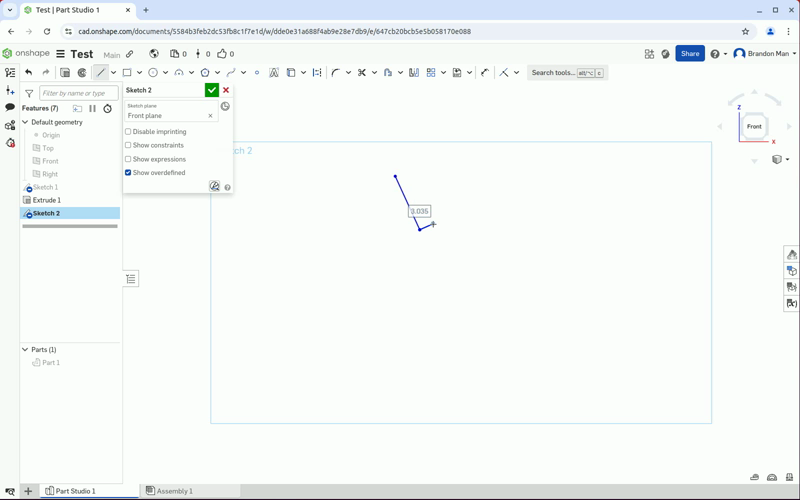
mouse_move(463, 223)
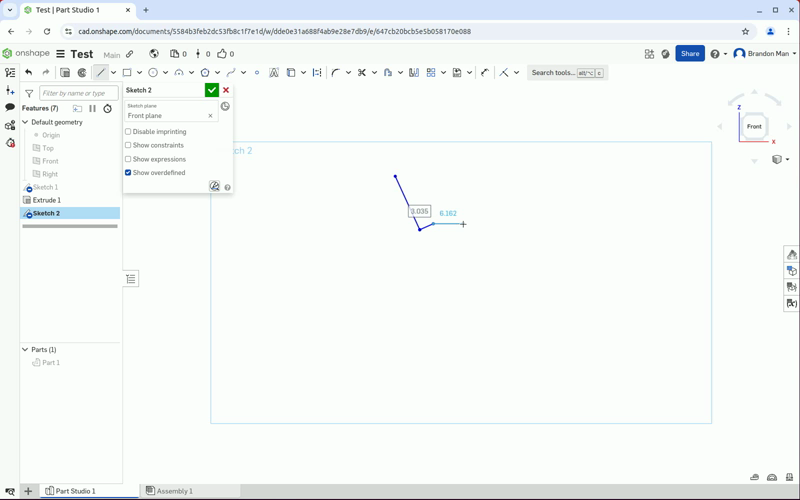
mouse_move(408, 170)
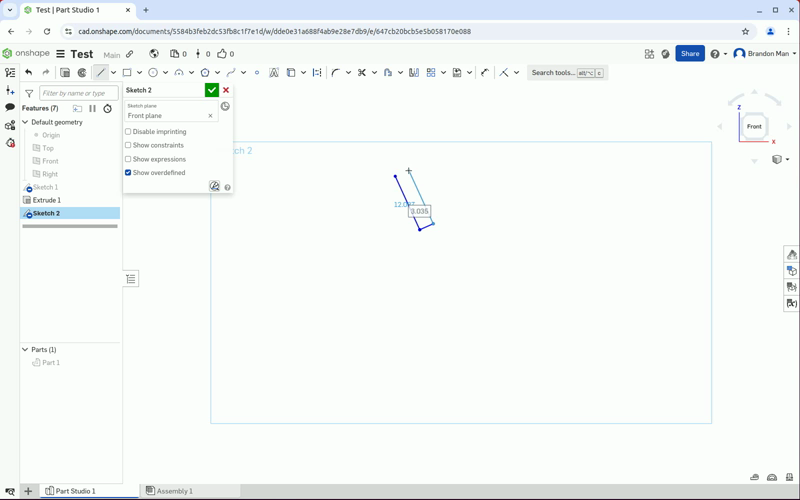
click(408, 170)
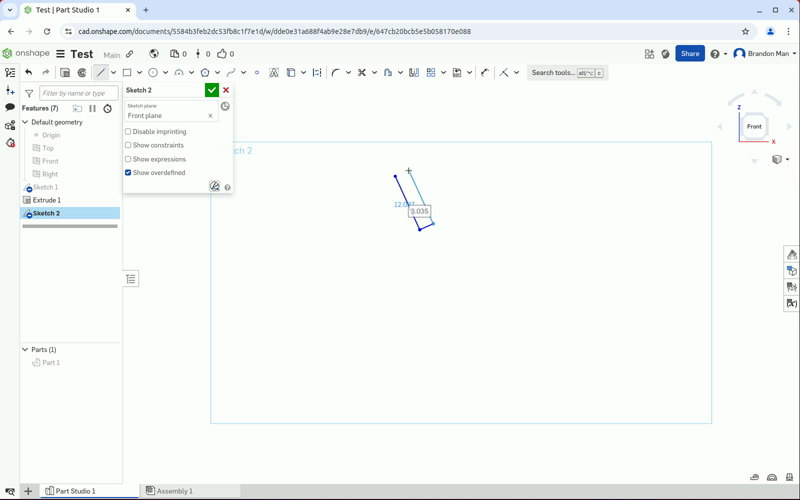
key_up(shift)
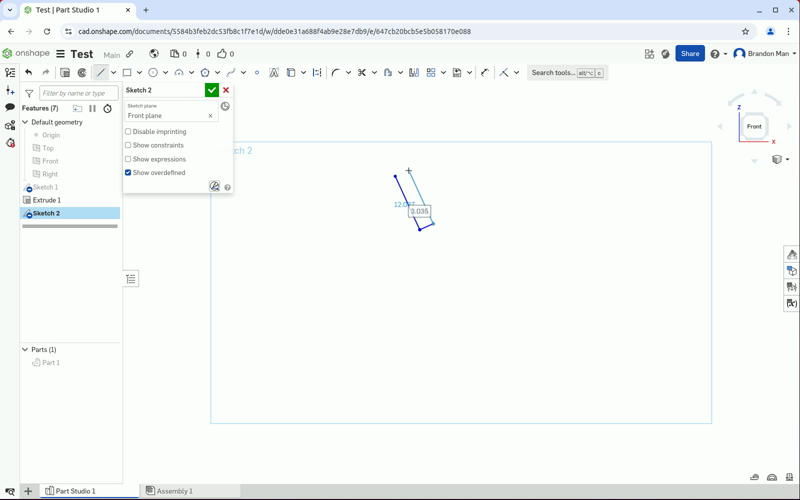
mouse_move(438, 170)
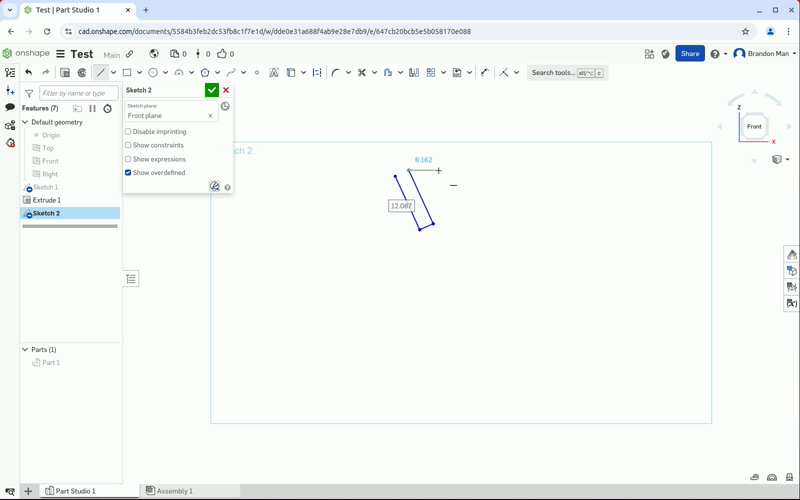
key_down(shift)
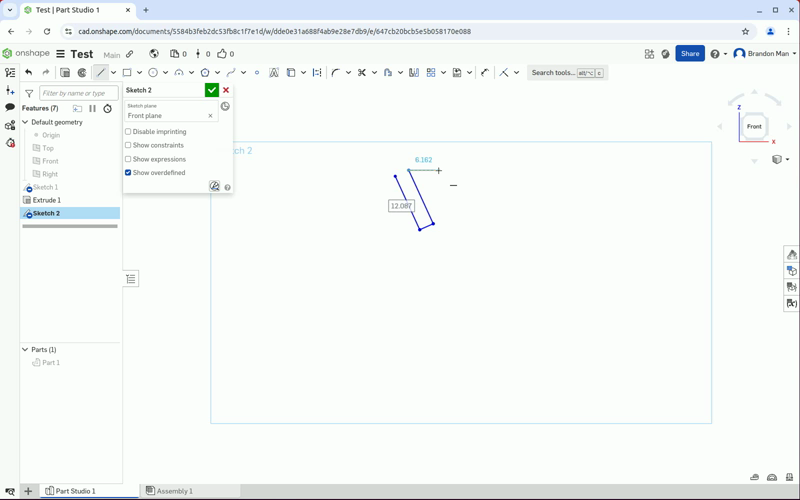
mouse_move(395, 176)
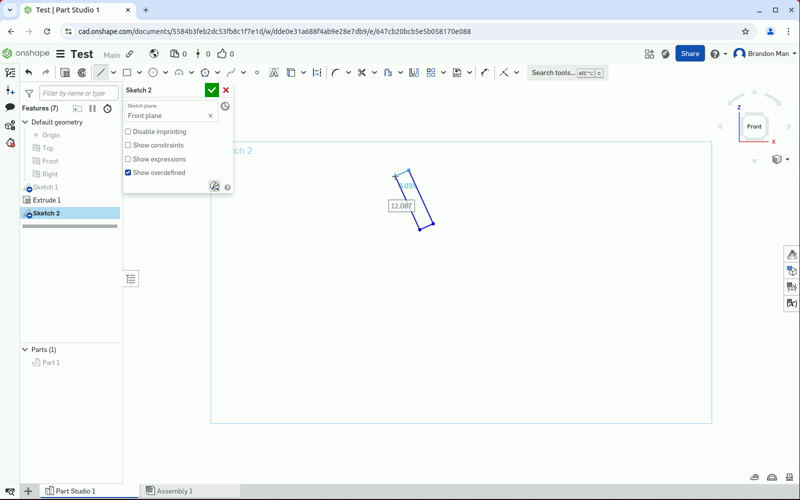
key_up(shift)
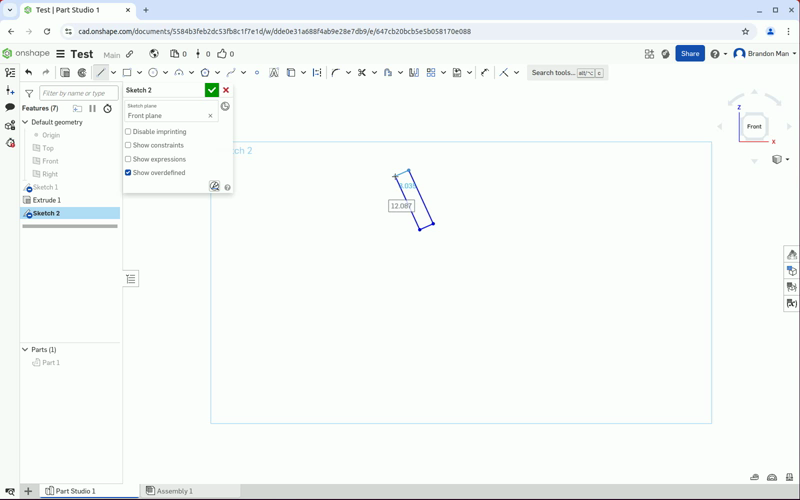
click(395, 176)
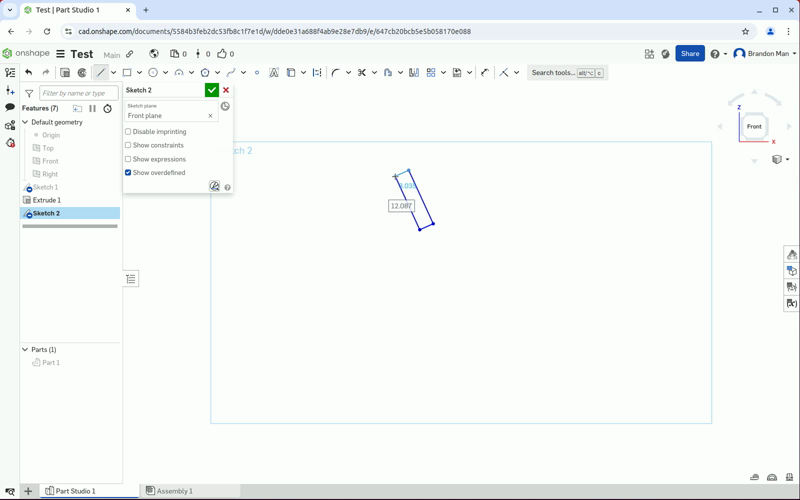
key(esc)
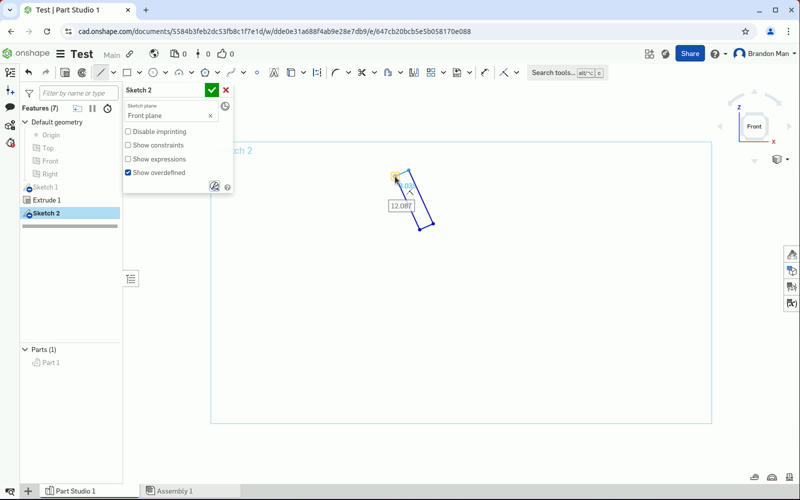
key(c)
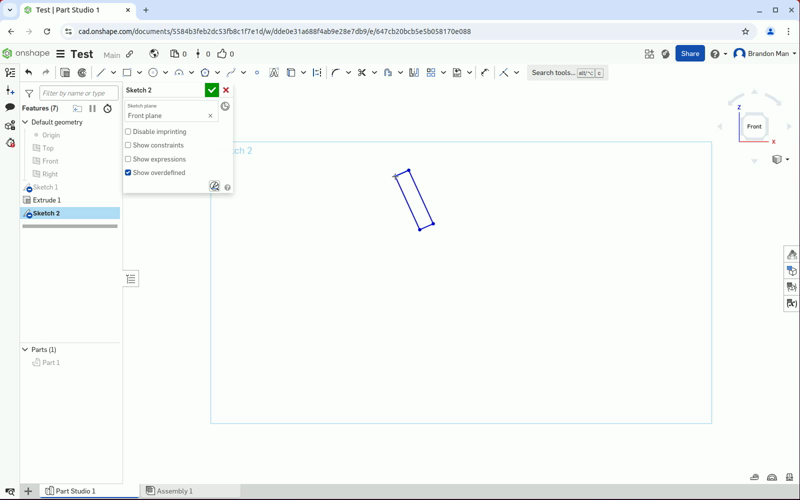
key_down(shift)
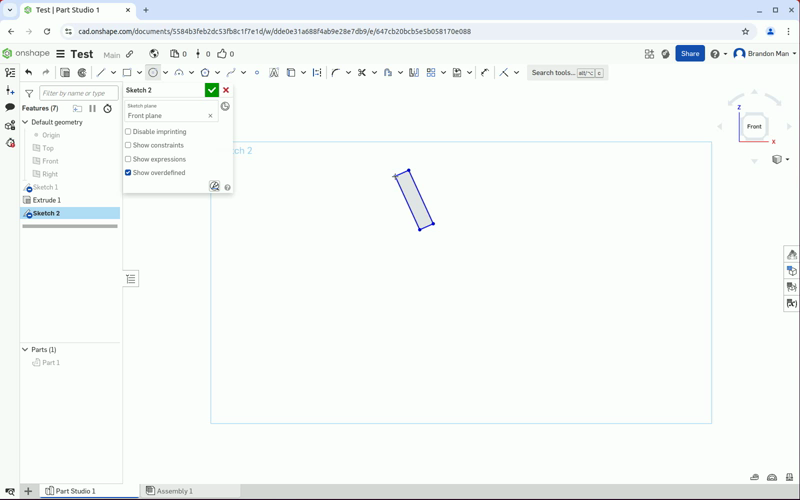
mouse_move(404, 177)
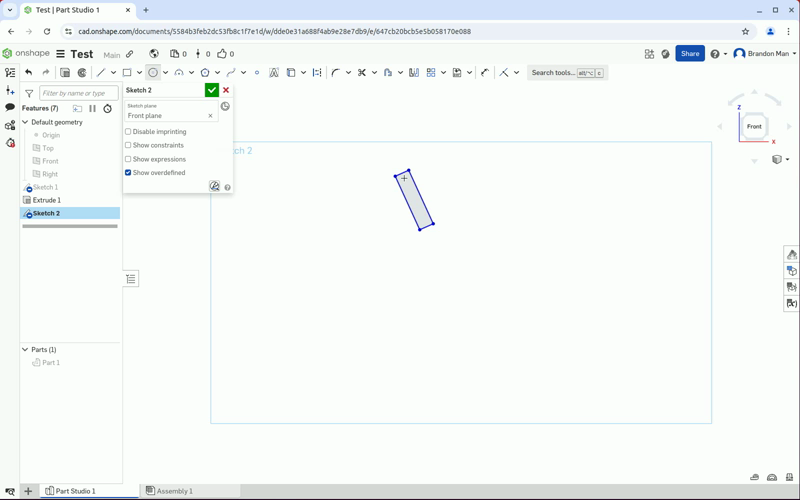
click(404, 177)
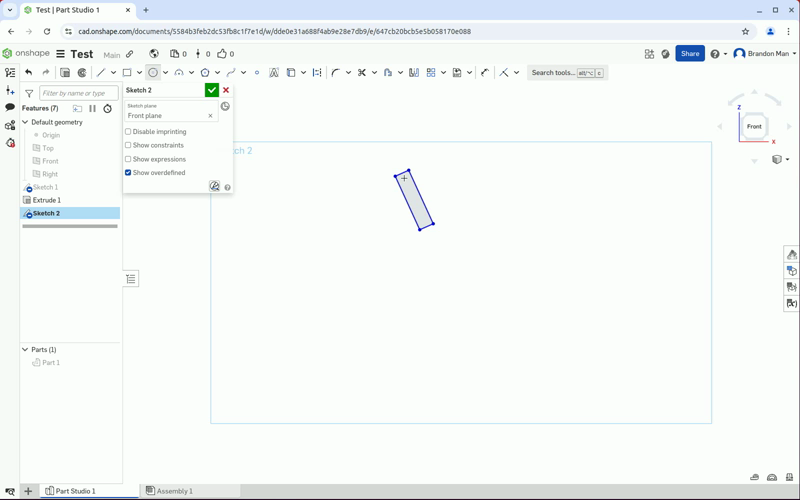
key_up(shift)
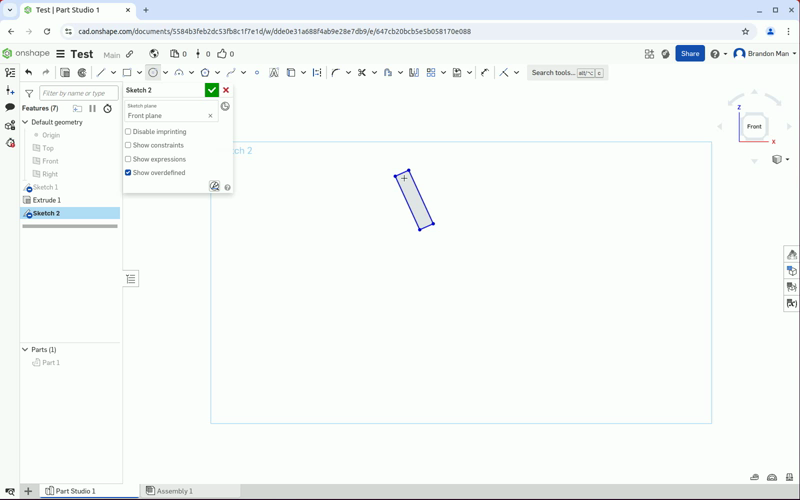
mouse_move(407, 177)
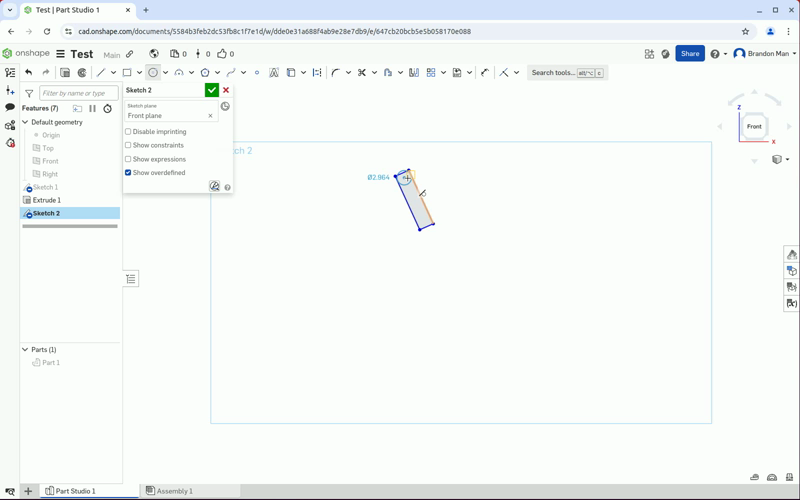
click(407, 177)
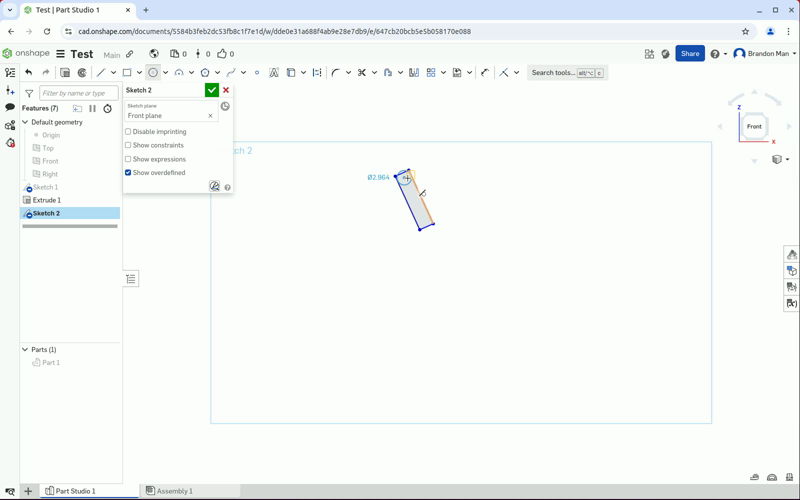
key(esc)
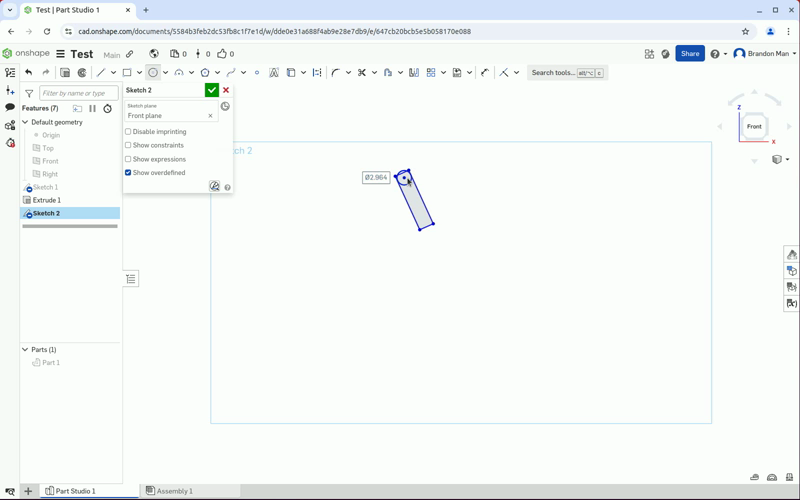
mouse_move(402, 182)
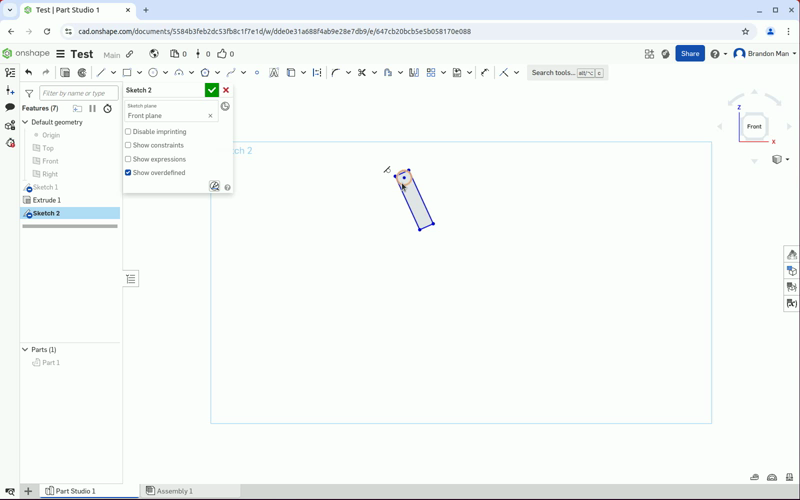
scroll(6)
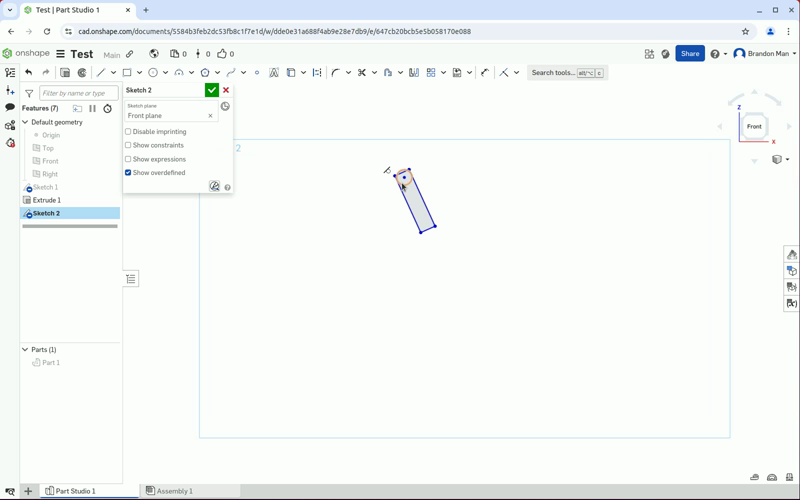
scroll(6)
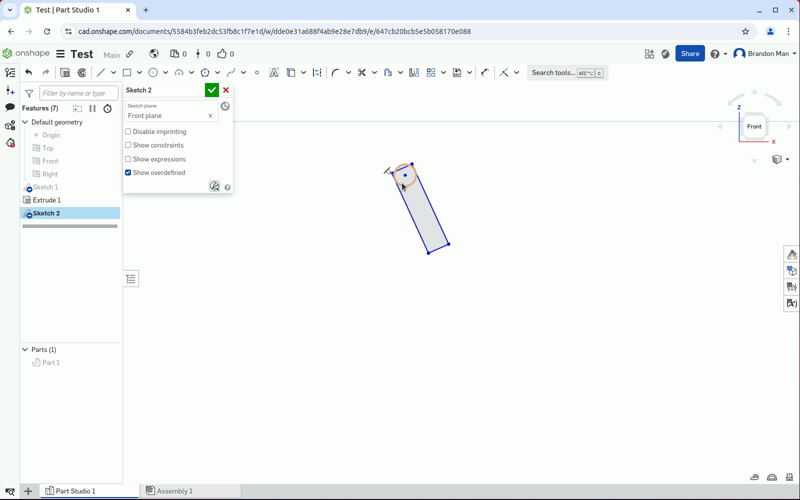
scroll(6)
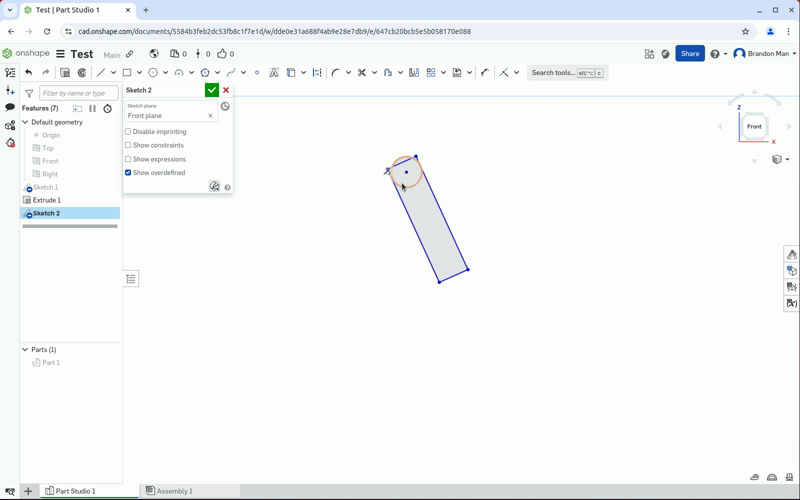
scroll(6)
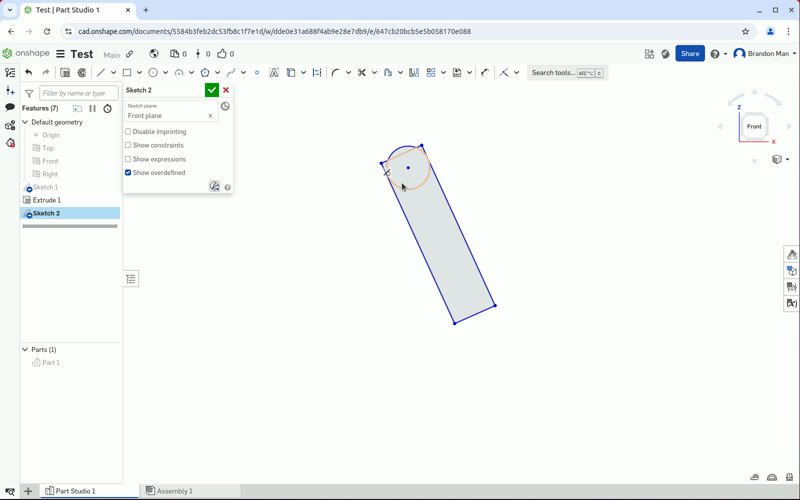
scroll(6)
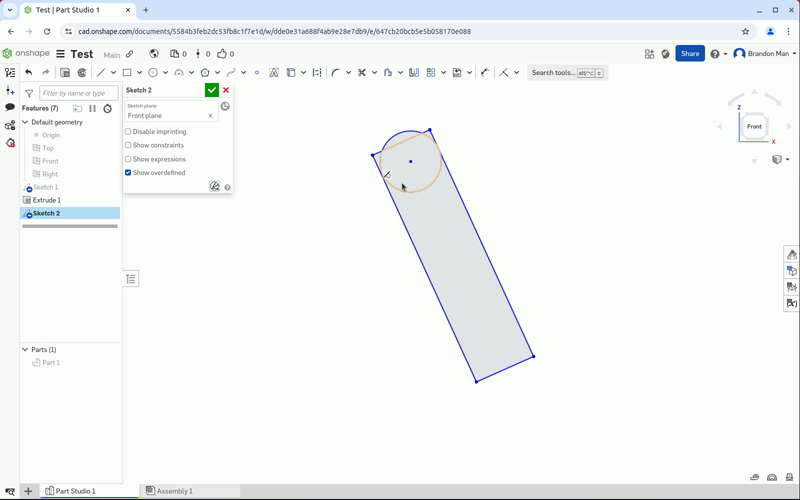
scroll(6)
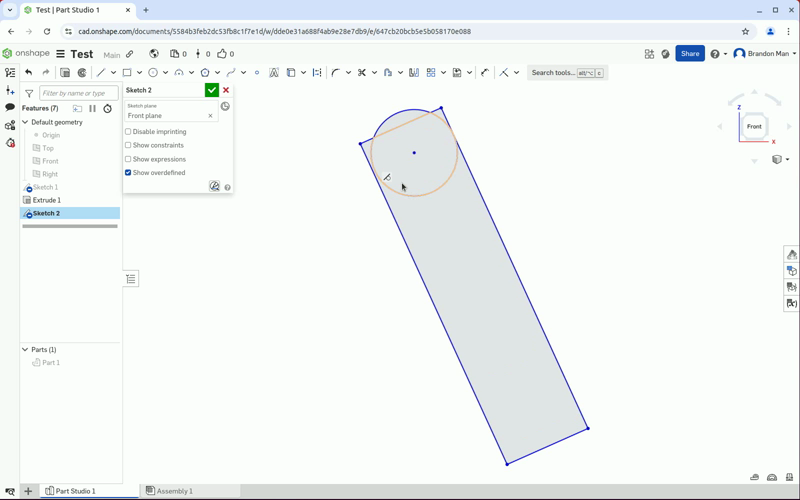
scroll(6)
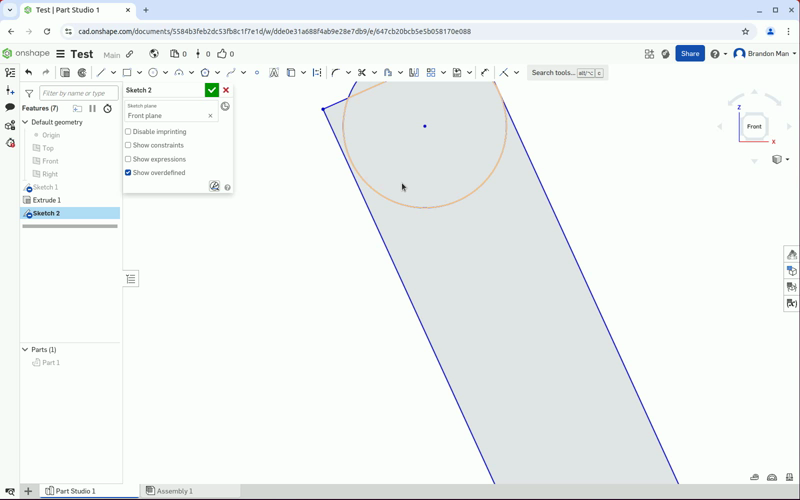
click(402, 182)
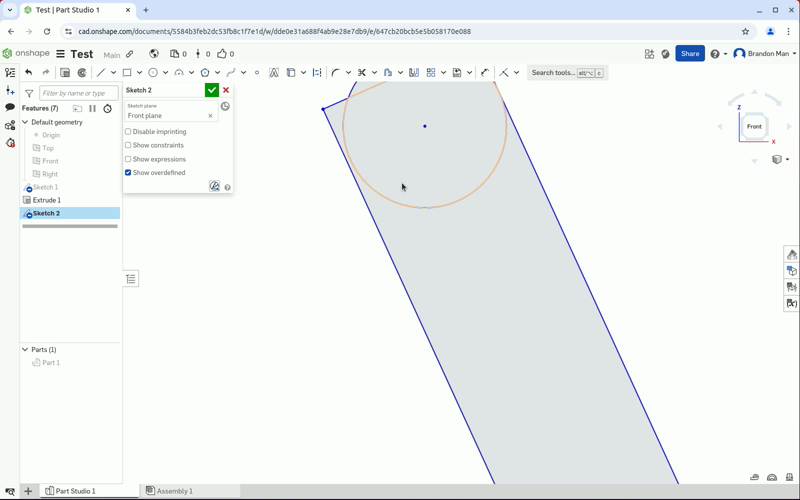
scroll(-6)
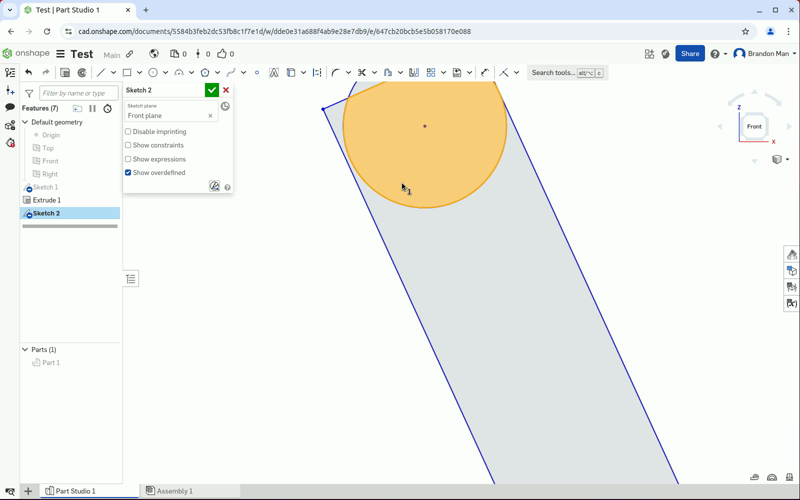
scroll(-6)
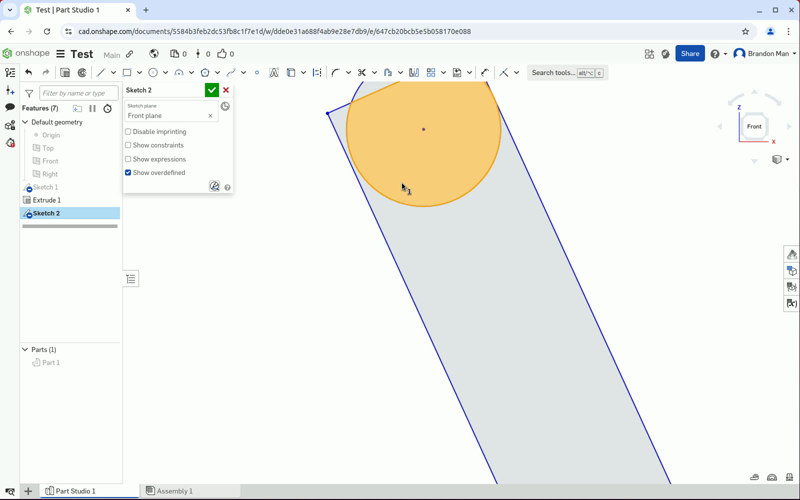
scroll(-6)
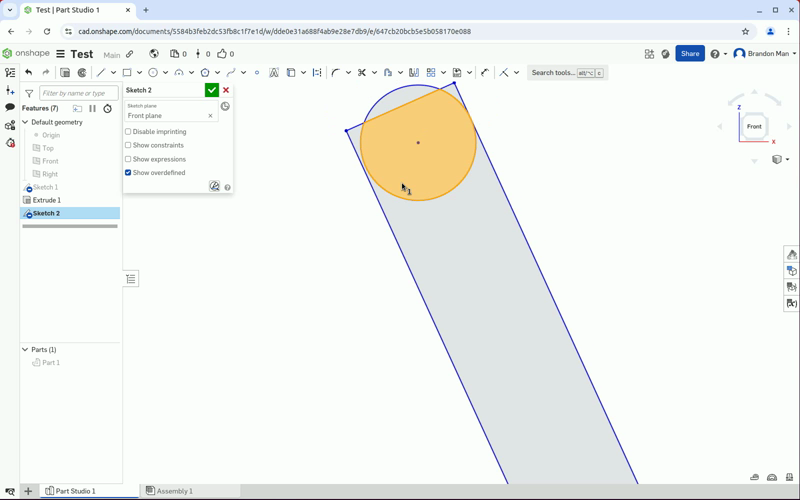
scroll(-6)
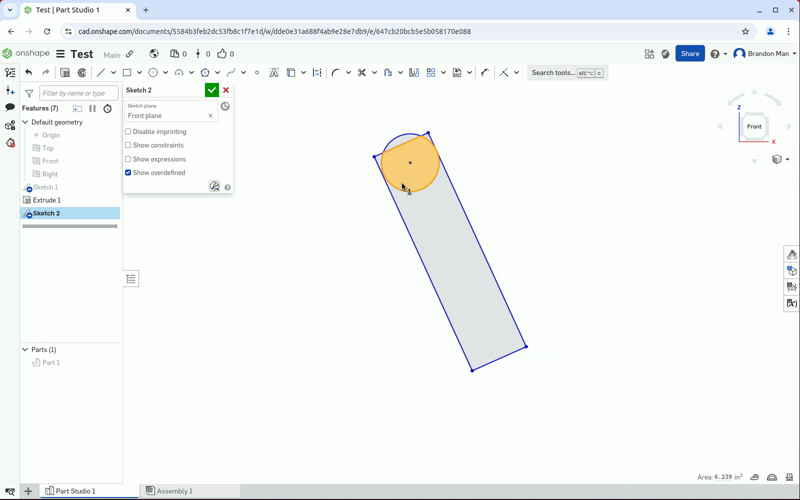
scroll(-6)
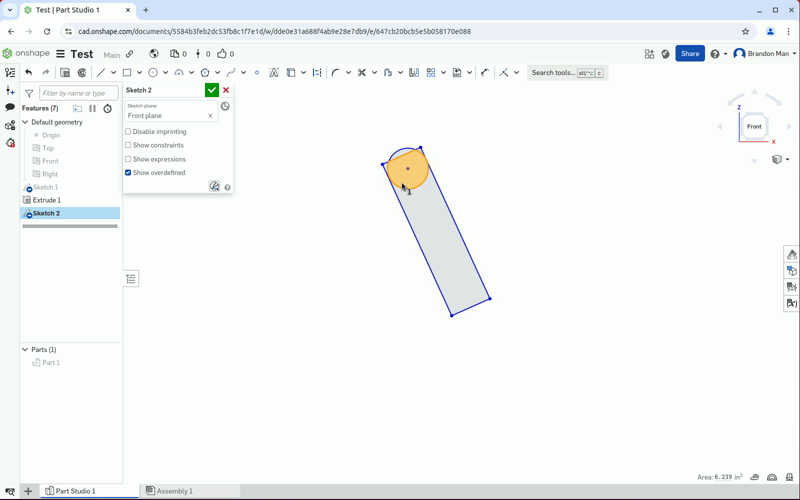
scroll(-6)
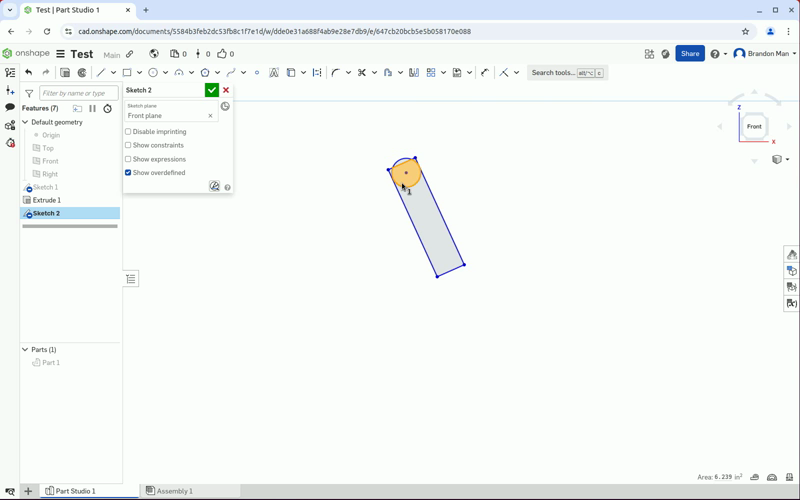
scroll(-6)
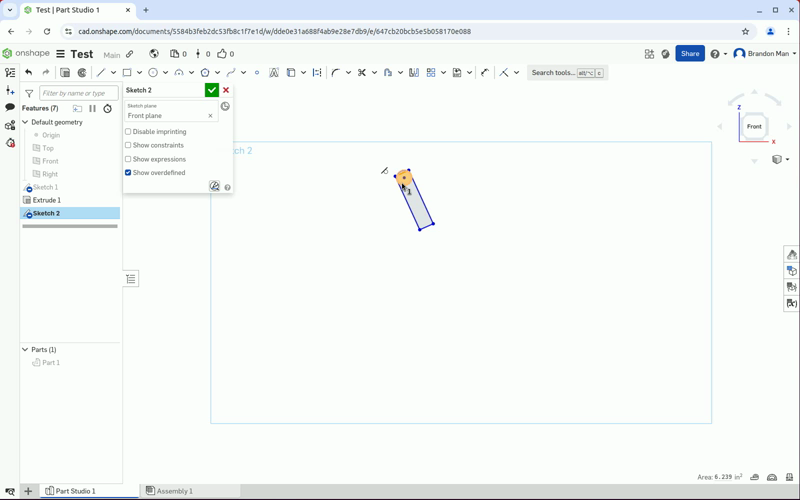
mouse_move(73, 352)
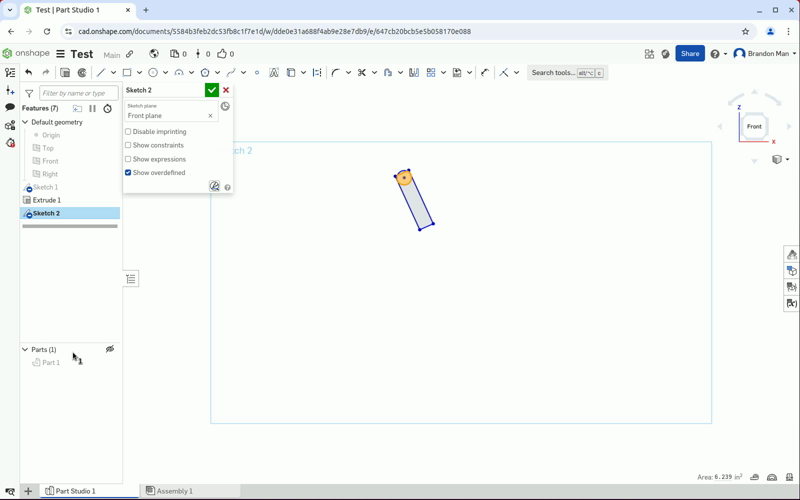
key(shift+y)
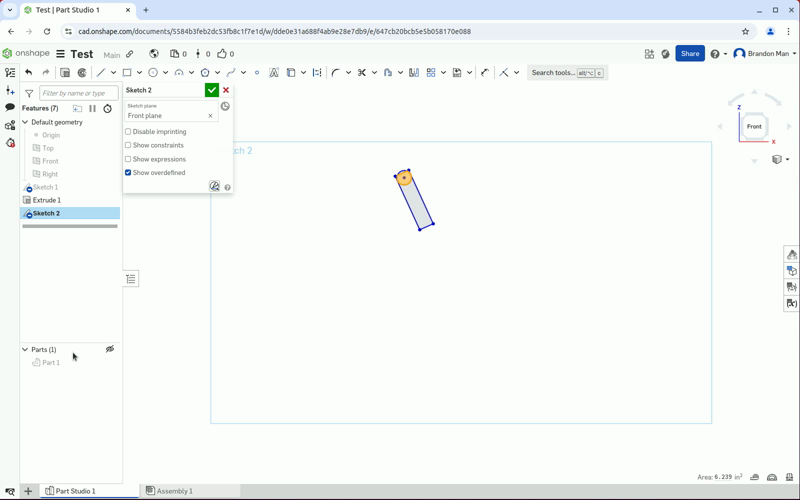
key(shift+e)
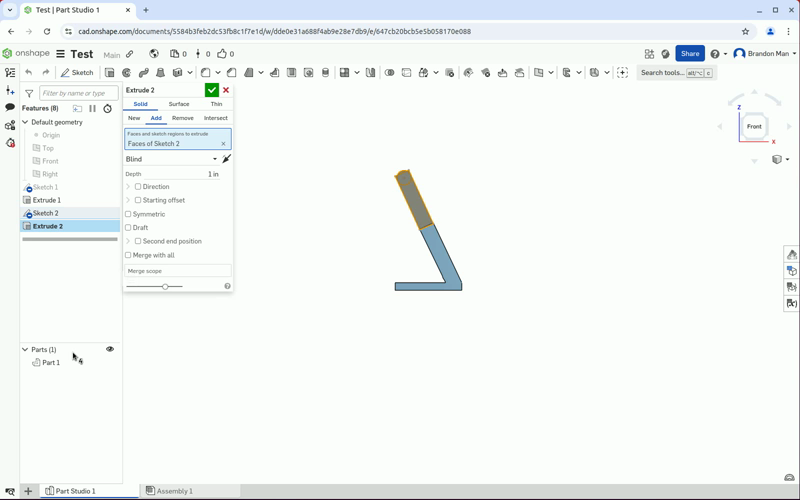
mouse_move(143, 106)
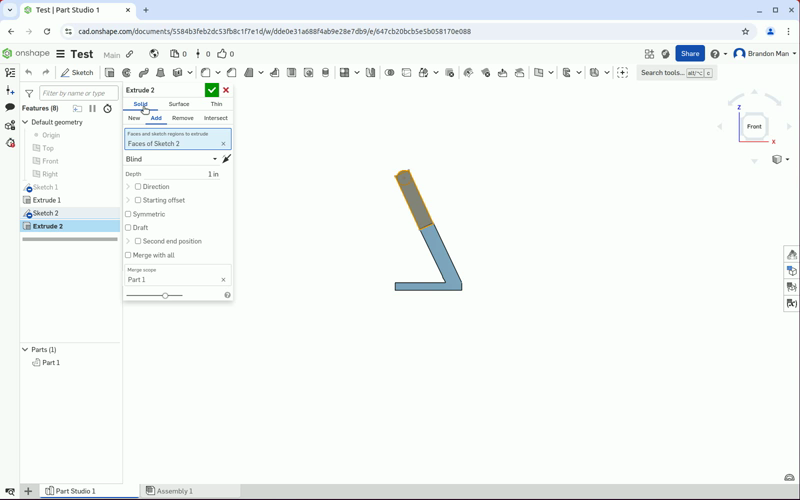
click(143, 106)
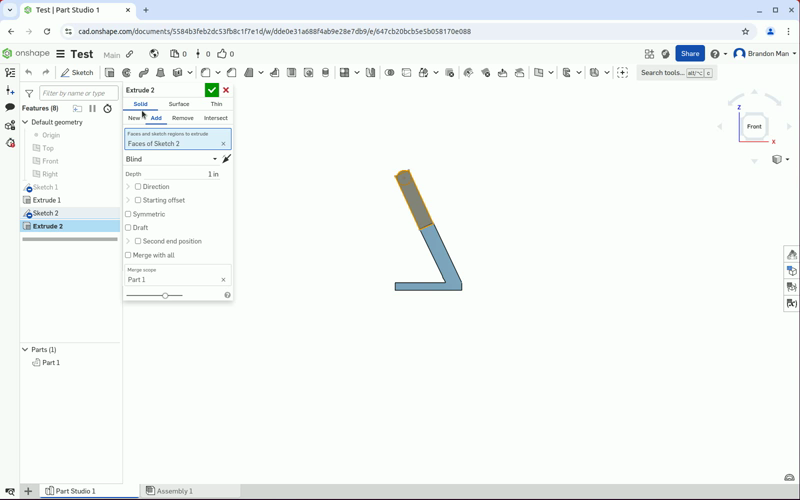
mouse_move(137, 120)
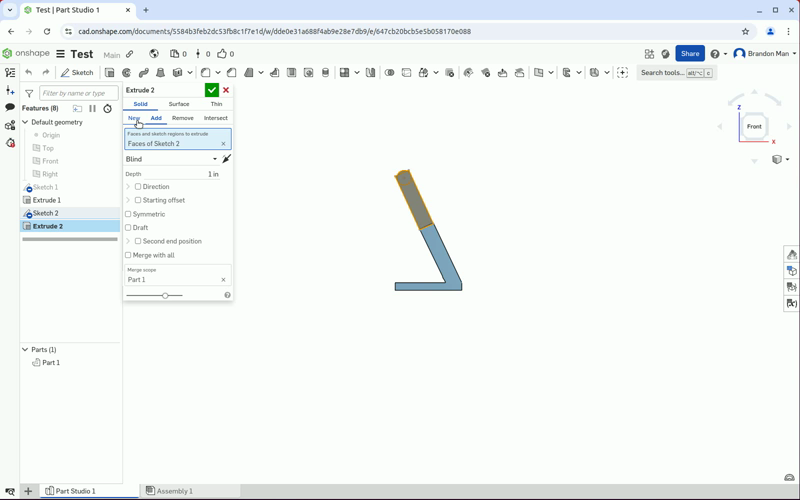
click(137, 120)
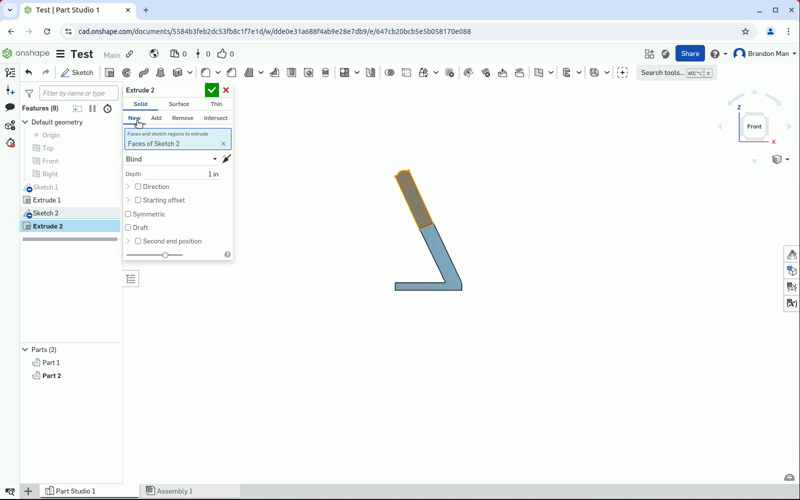
key(tab, 4)
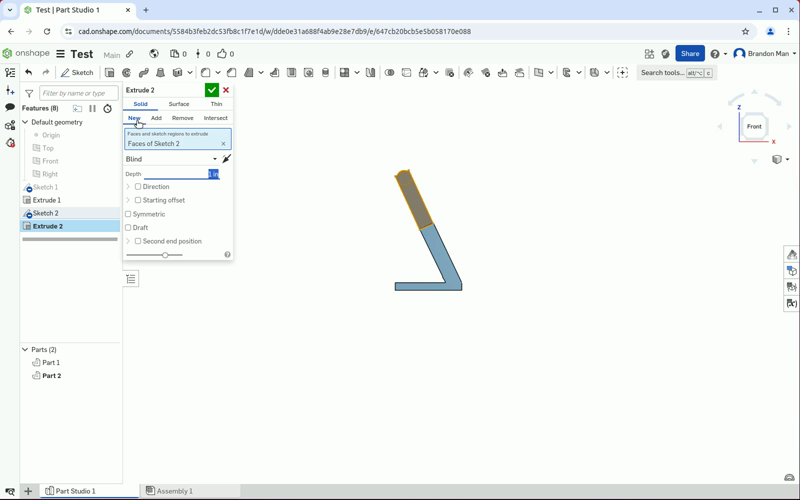
text(1.926)
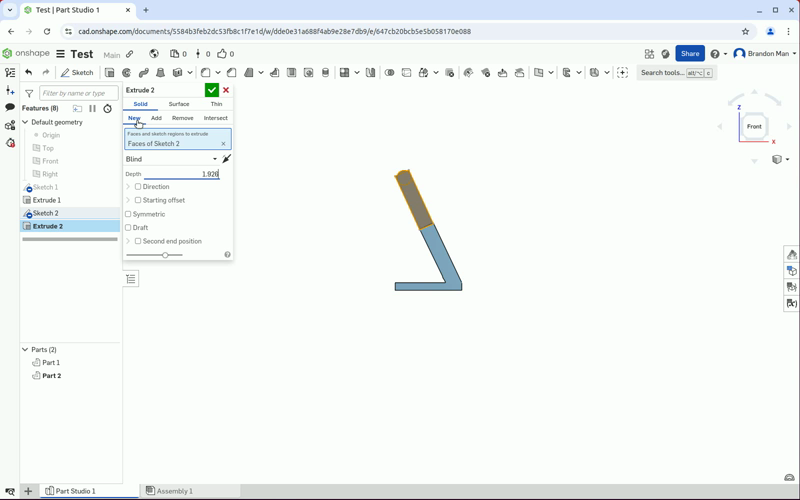
key(enter)
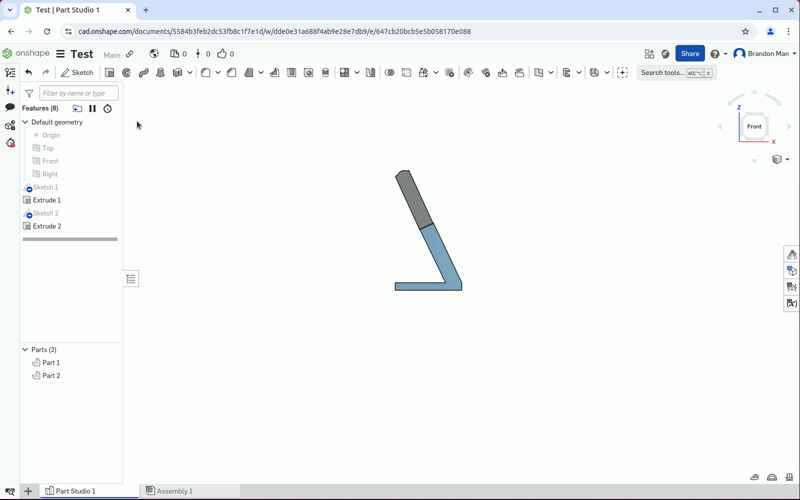
key(shift+h)
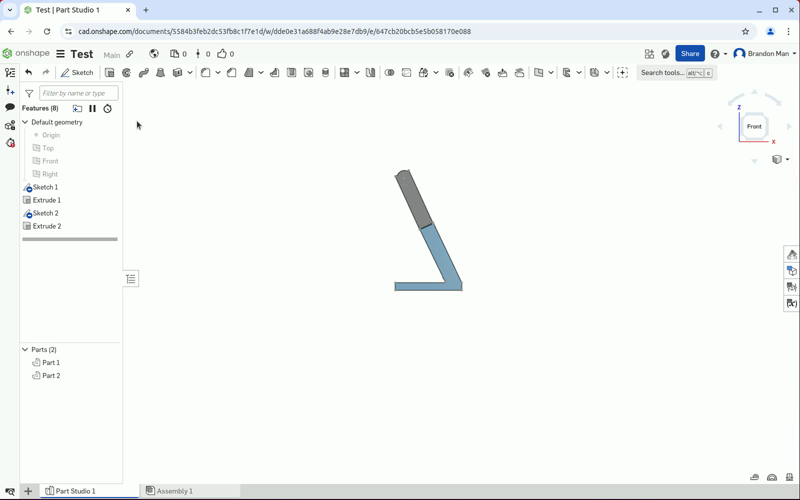
key(shift+h)
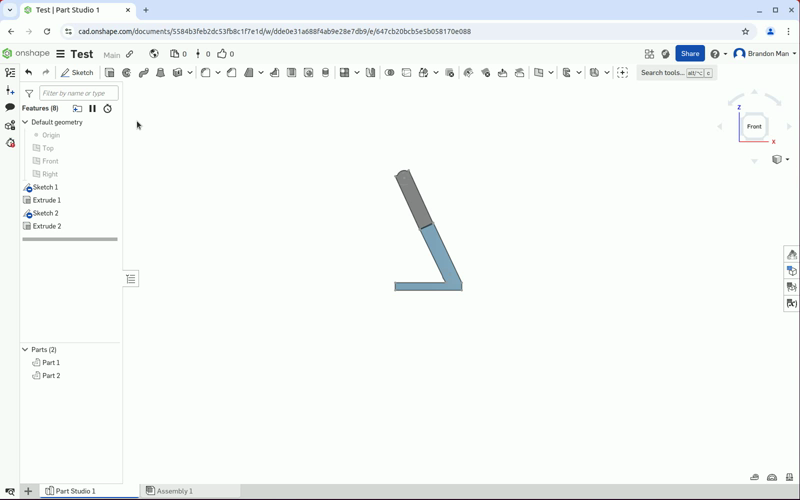
key(shift+7)
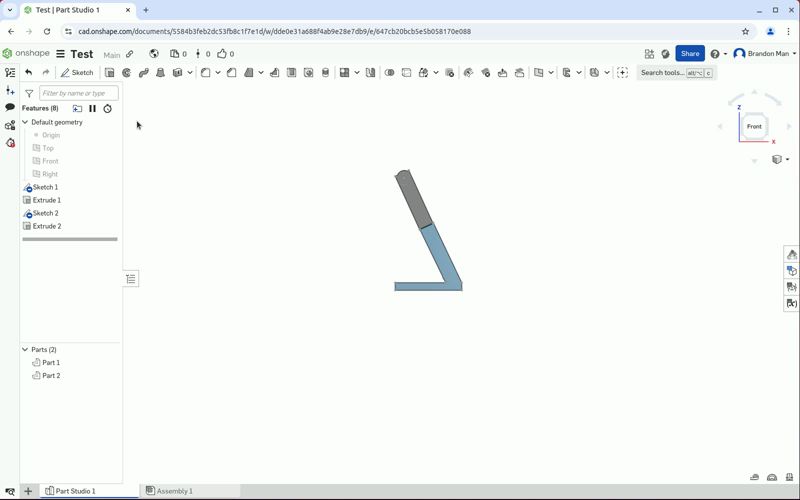
key(left, 2)
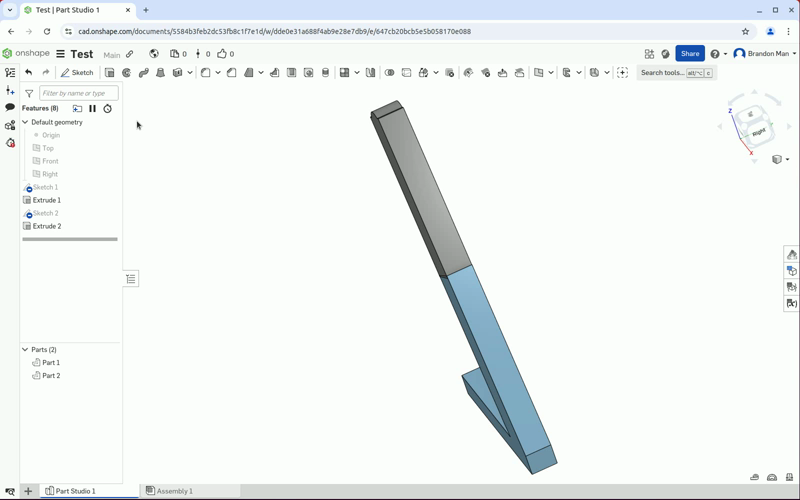
key(down, 2)
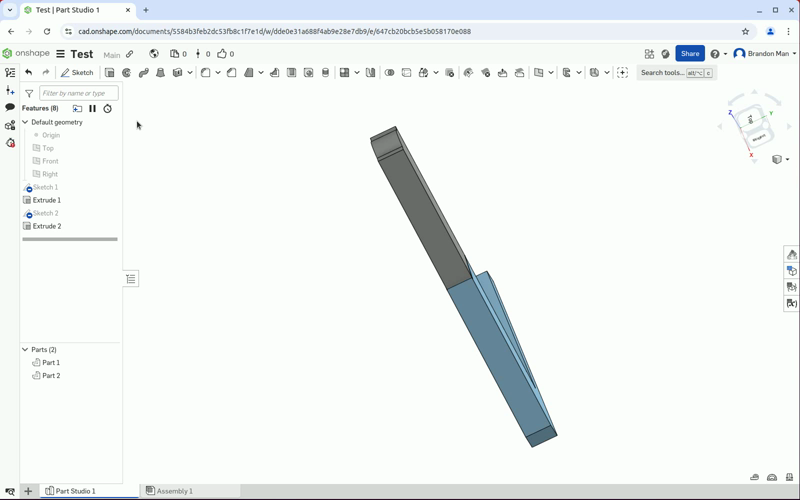
key(up, 2)
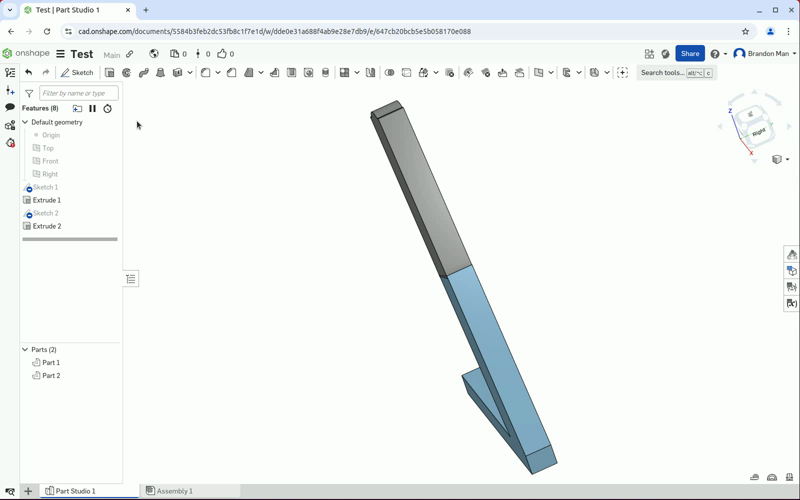
key(right, 2)
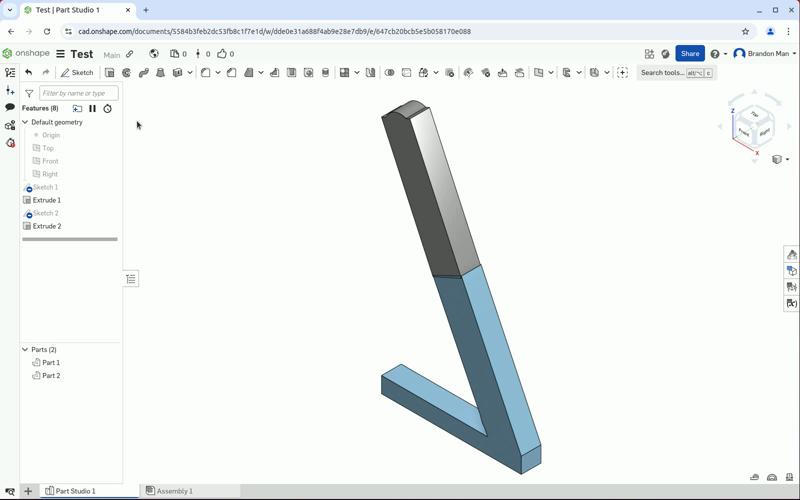
mouse_move(73, 189)
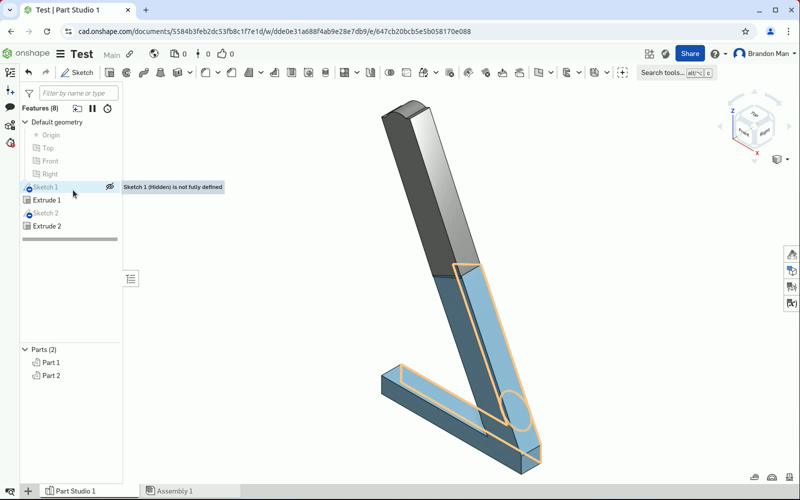
click(73, 189)